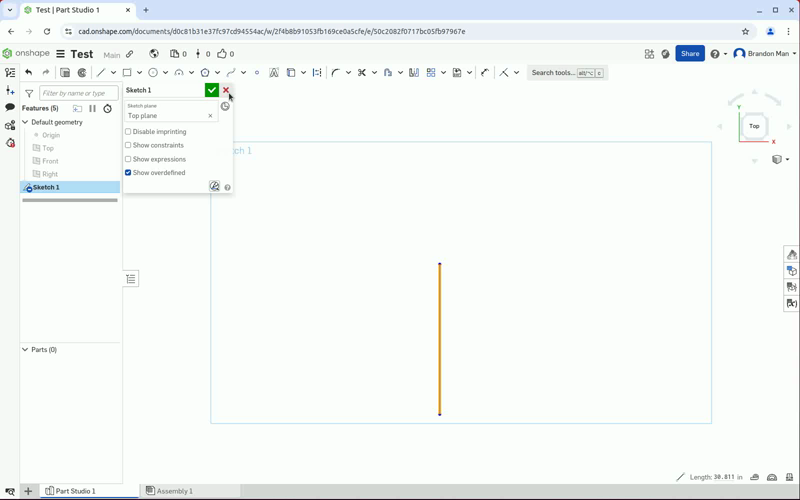
key(shift+h)
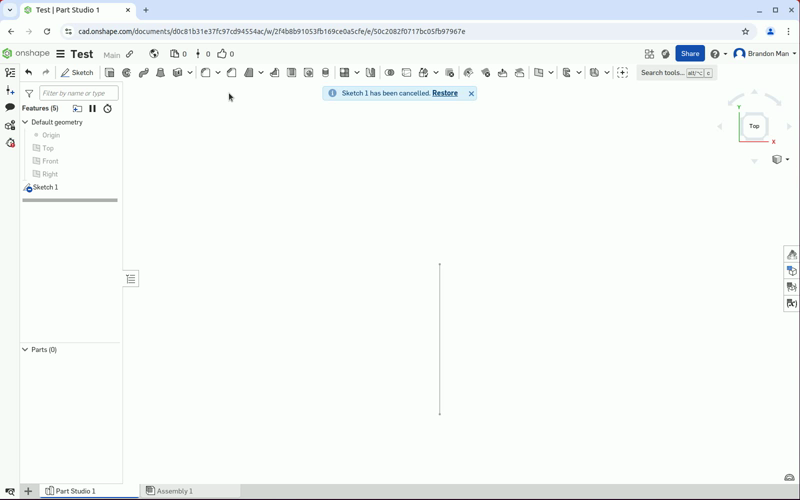
mouse_move(73, 352)
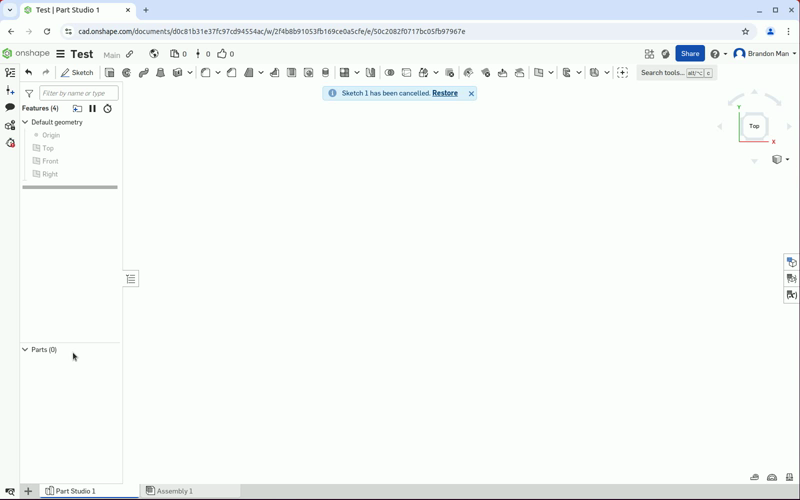
key(y)
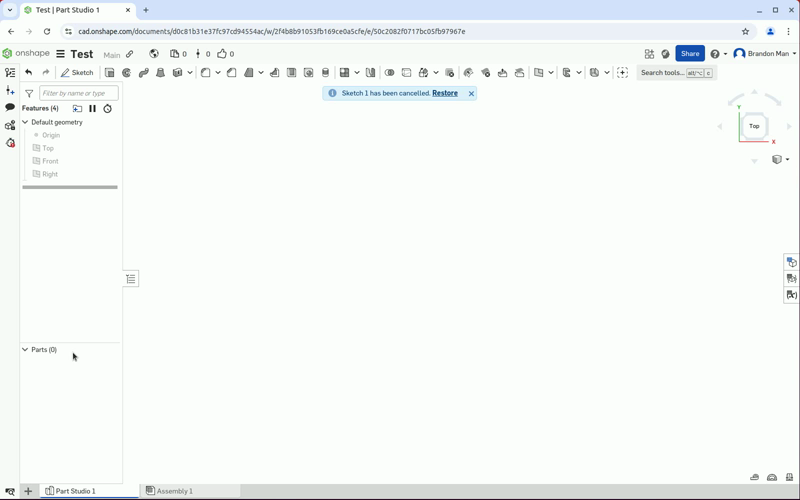
key(shift+p)
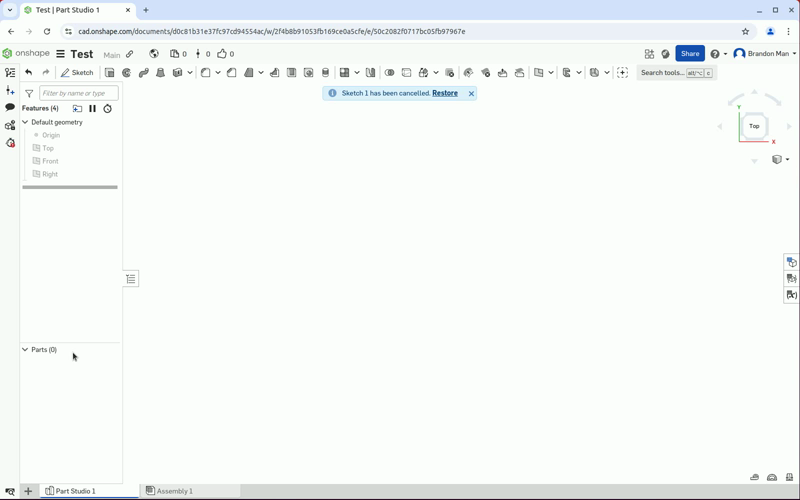
key(space)
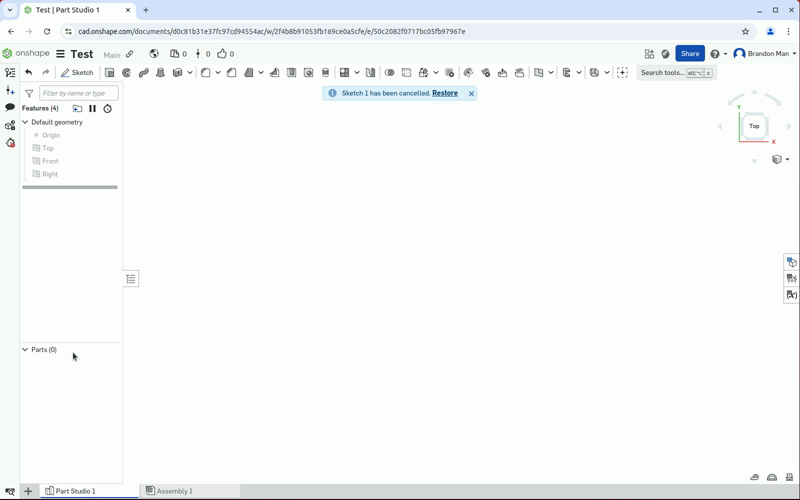
key_down(shift)
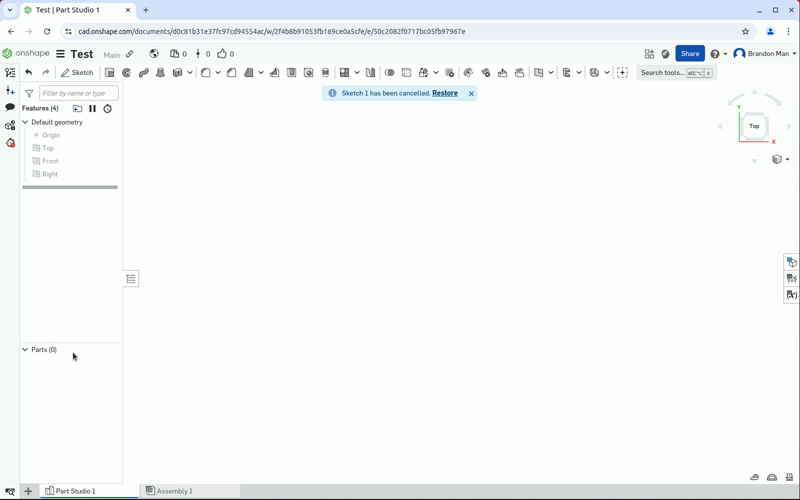
key(up)
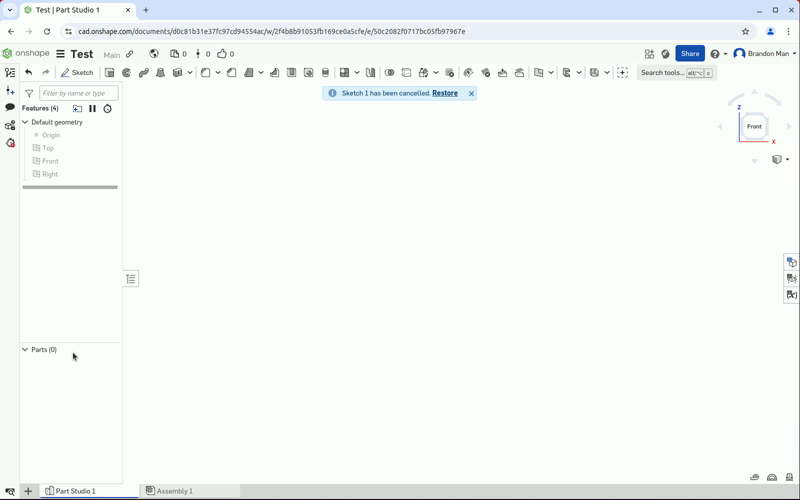
key_up(shift)
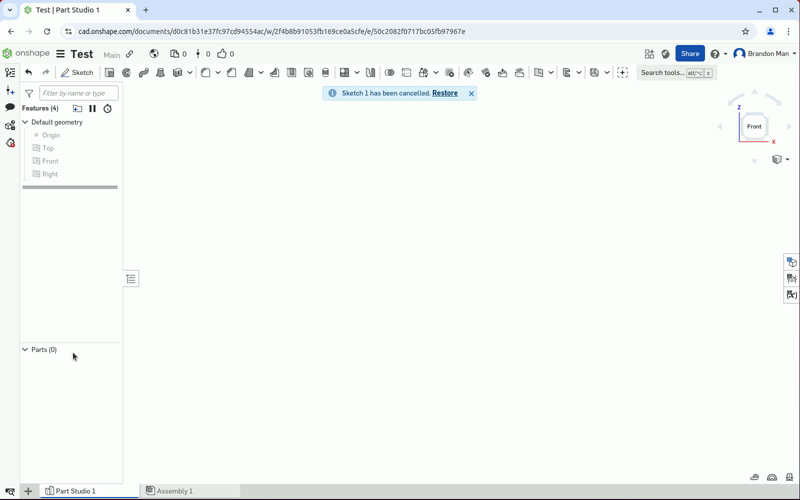
mouse_move(73, 352)
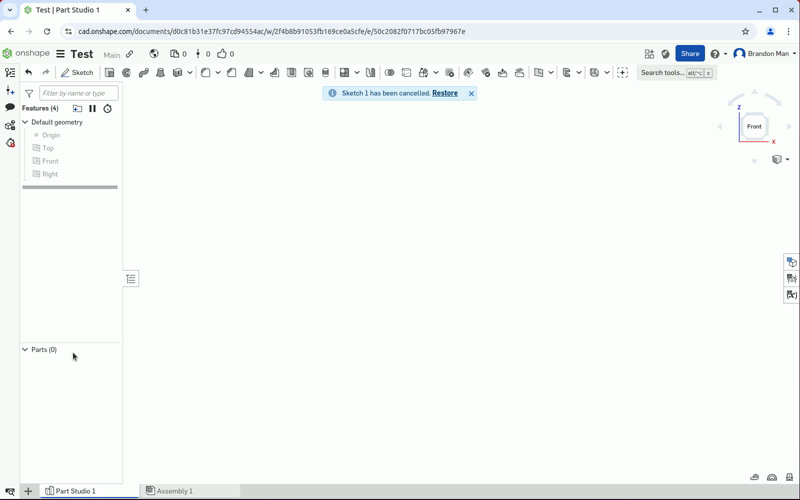
key(shift+y)
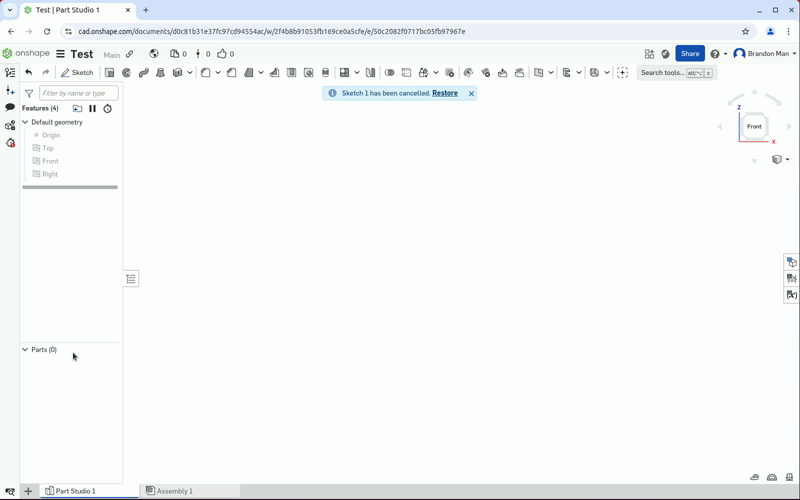
key(shift+s)
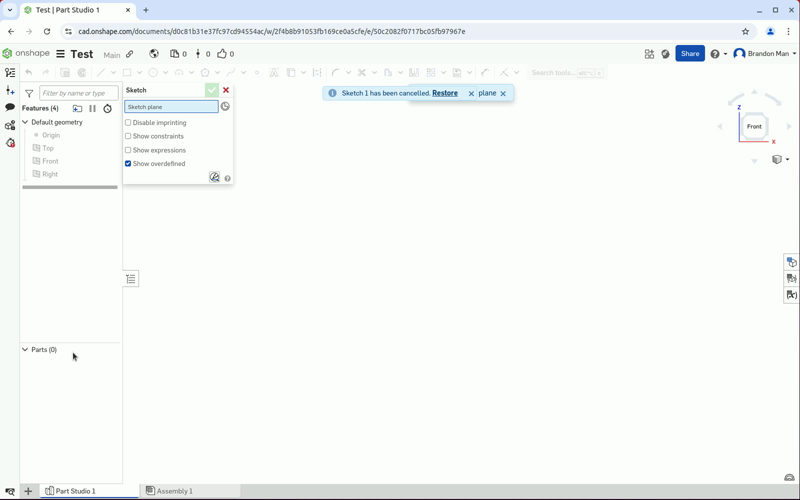
mouse_move(73, 163)
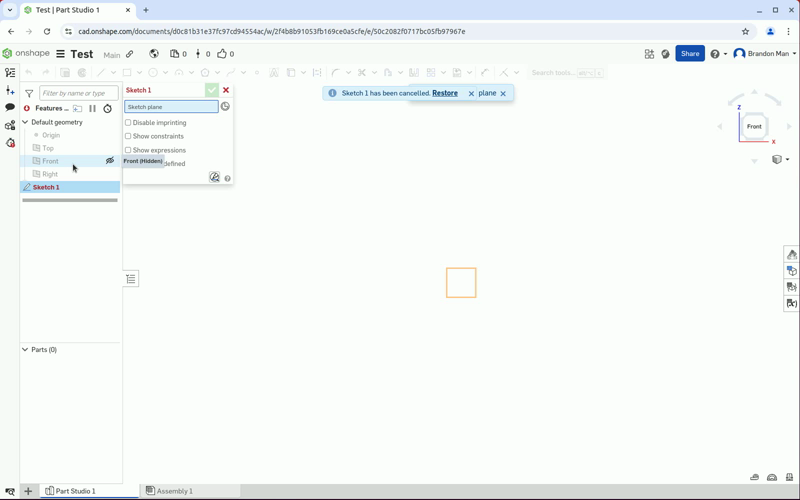
click(73, 163)
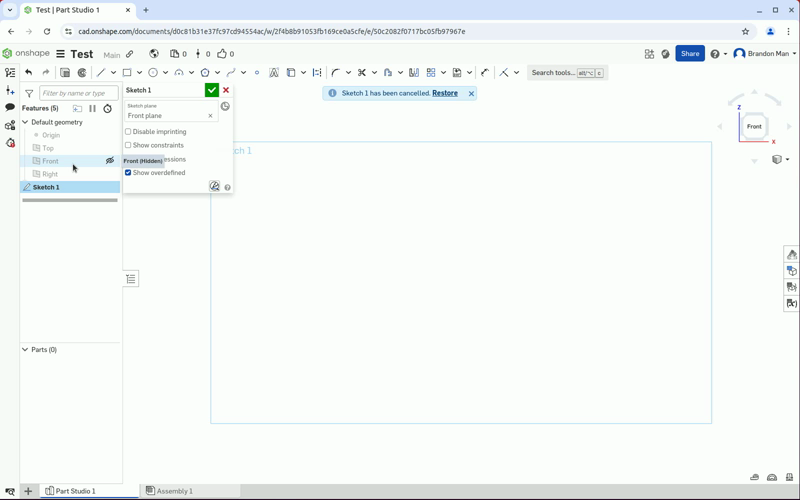
mouse_move(73, 352)
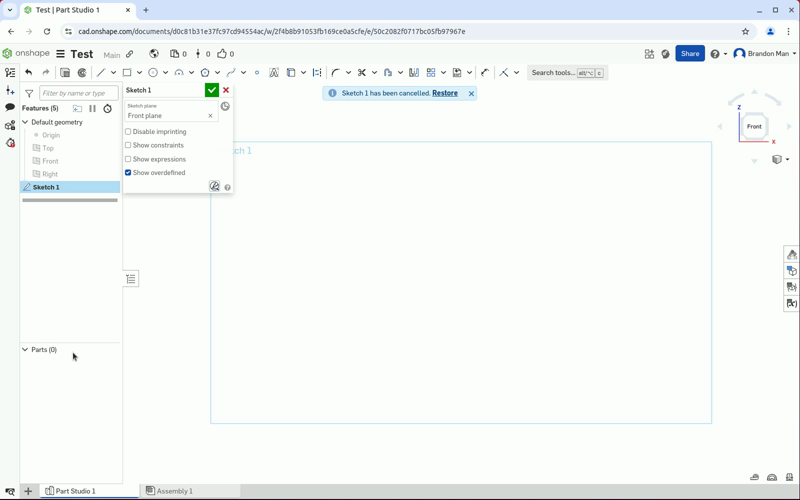
key(y)
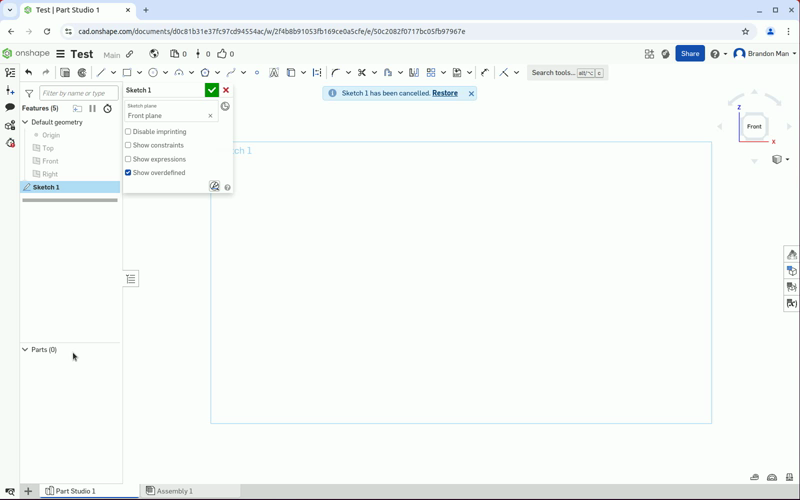
key(l)
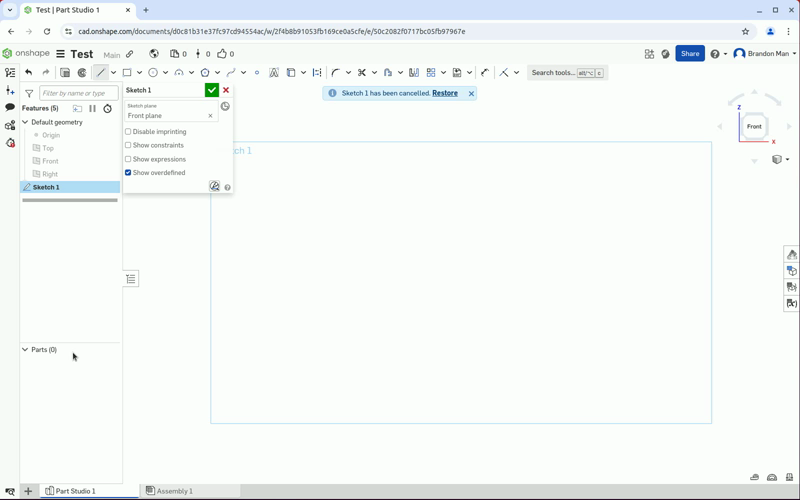
key_down(shift)
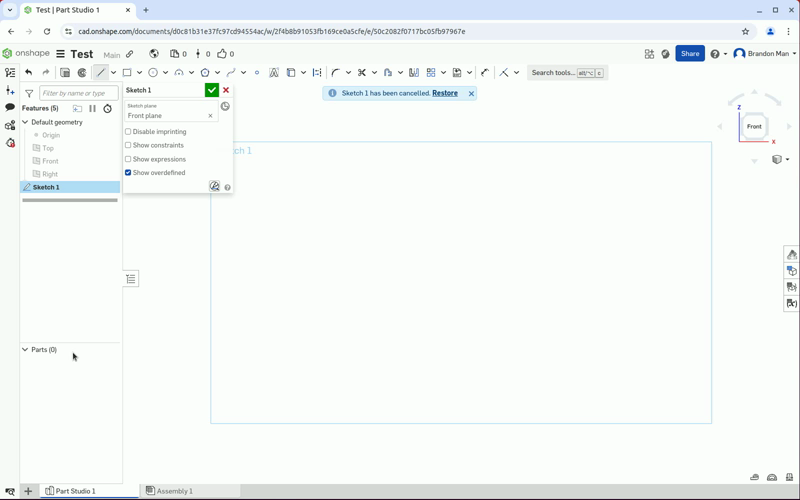
mouse_move(460, 282)
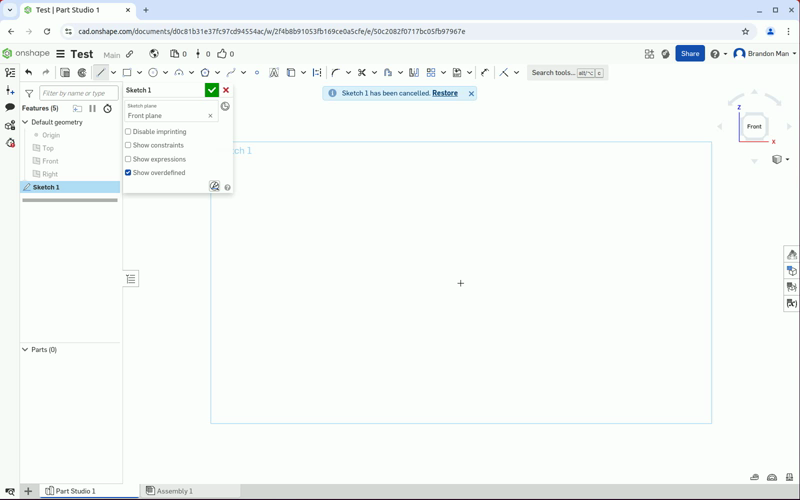
click(460, 282)
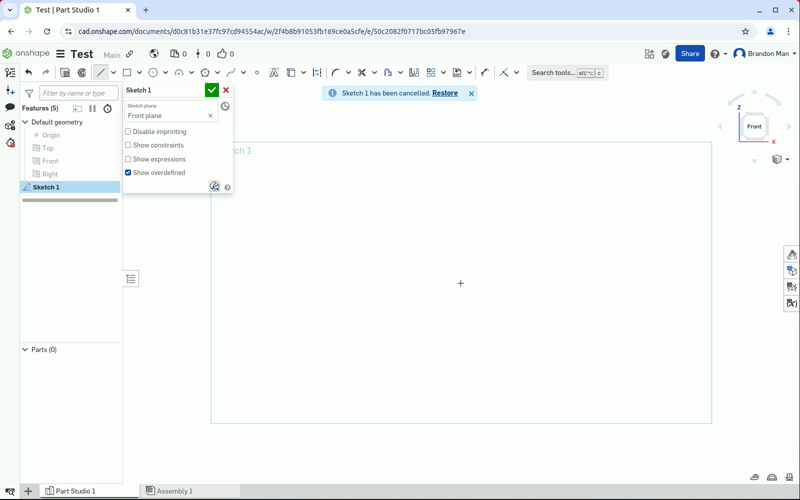
key_up(shift)
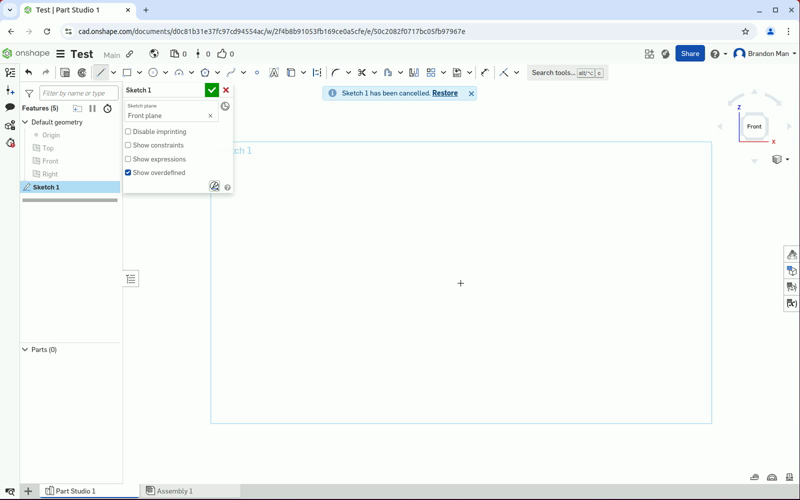
key_down(shift)
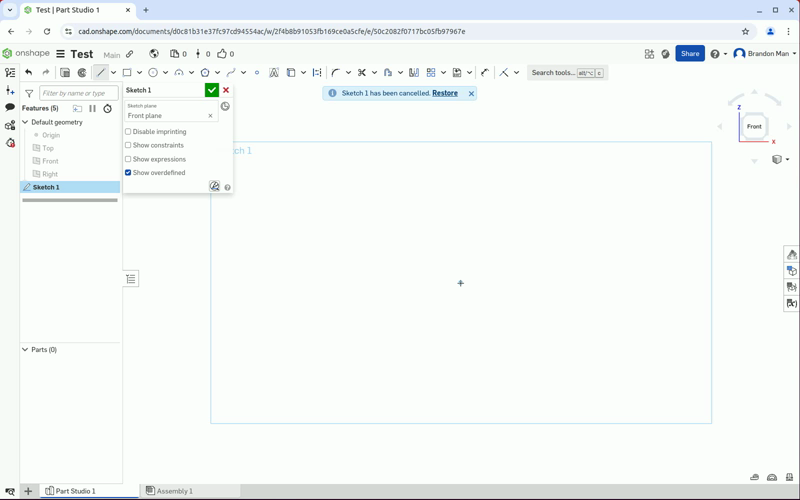
mouse_move(490, 282)
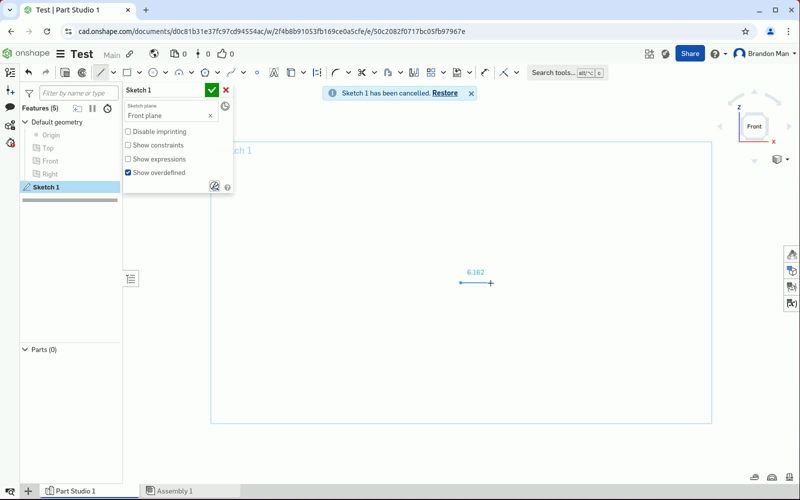
mouse_move(467, 282)
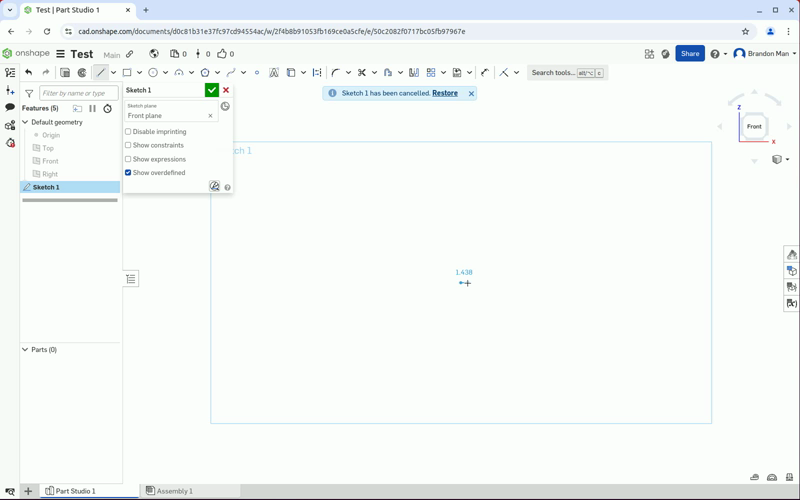
scroll(6)
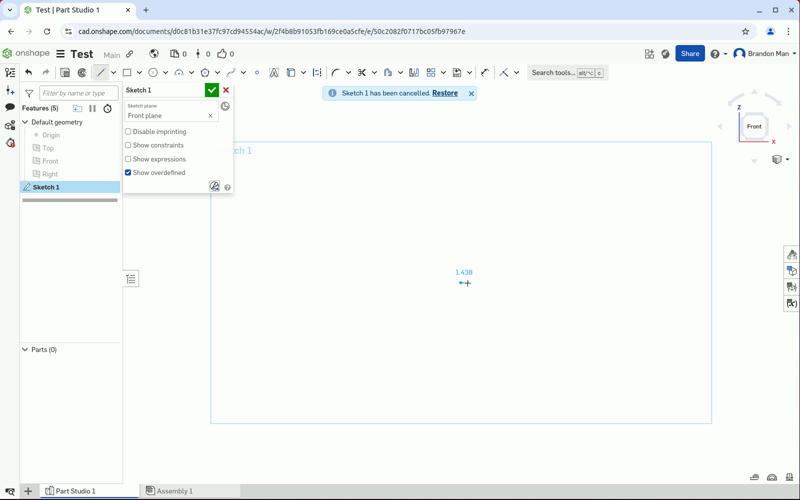
scroll(6)
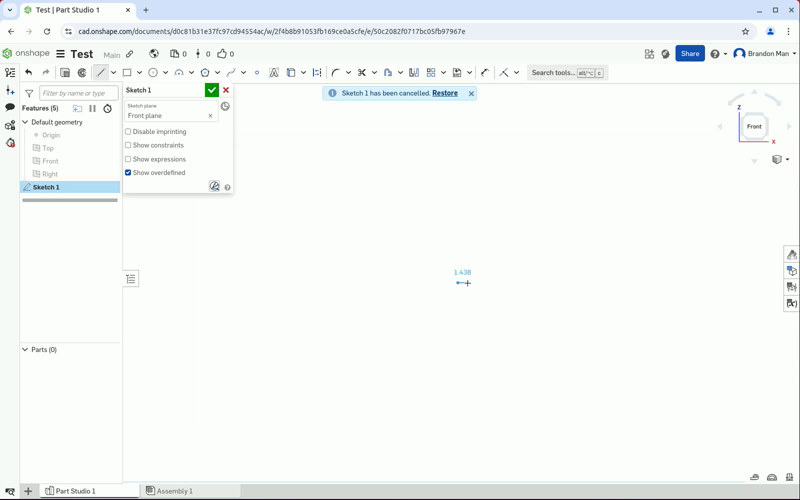
scroll(6)
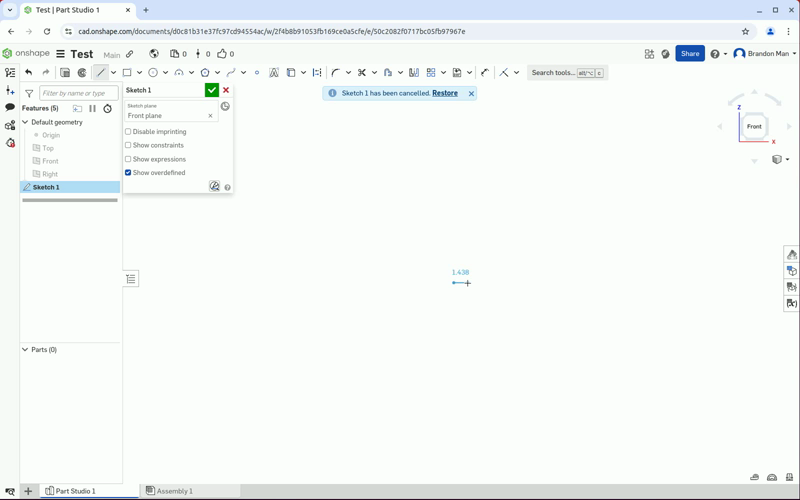
scroll(6)
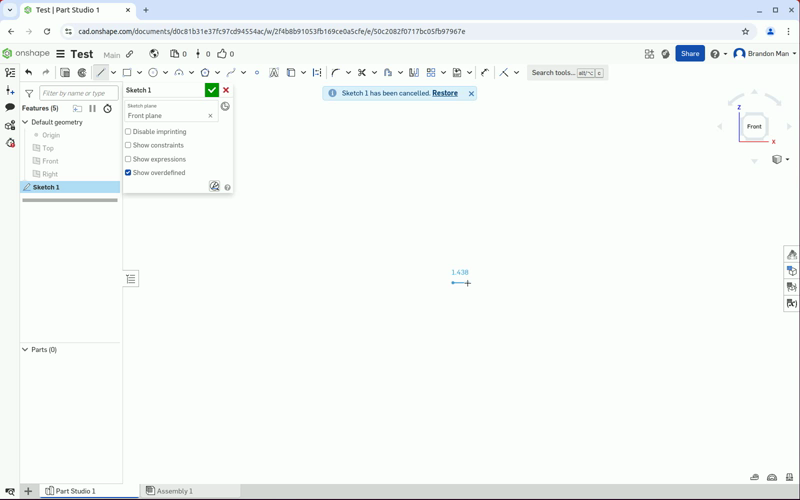
scroll(6)
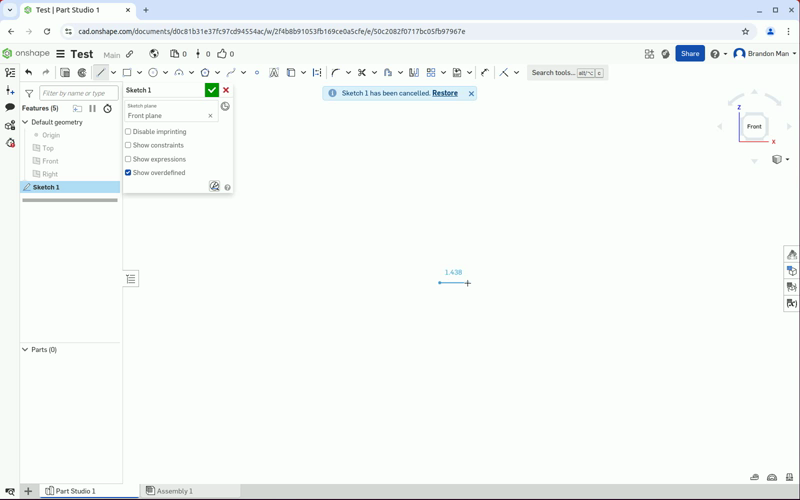
scroll(6)
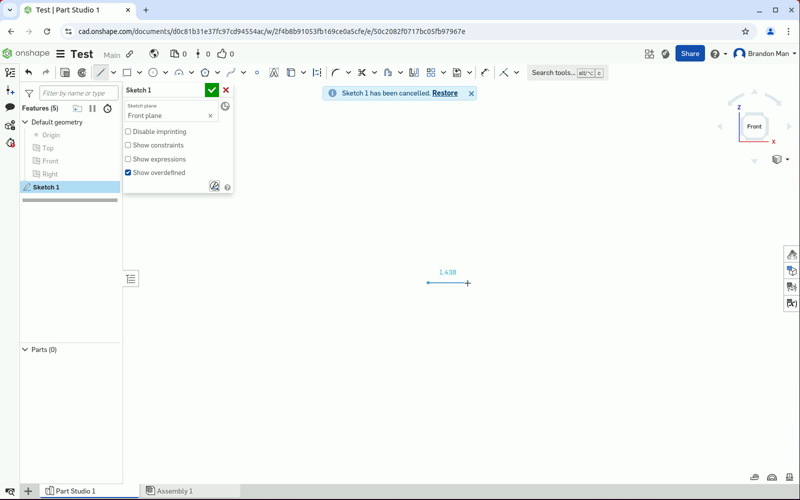
scroll(6)
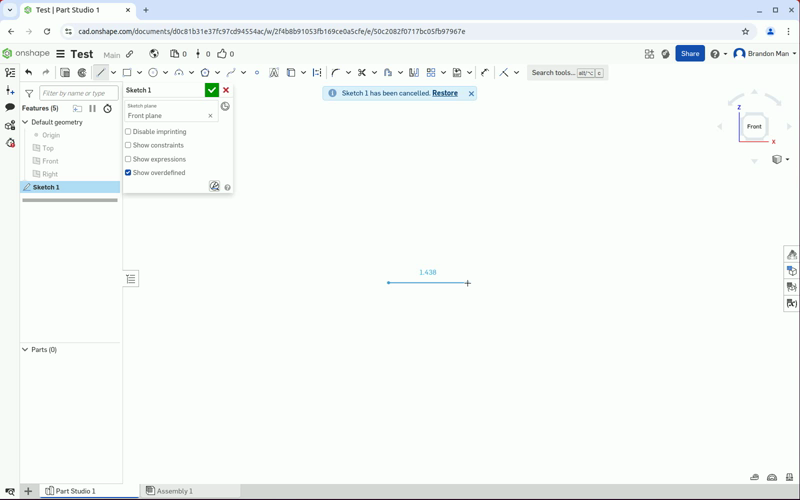
click(467, 282)
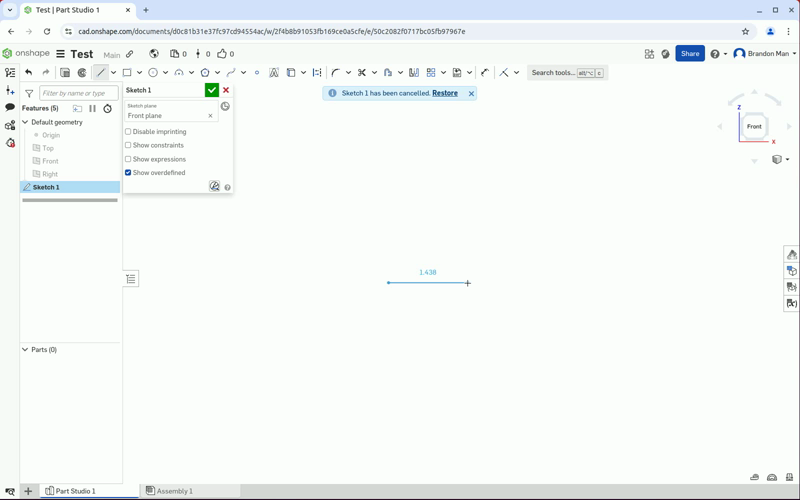
scroll(-6)
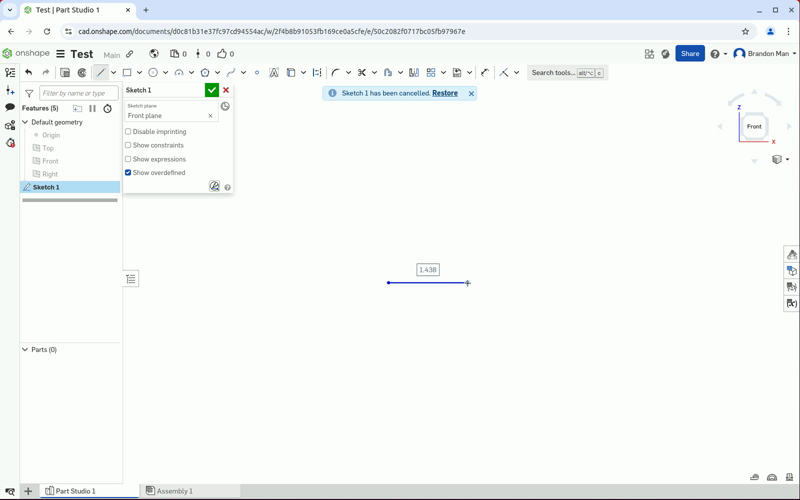
scroll(-6)
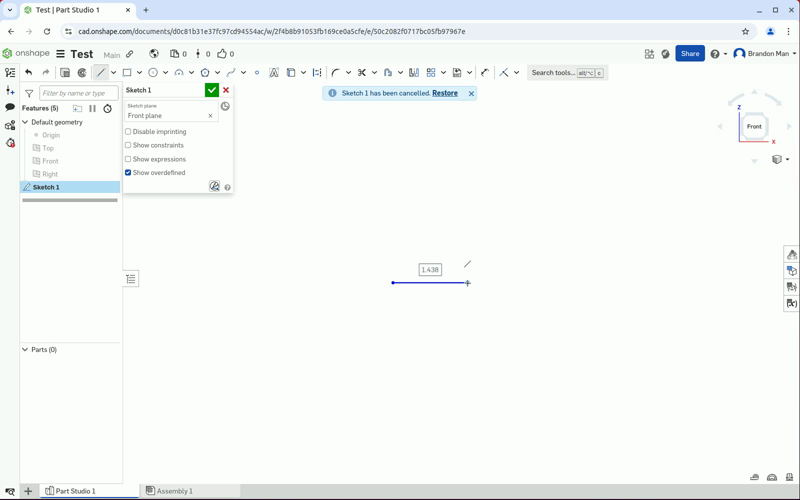
scroll(-6)
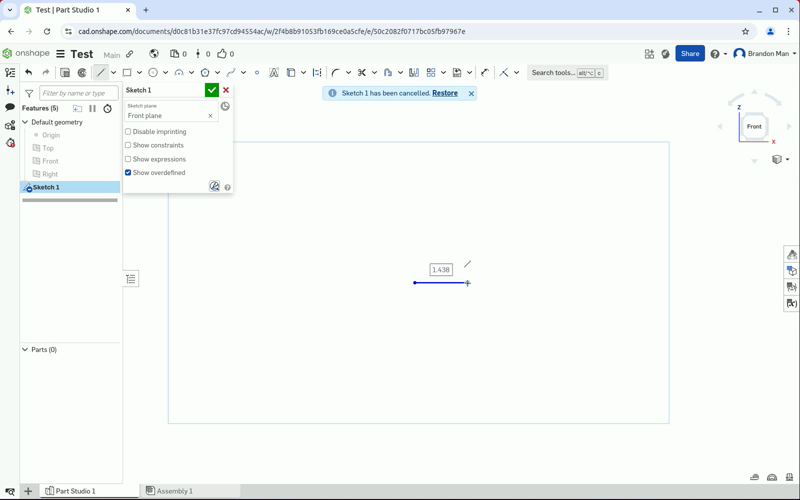
scroll(-6)
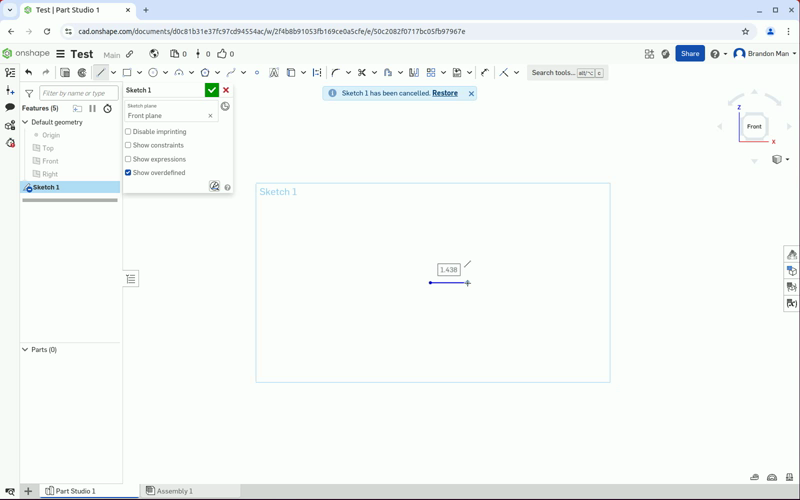
scroll(-6)
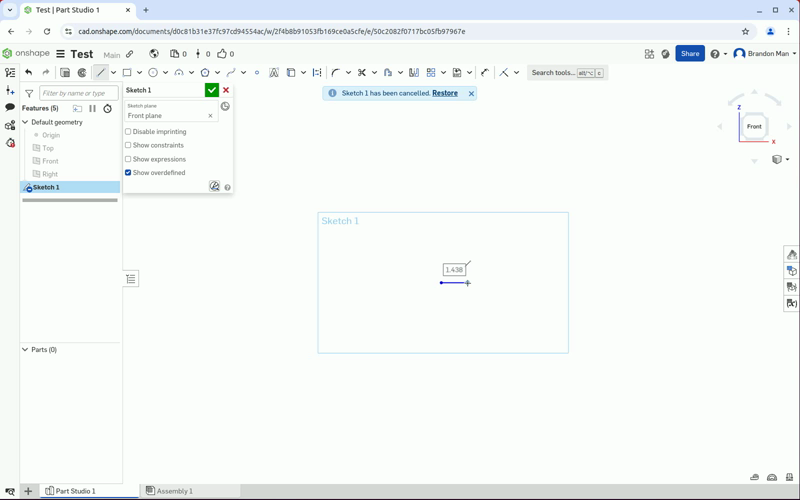
scroll(-6)
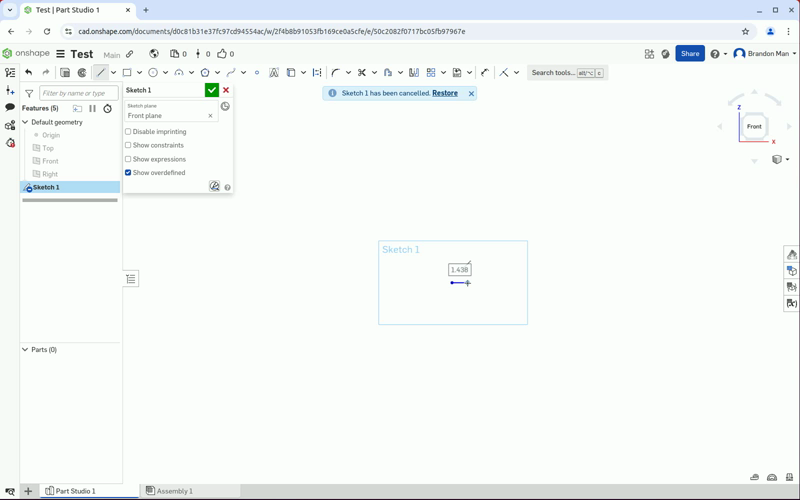
scroll(-6)
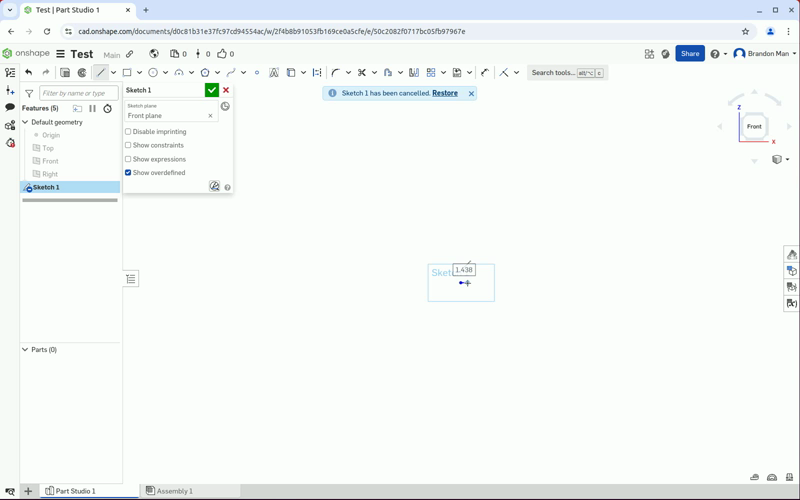
key_up(shift)
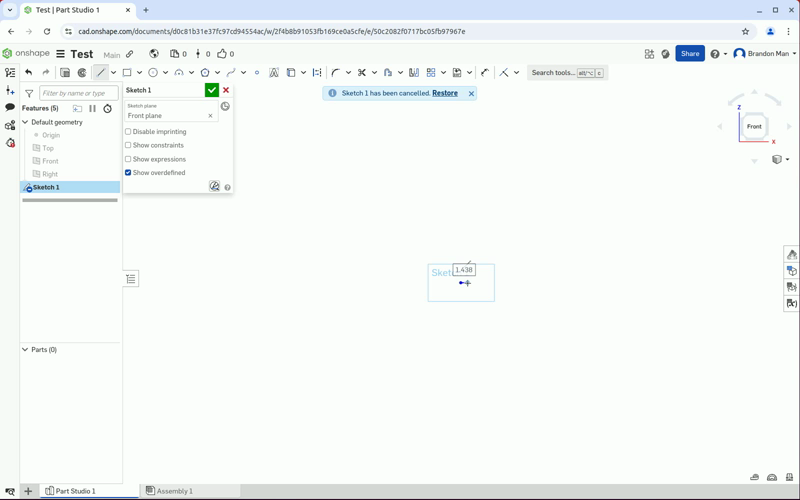
key_down(shift)
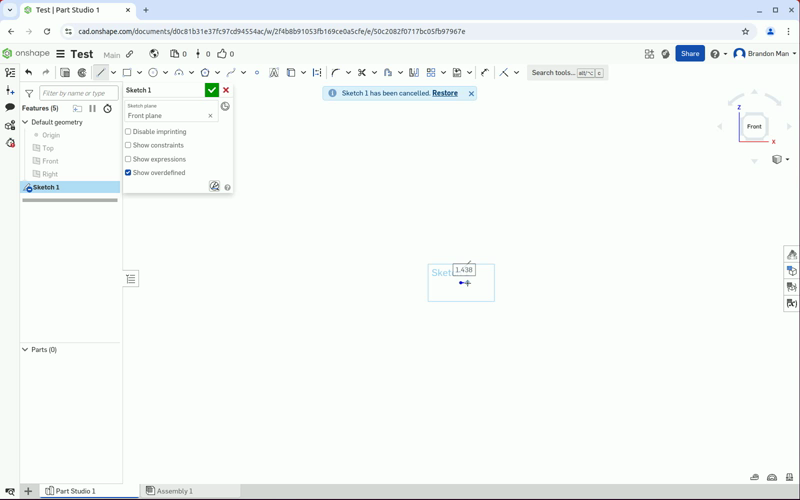
mouse_move(467, 170)
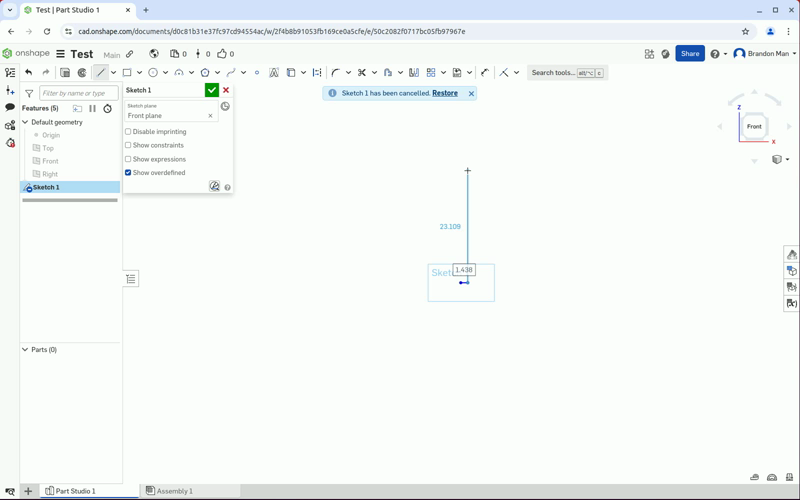
click(467, 170)
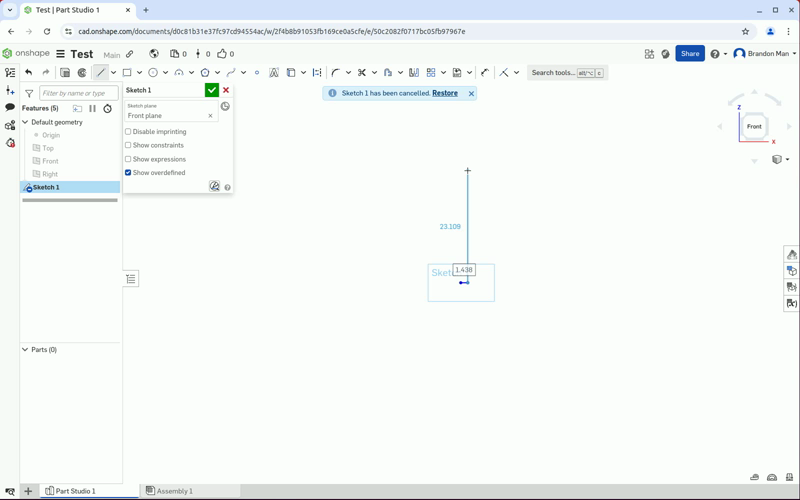
key_up(shift)
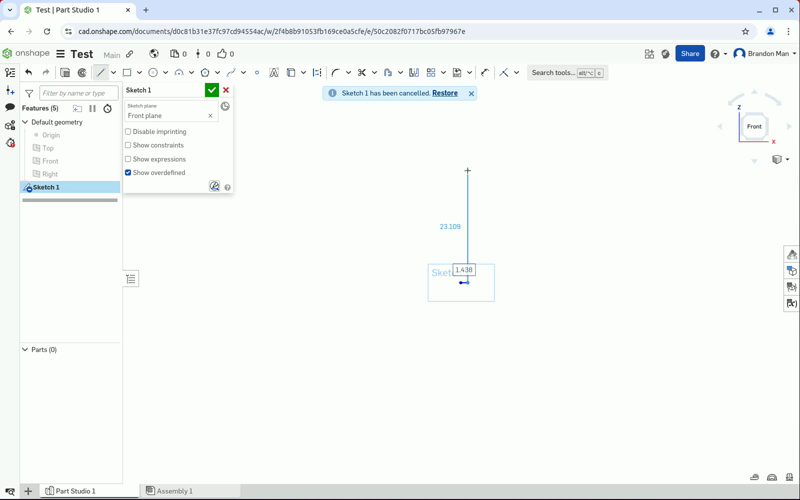
key_down(shift)
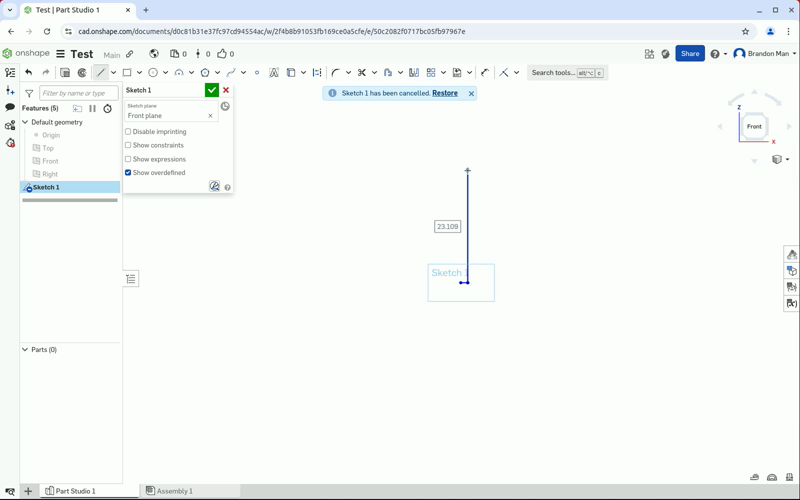
mouse_move(498, 170)
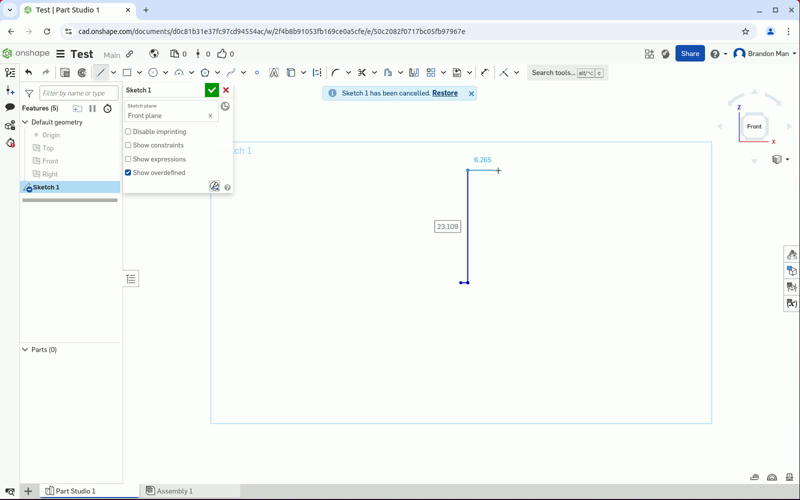
mouse_move(460, 170)
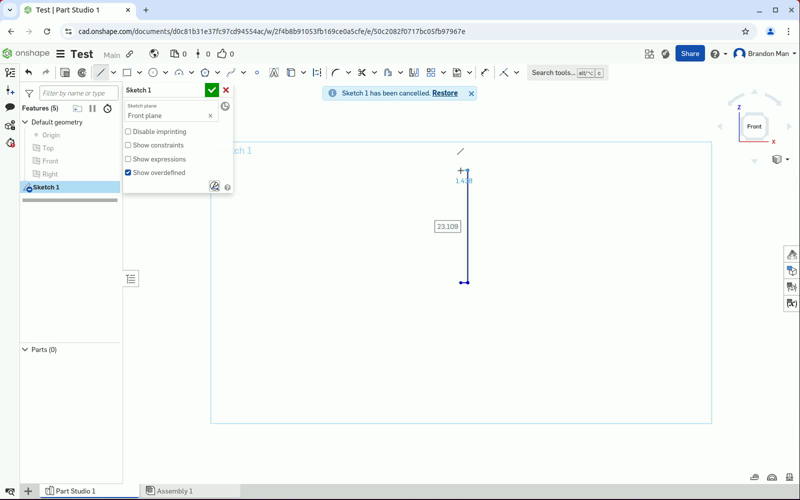
scroll(6)
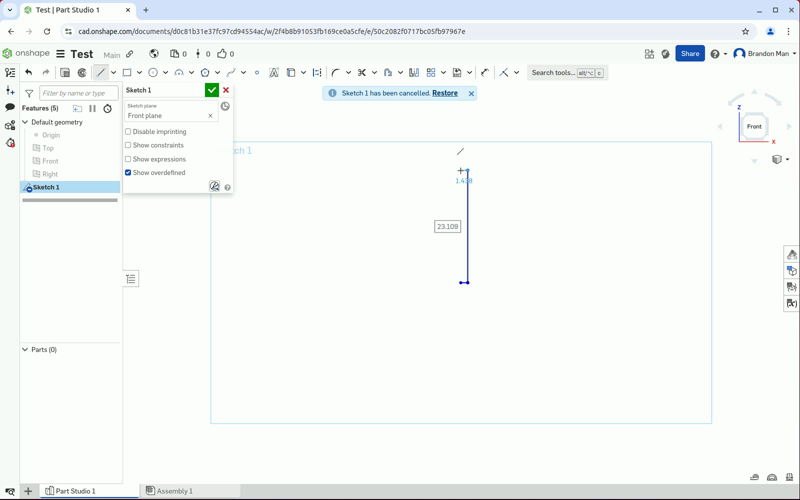
scroll(6)
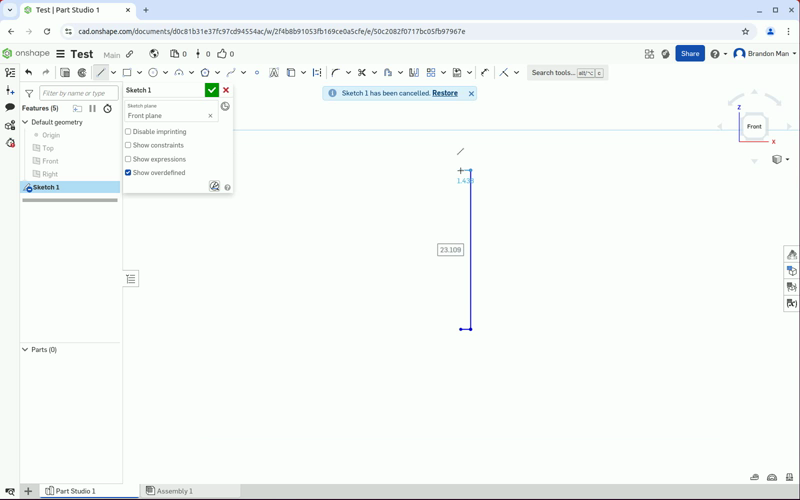
scroll(6)
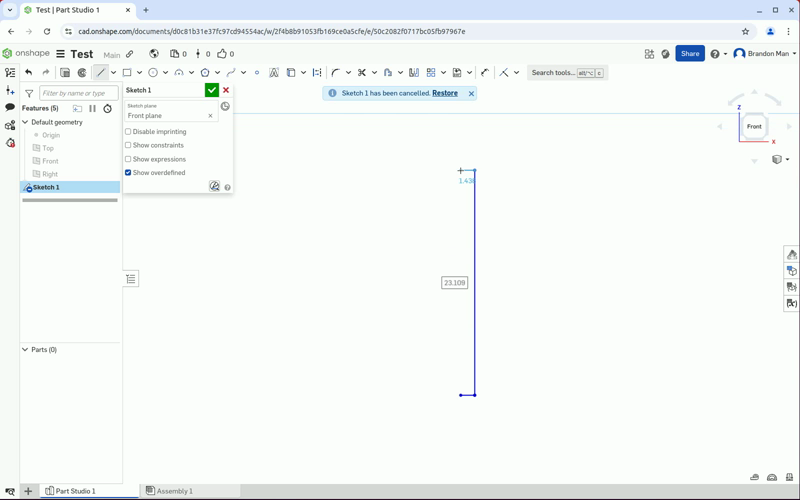
scroll(6)
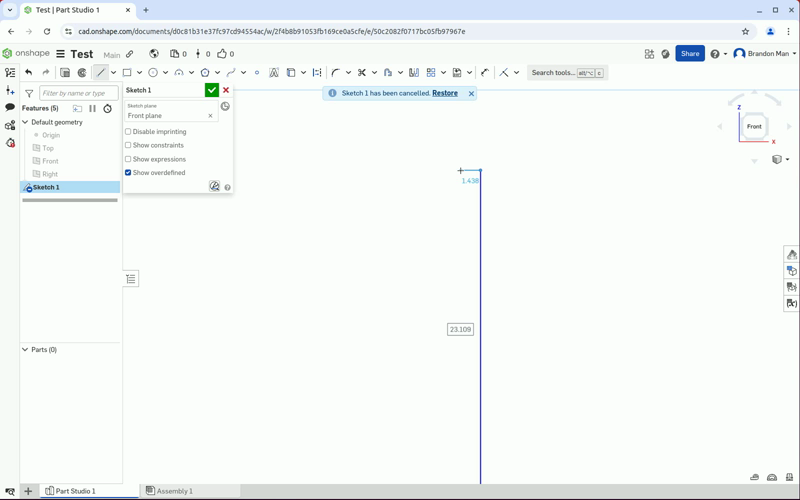
scroll(6)
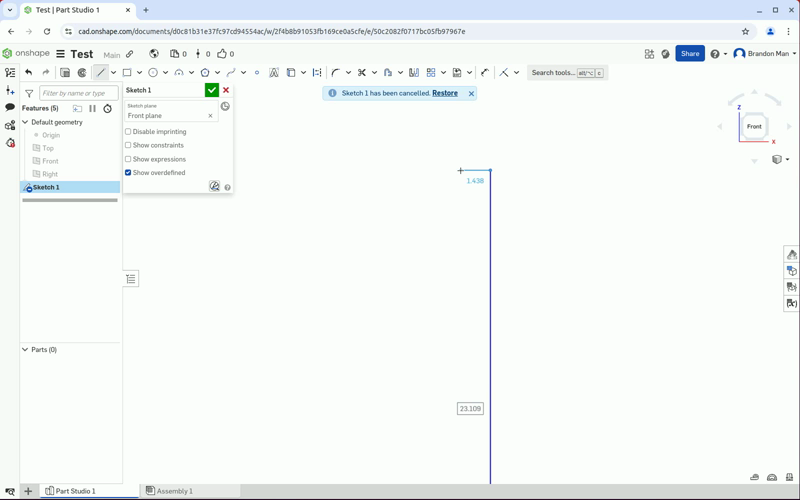
scroll(6)
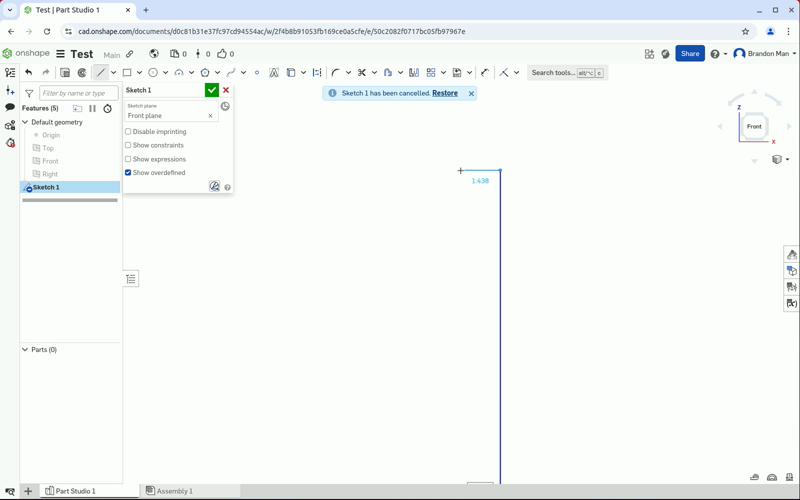
scroll(6)
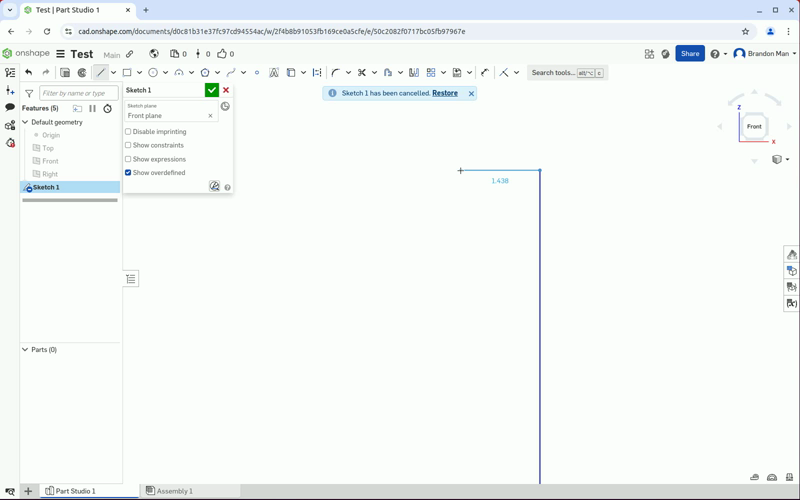
click(460, 170)
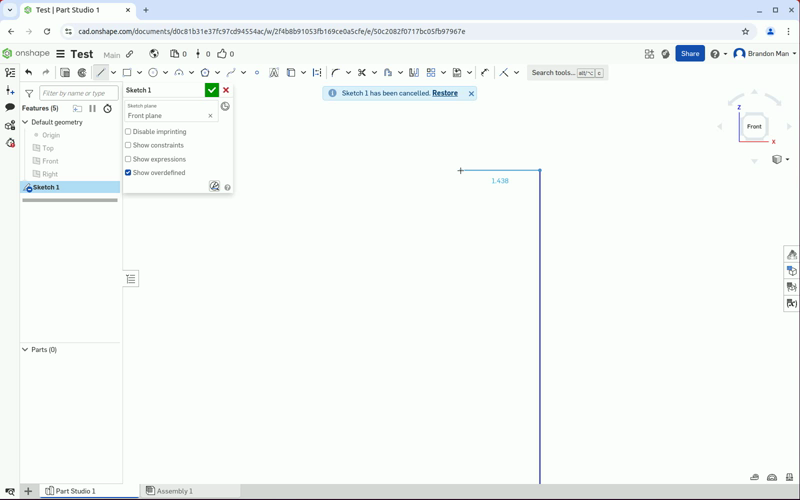
scroll(-6)
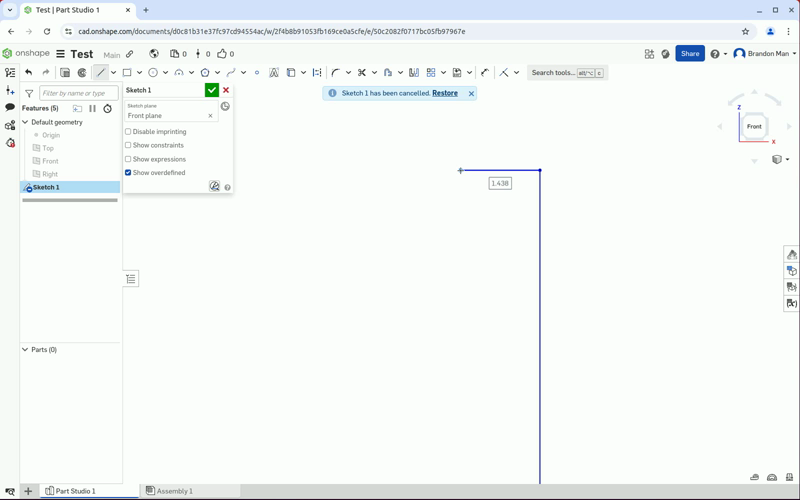
scroll(-6)
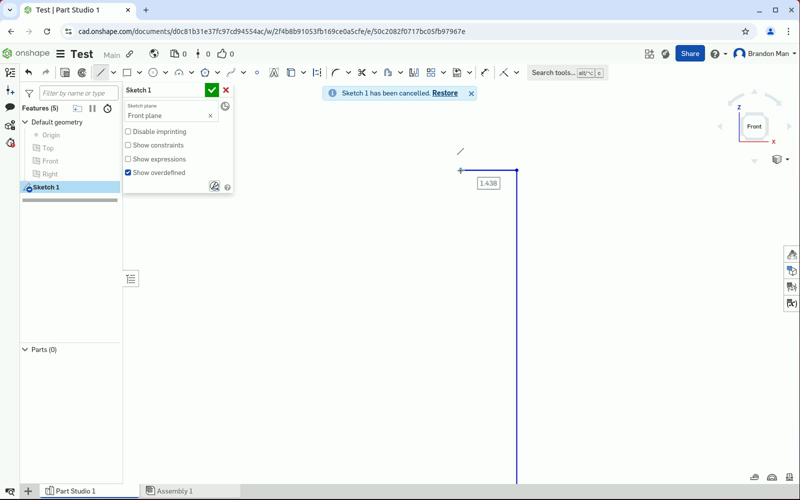
scroll(-6)
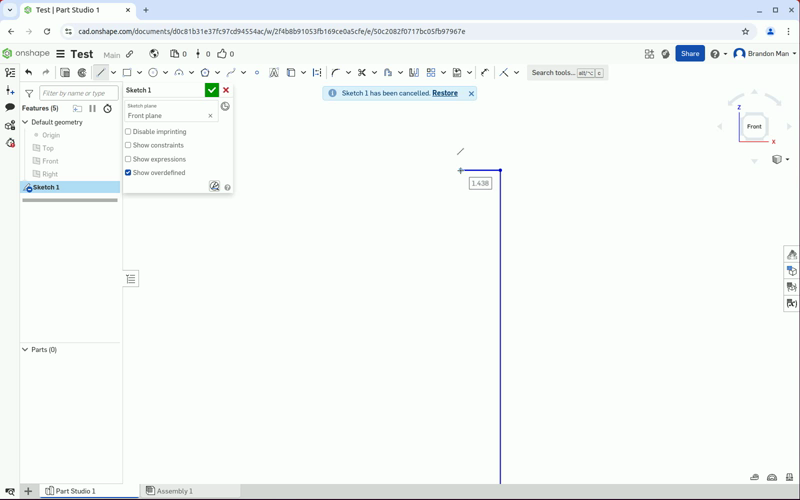
scroll(-6)
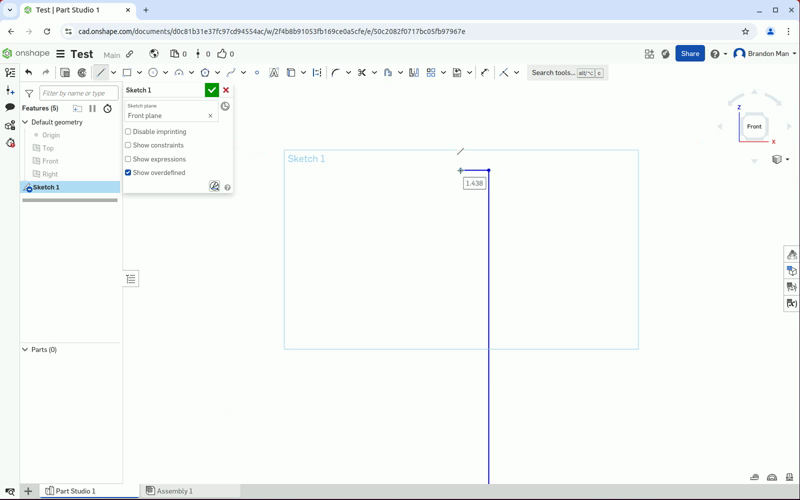
scroll(-6)
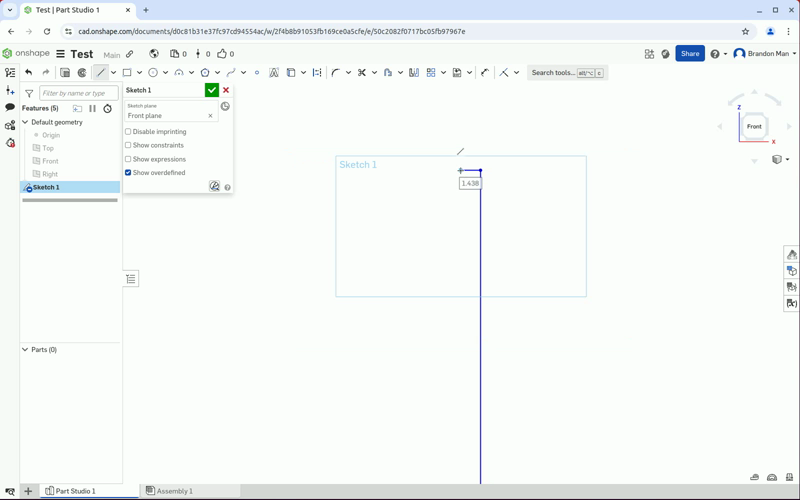
scroll(-6)
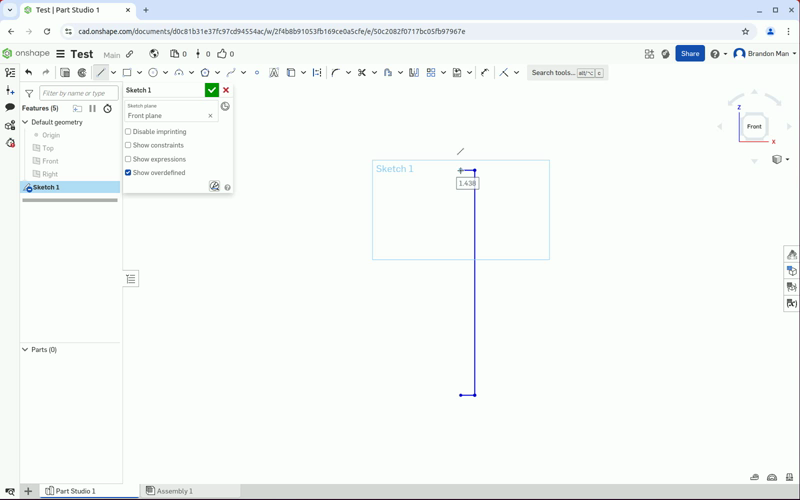
scroll(-6)
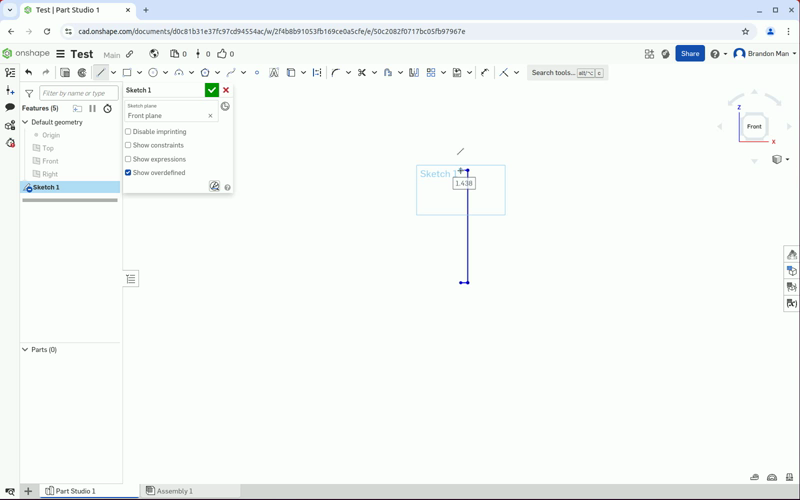
key_up(shift)
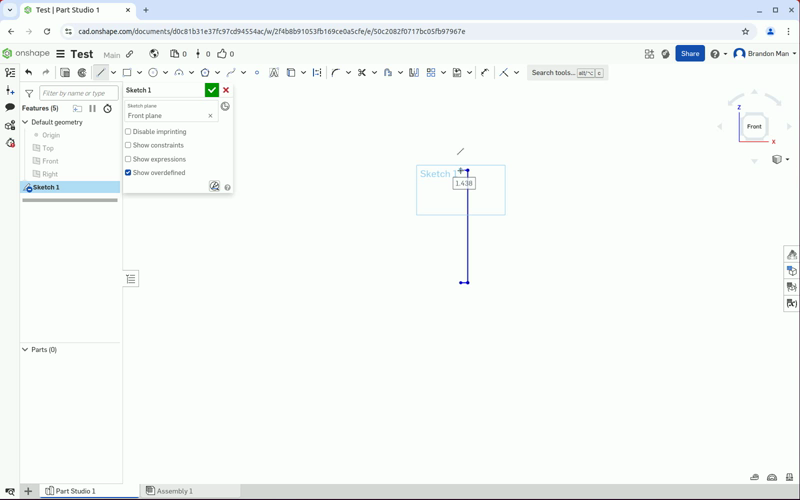
key_down(shift)
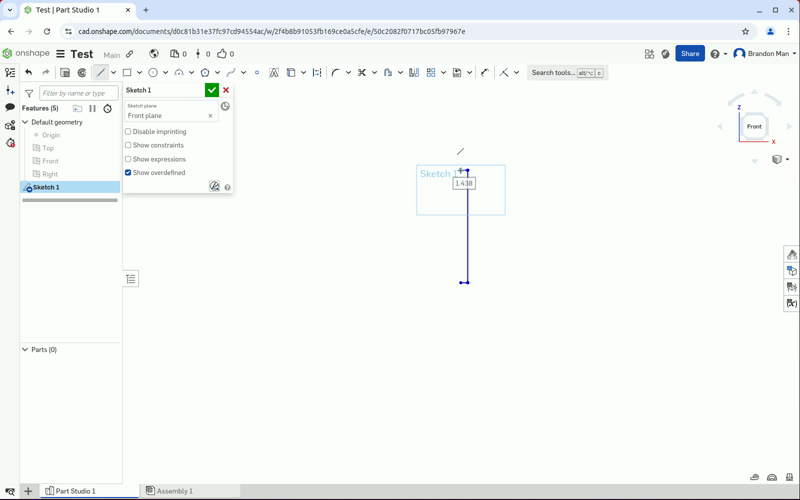
mouse_move(460, 282)
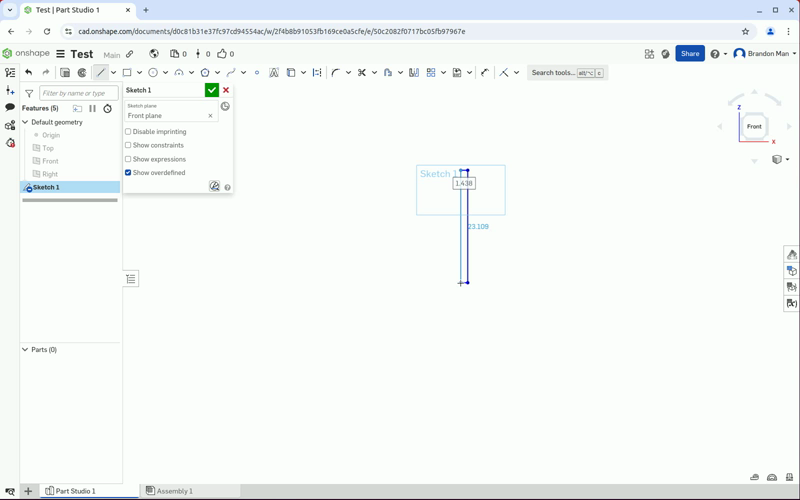
key_up(shift)
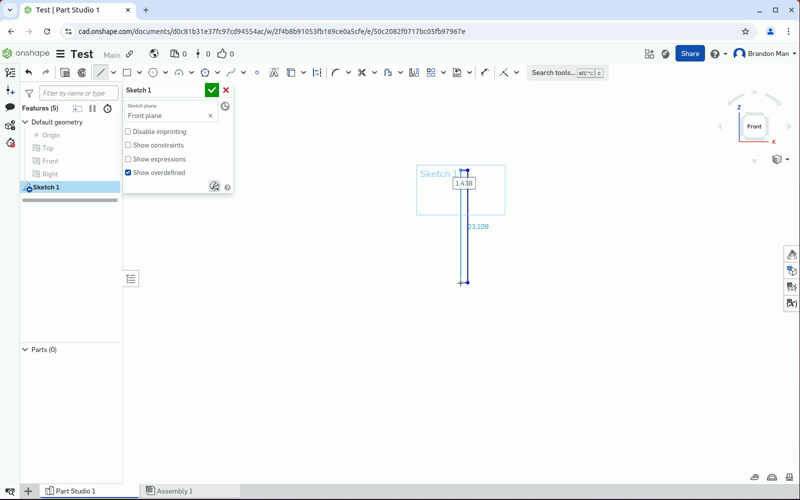
click(460, 282)
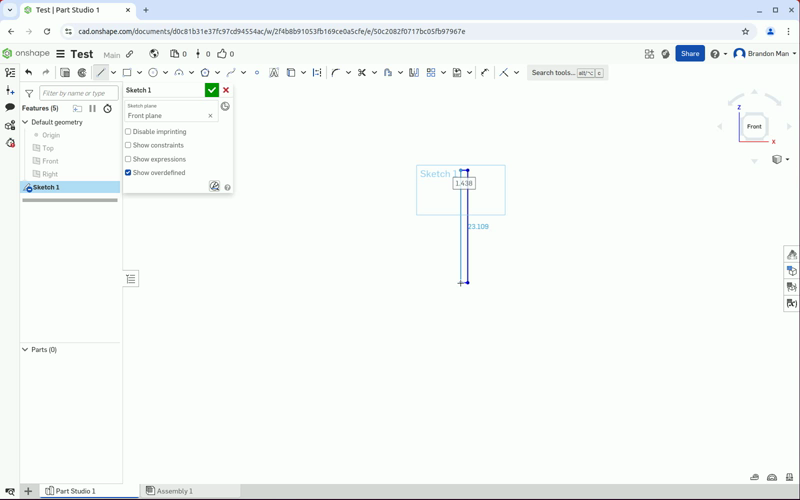
key(esc)
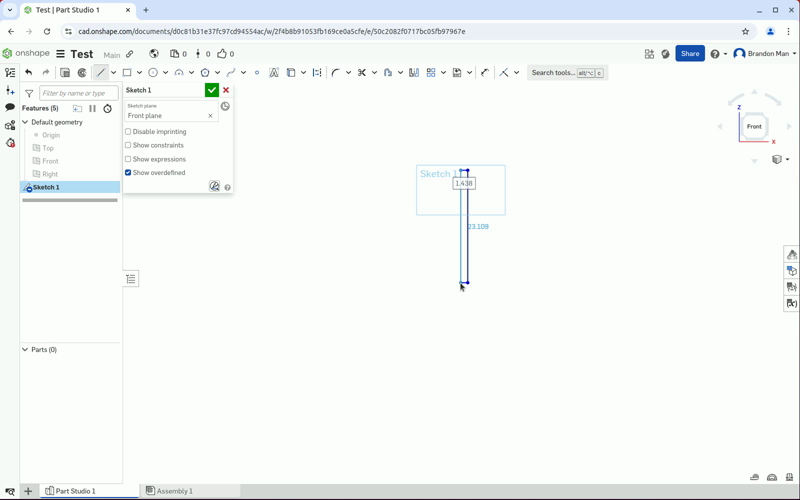
key(c)
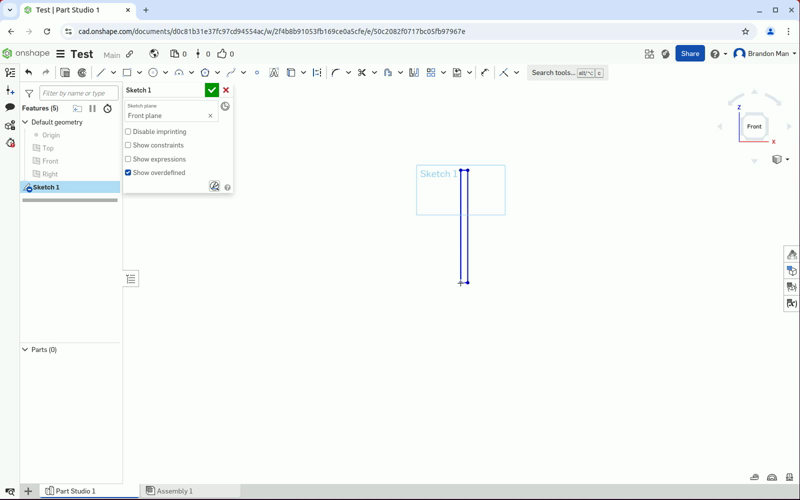
key_down(shift)
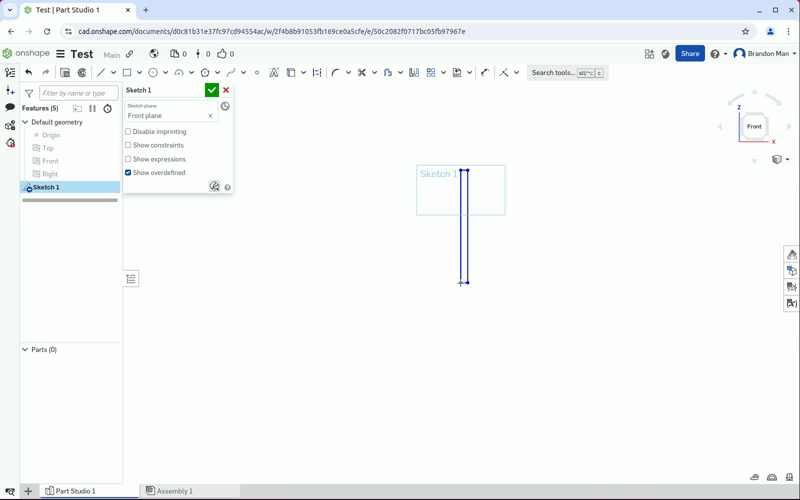
mouse_move(464, 278)
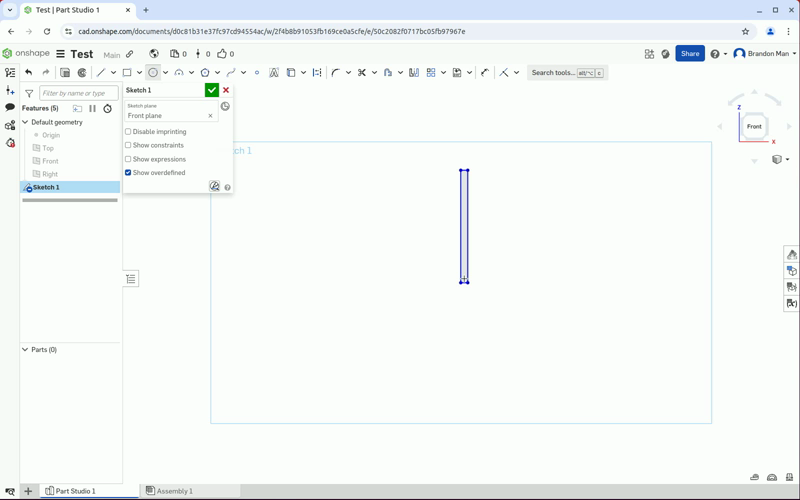
click(464, 278)
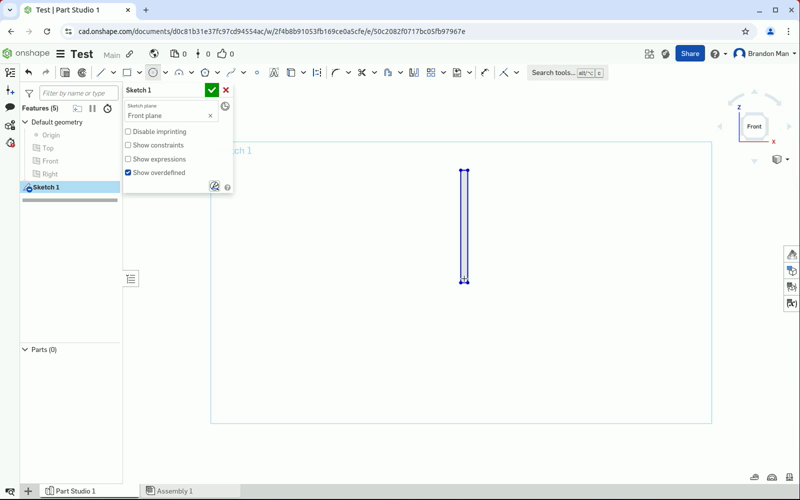
key_up(shift)
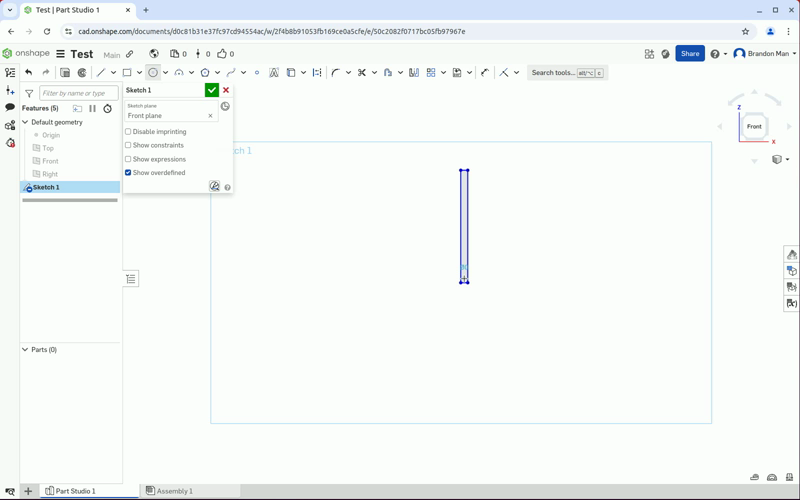
mouse_move(465, 278)
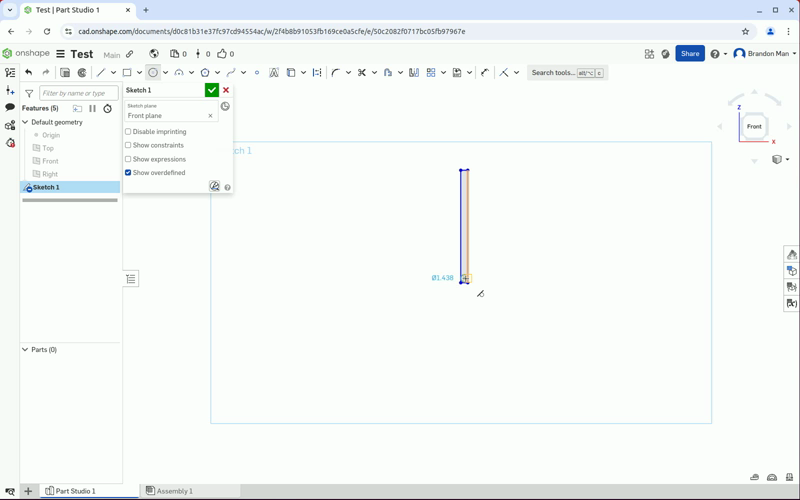
scroll(6)
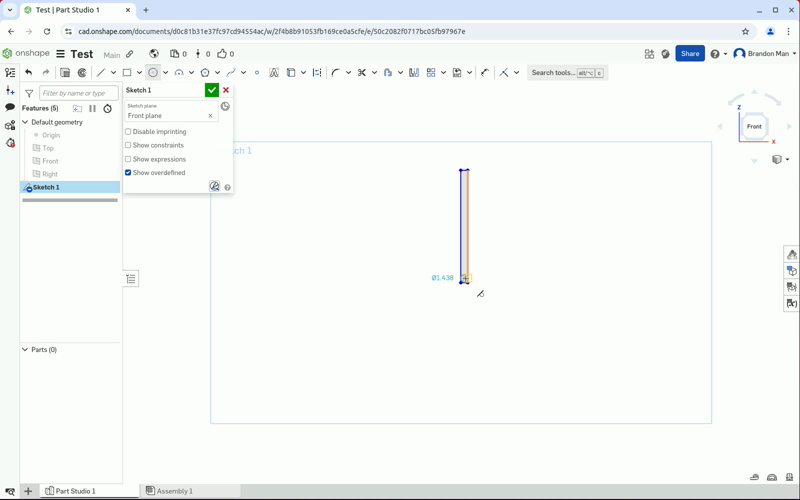
scroll(6)
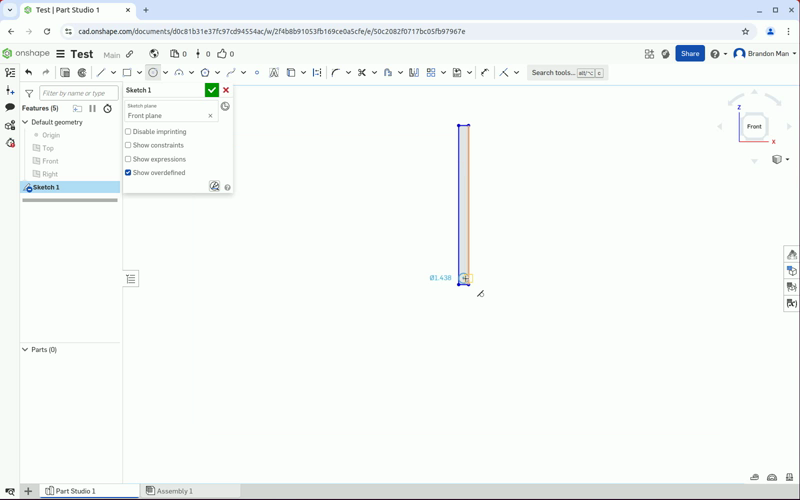
scroll(6)
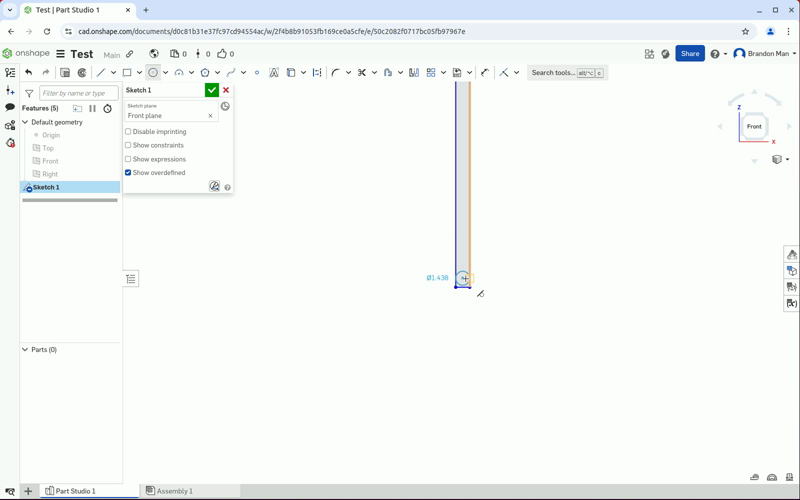
scroll(6)
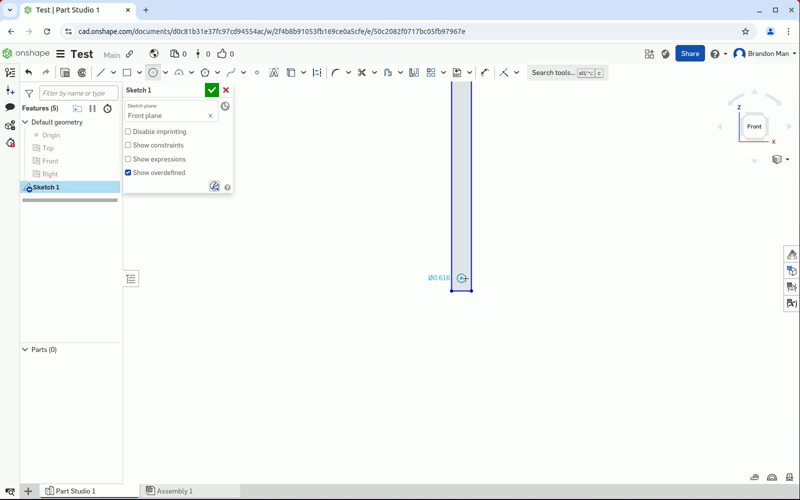
scroll(6)
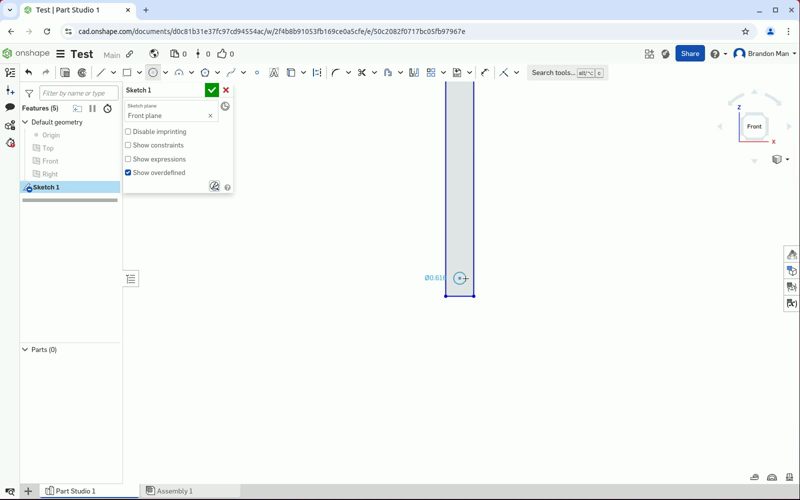
scroll(6)
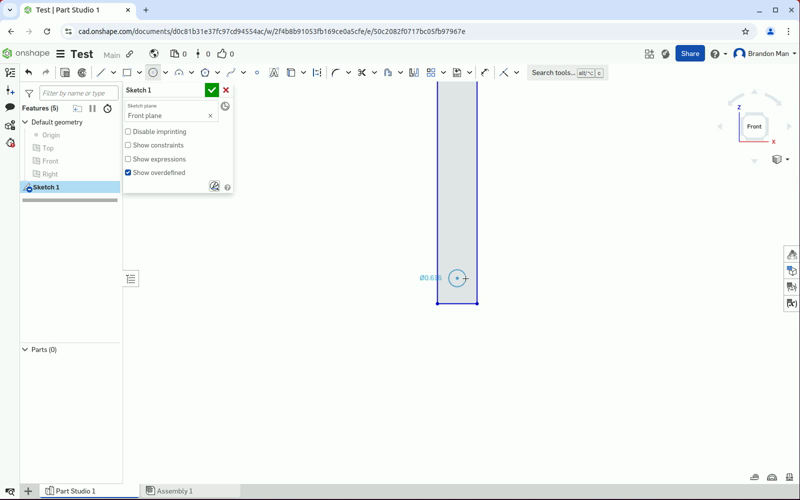
scroll(6)
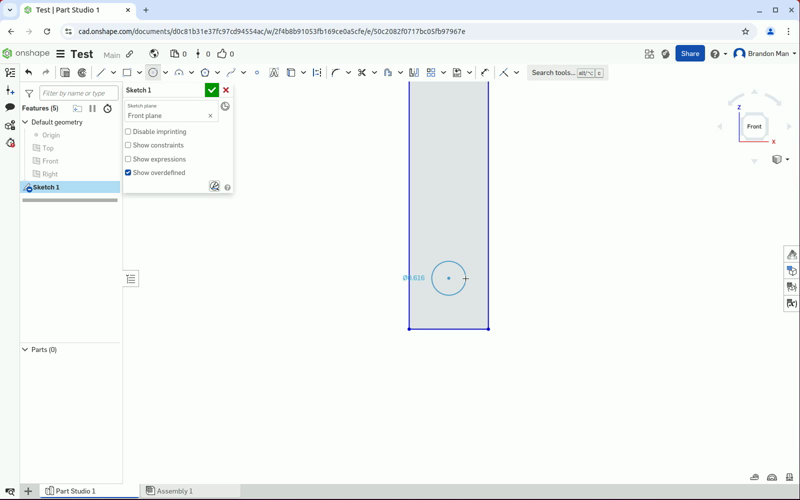
click(465, 278)
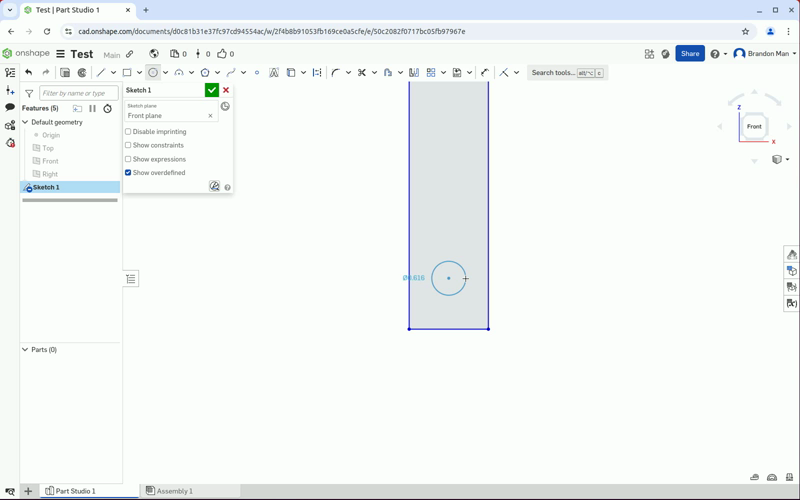
scroll(-6)
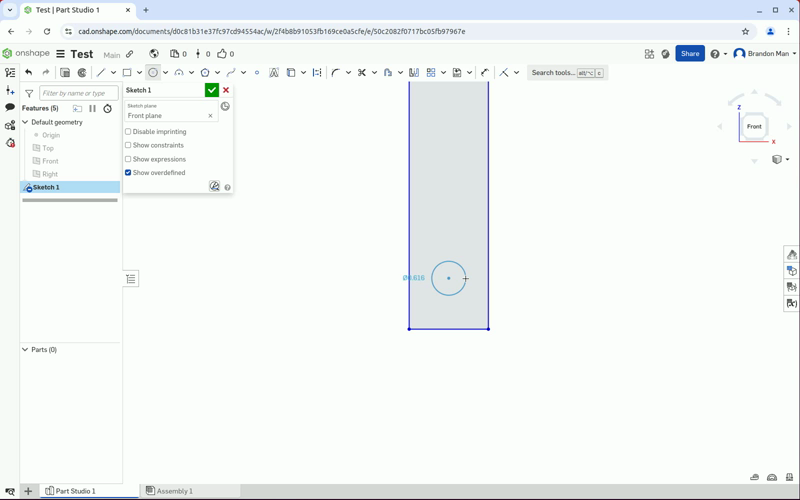
scroll(-6)
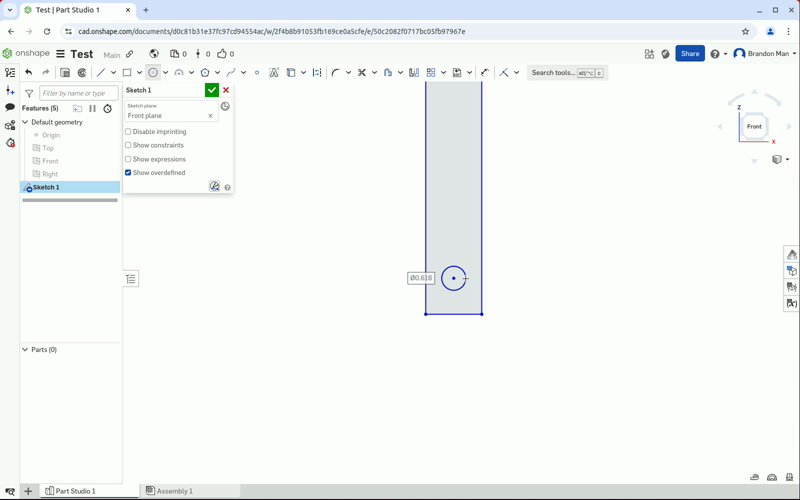
scroll(-6)
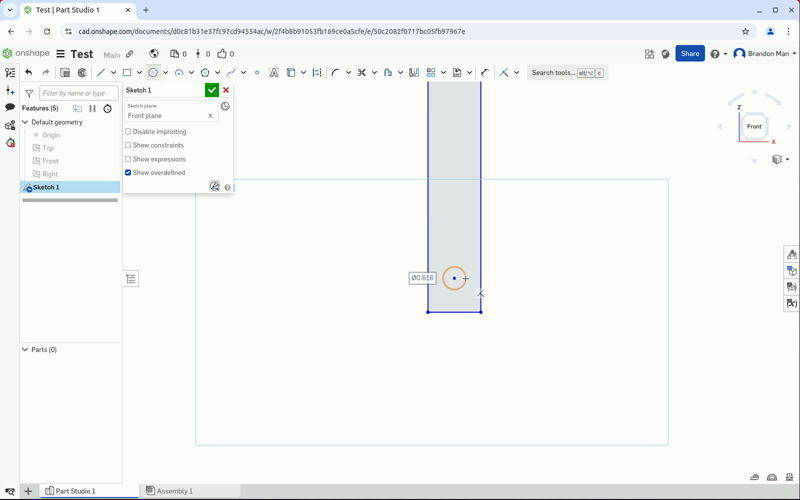
scroll(-6)
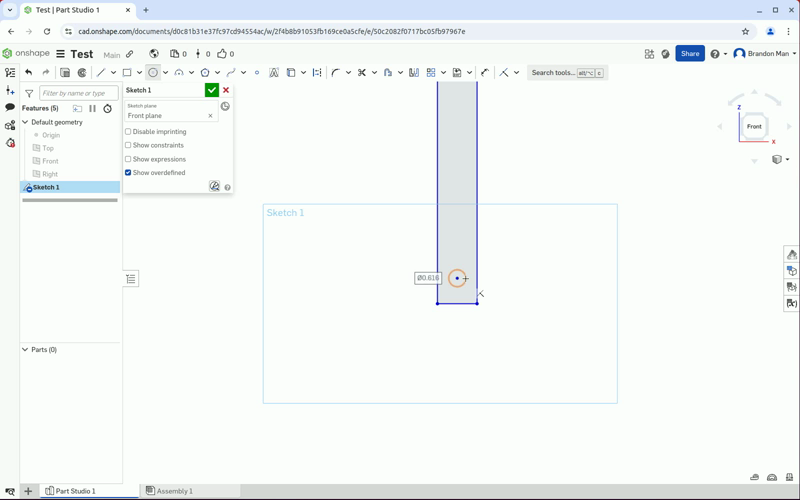
scroll(-6)
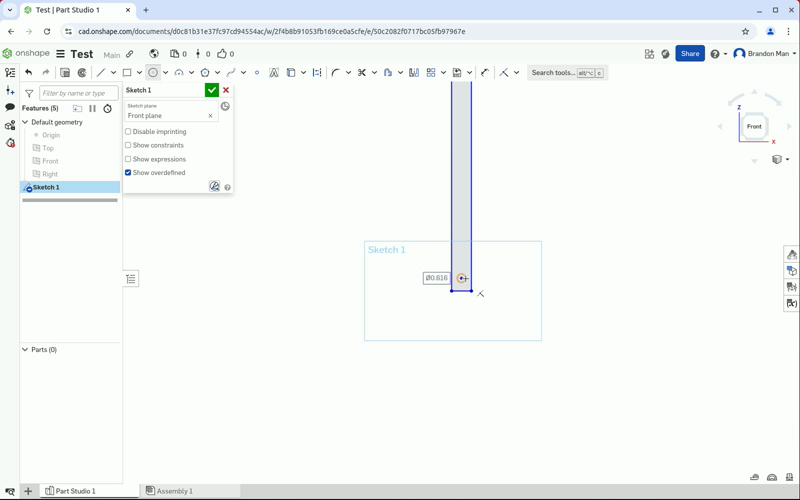
scroll(-6)
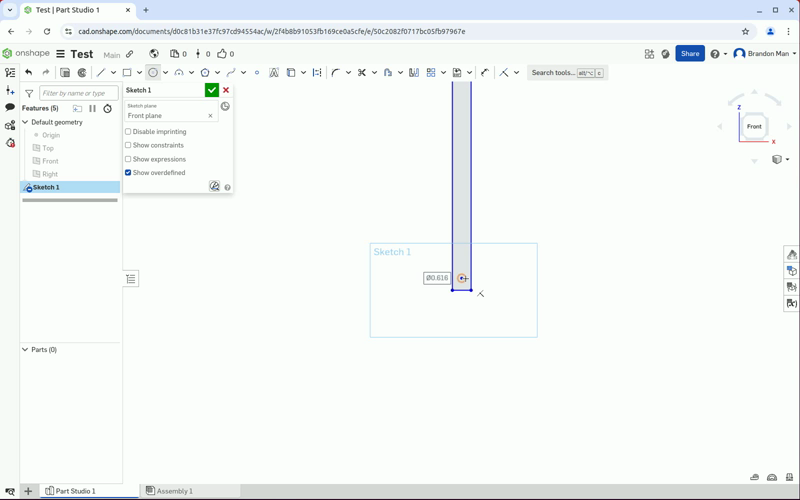
scroll(-6)
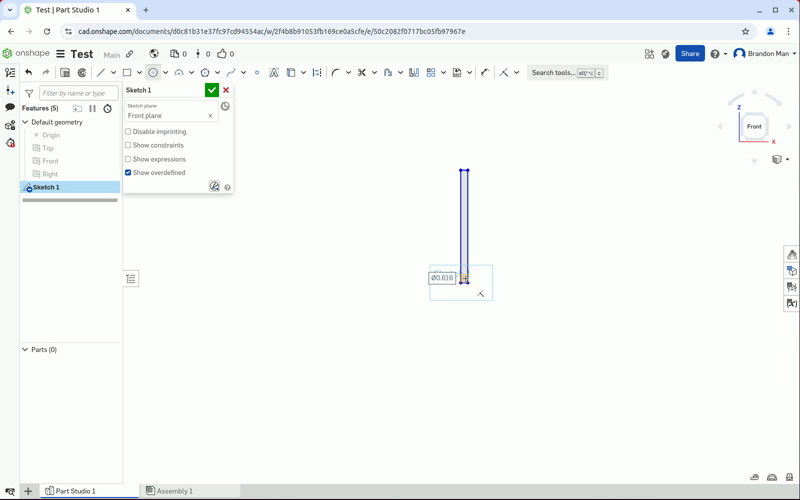
key(esc)
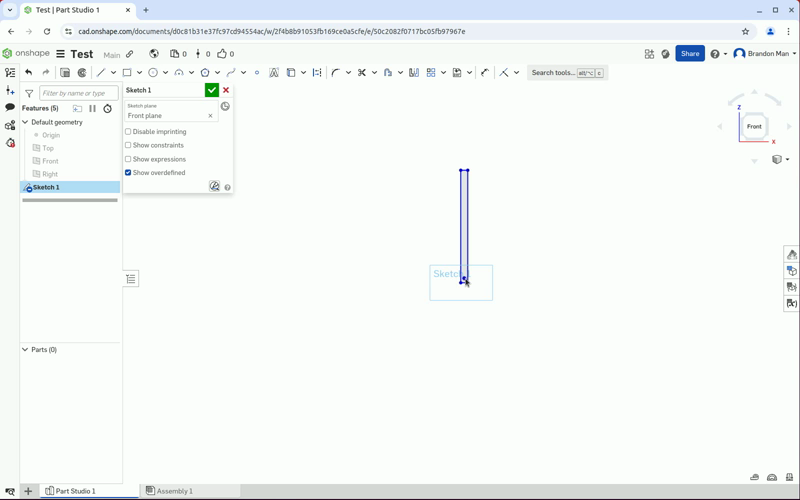
key(c)
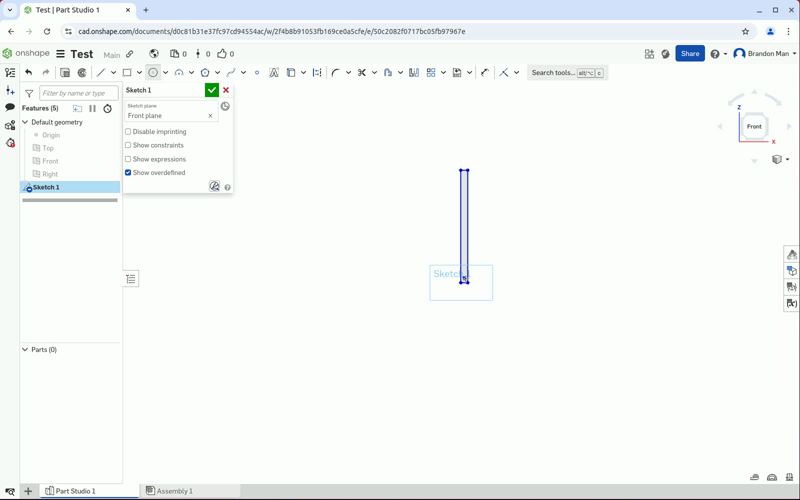
key_down(shift)
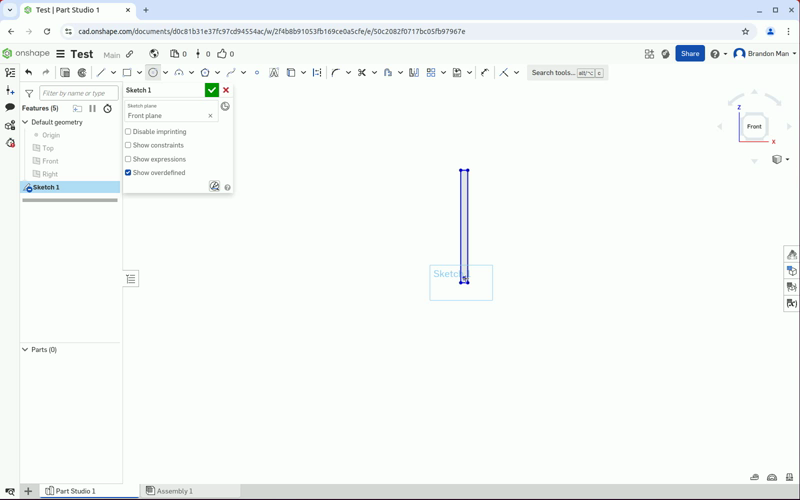
mouse_move(464, 175)
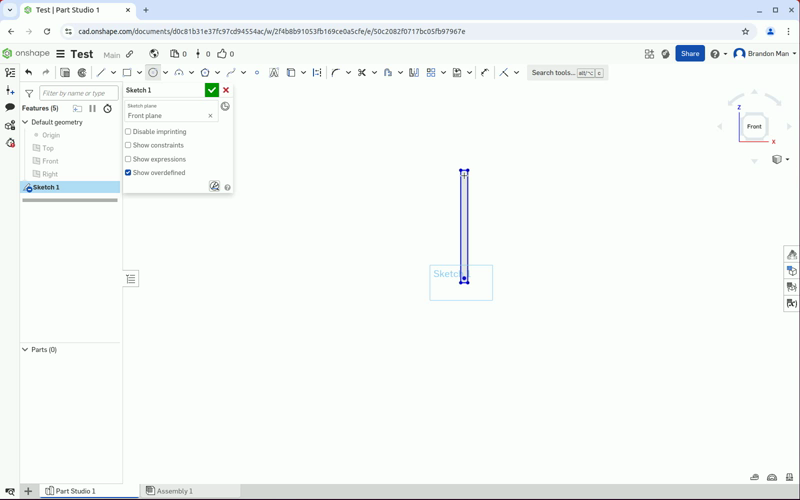
click(464, 175)
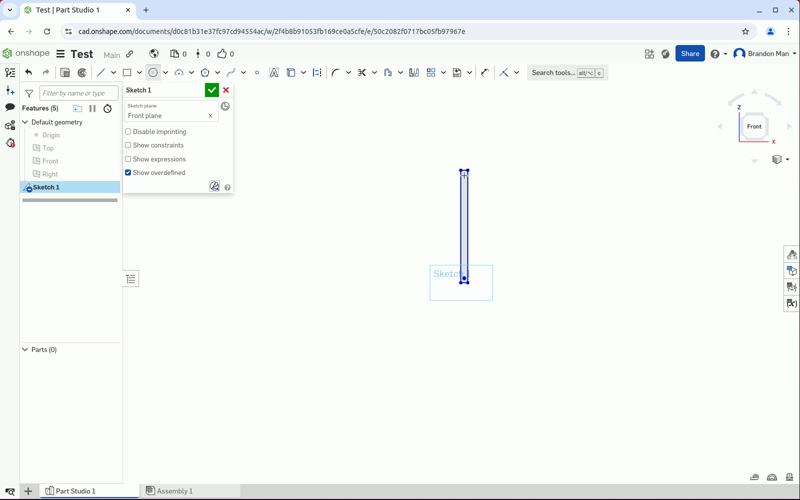
key_up(shift)
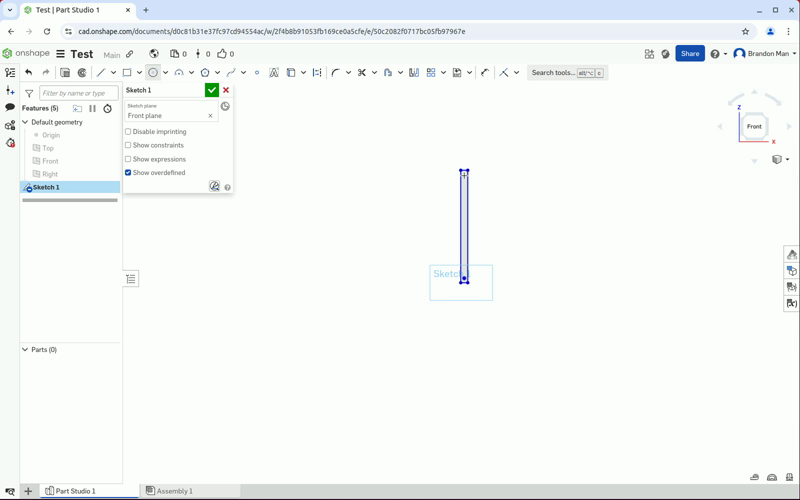
mouse_move(465, 175)
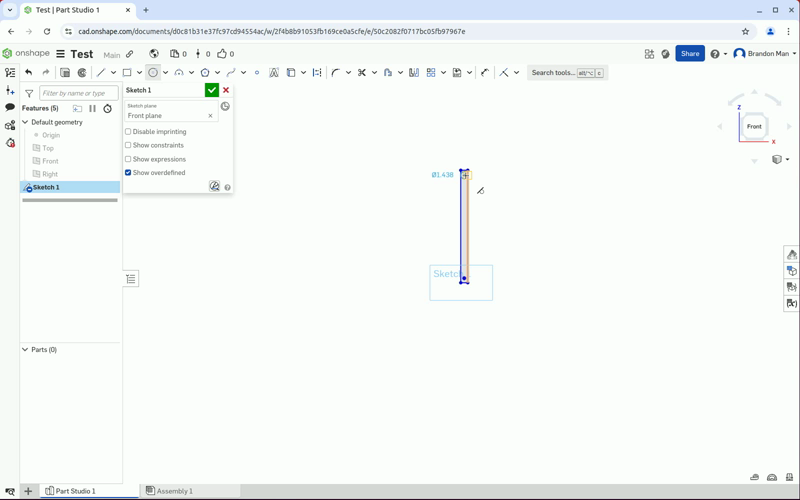
scroll(6)
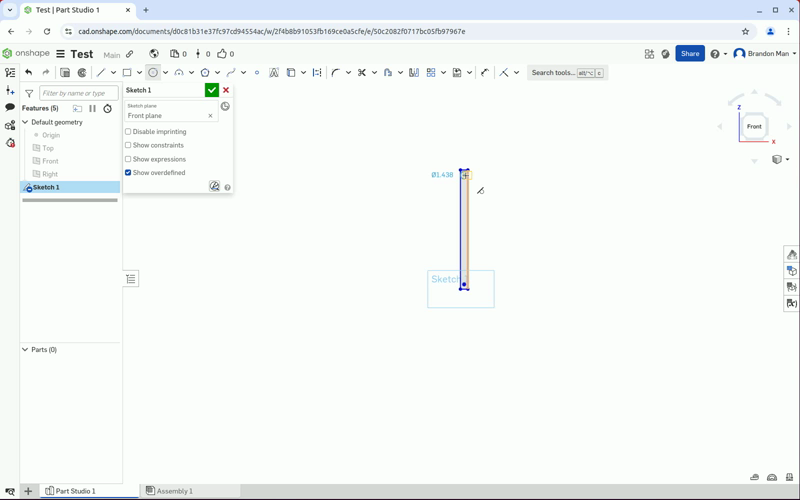
scroll(6)
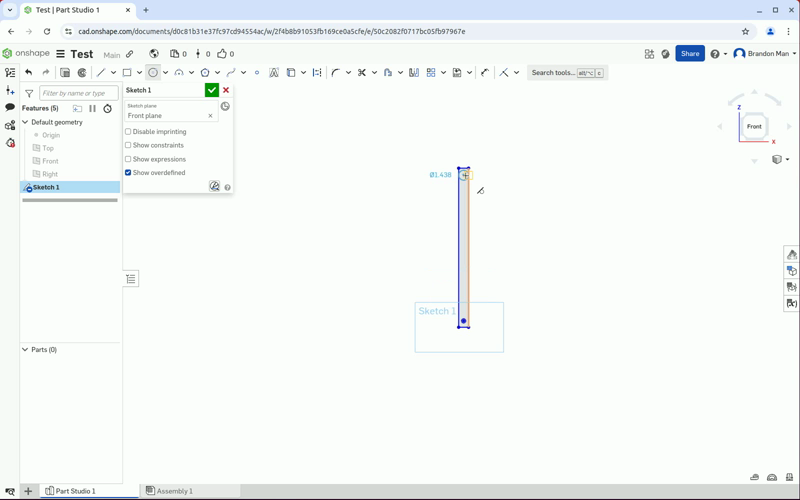
scroll(6)
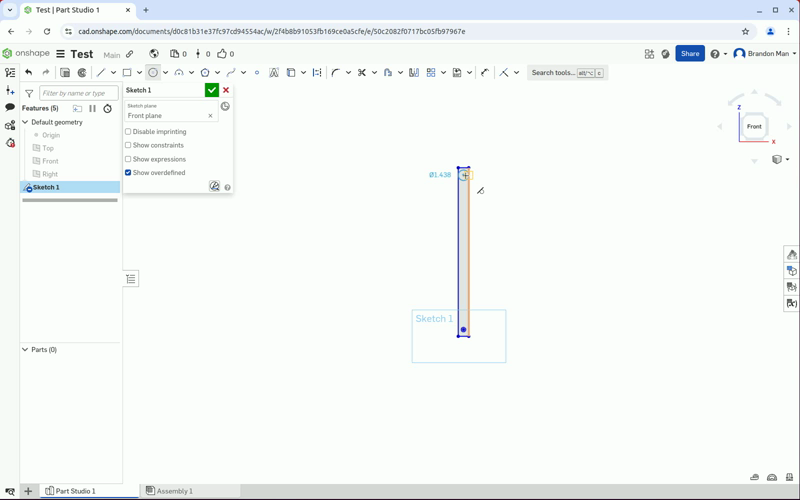
scroll(6)
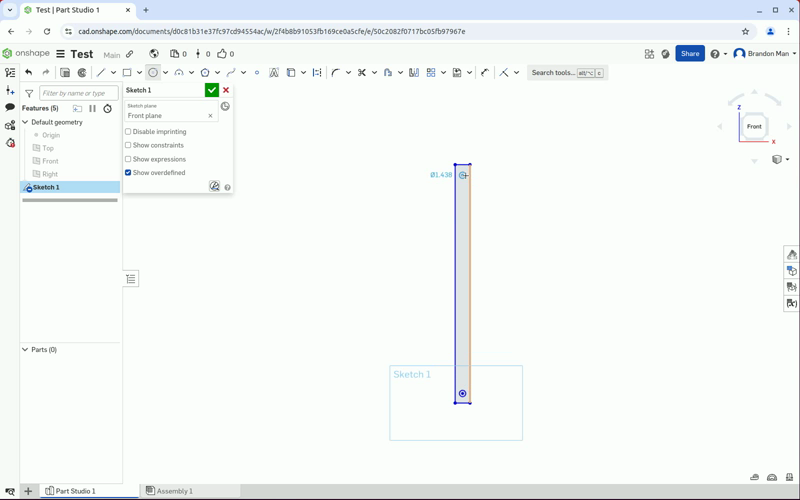
scroll(6)
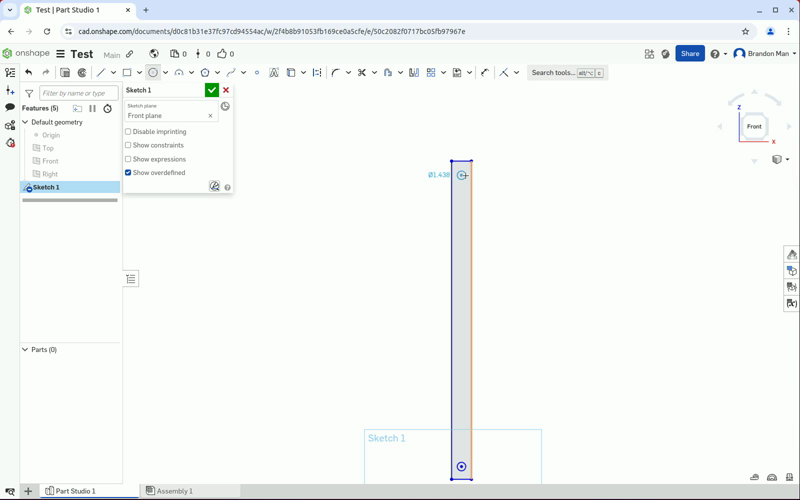
scroll(6)
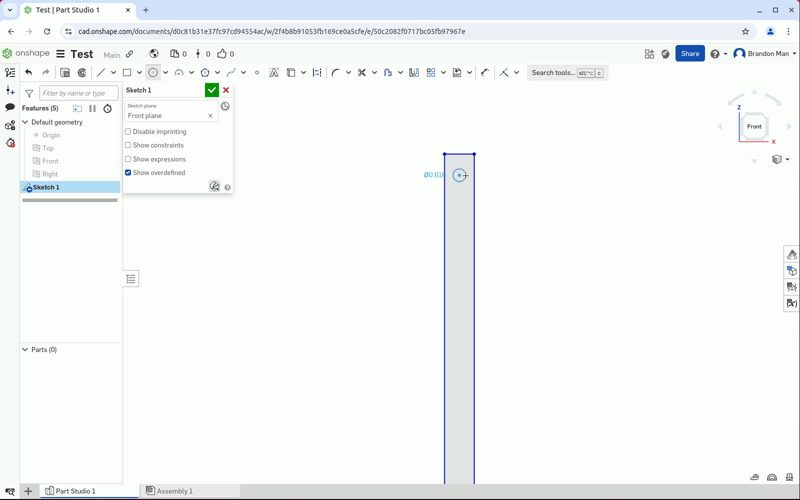
scroll(6)
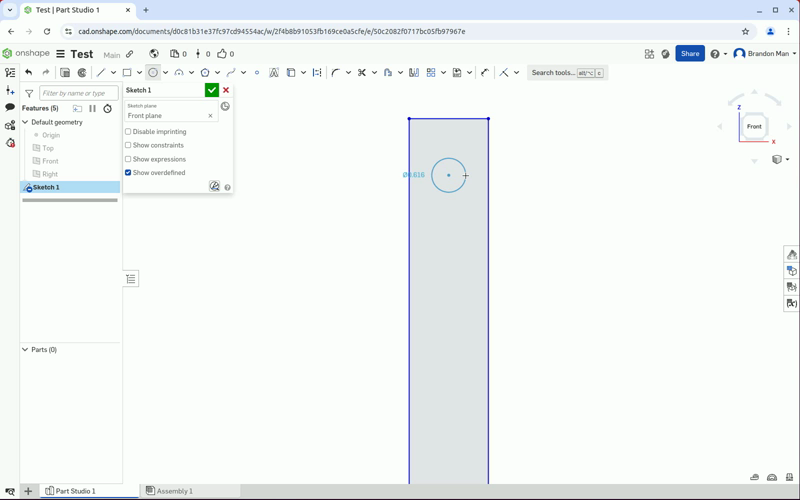
click(465, 175)
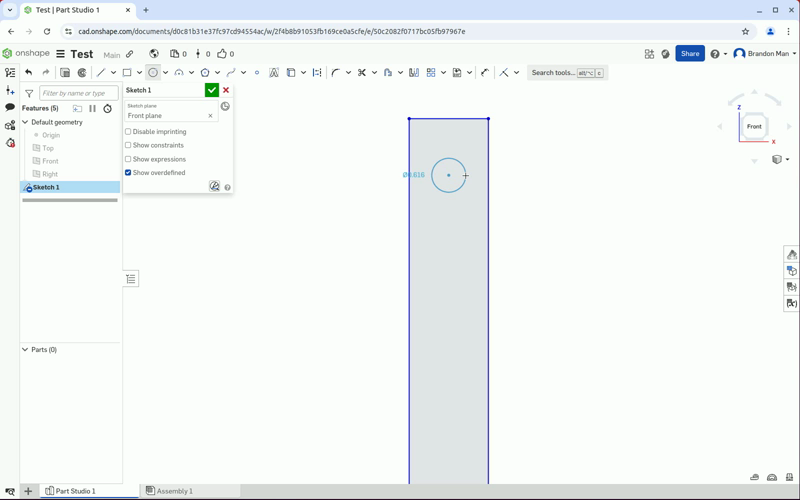
scroll(-6)
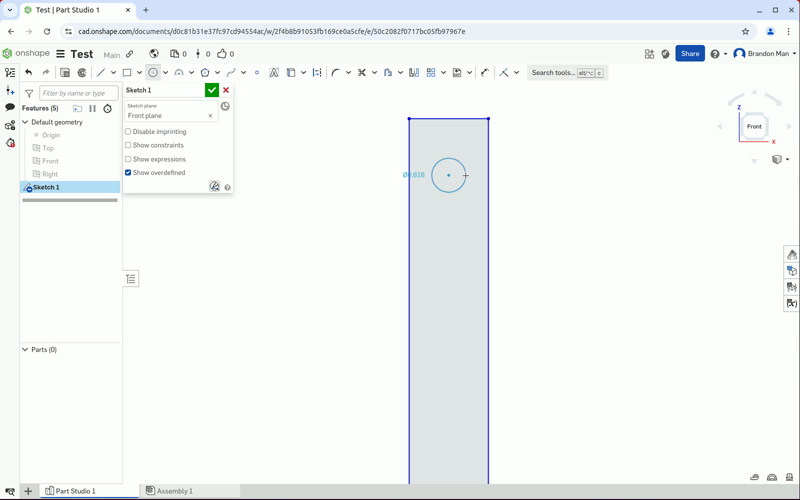
scroll(-6)
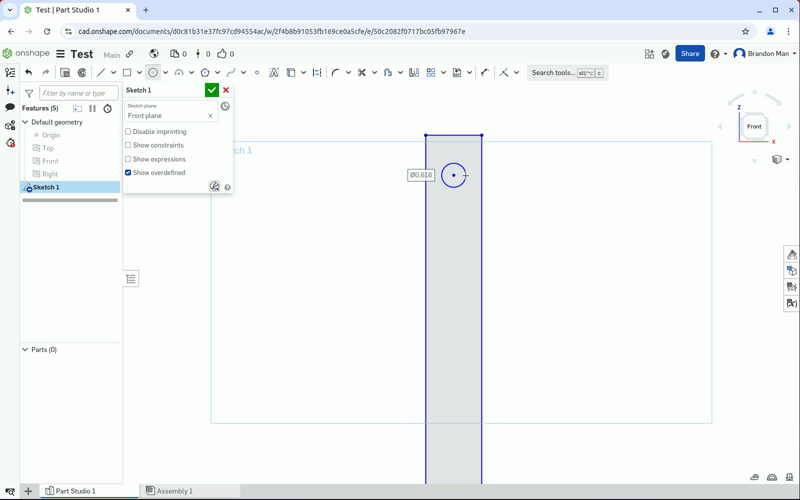
scroll(-6)
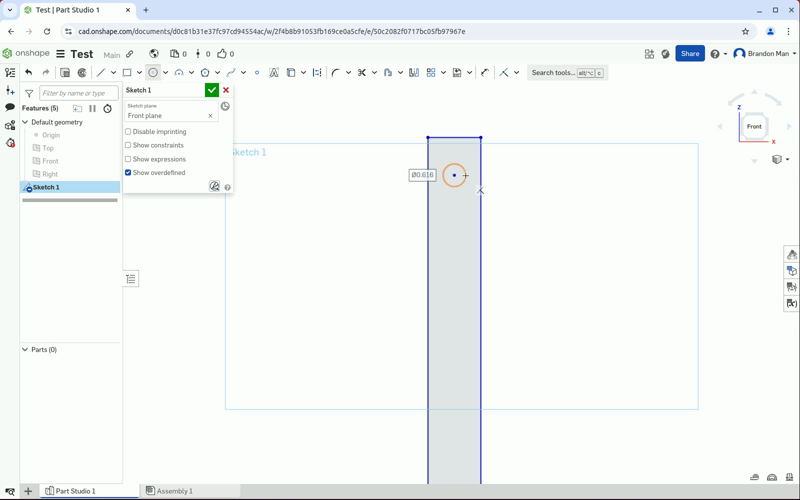
scroll(-6)
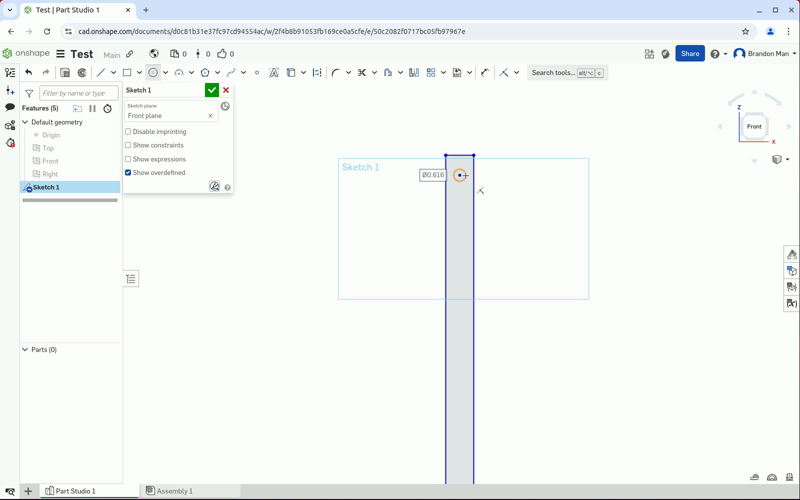
scroll(-6)
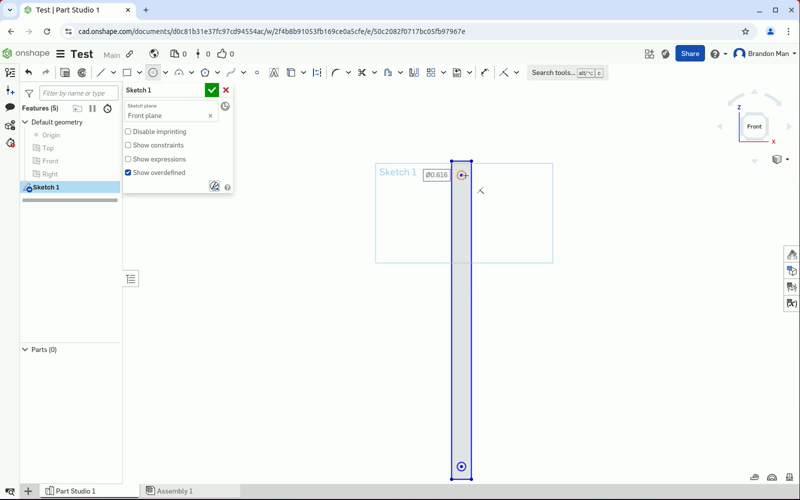
scroll(-6)
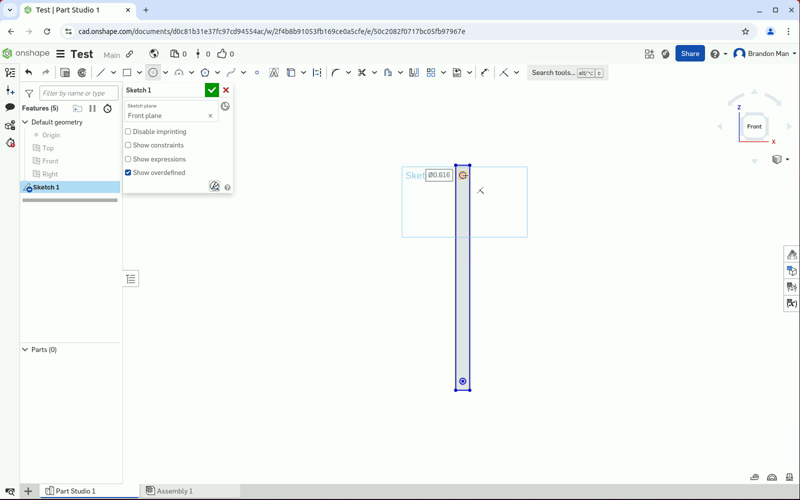
scroll(-6)
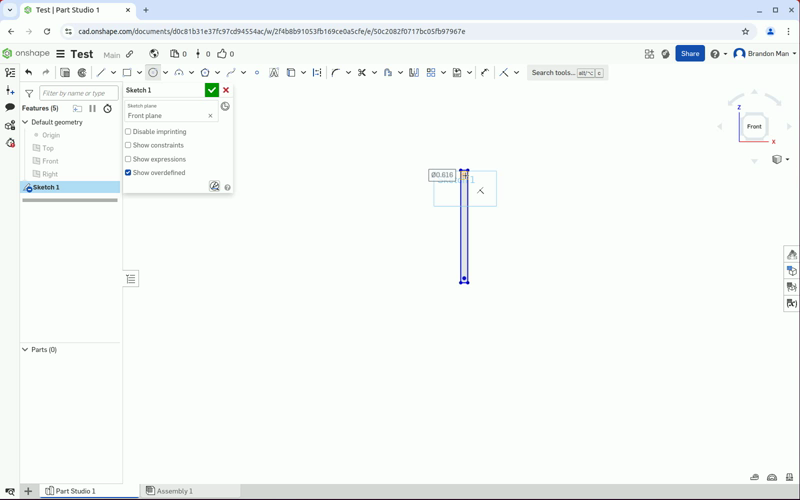
key(esc)
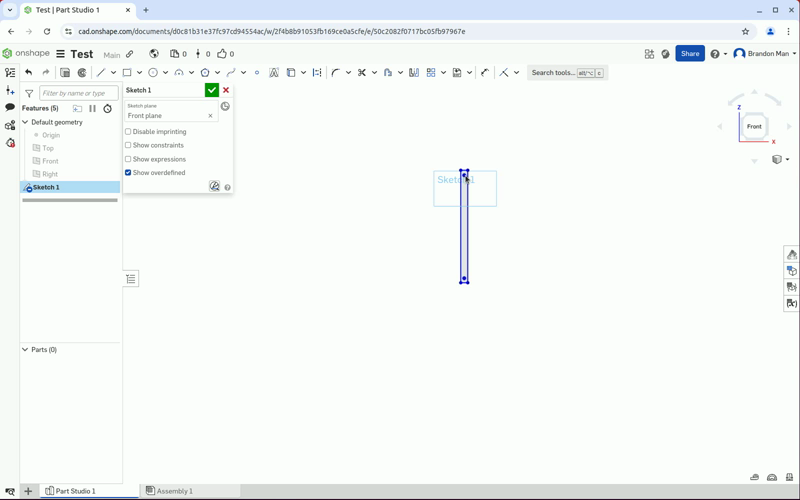
mouse_move(462, 219)
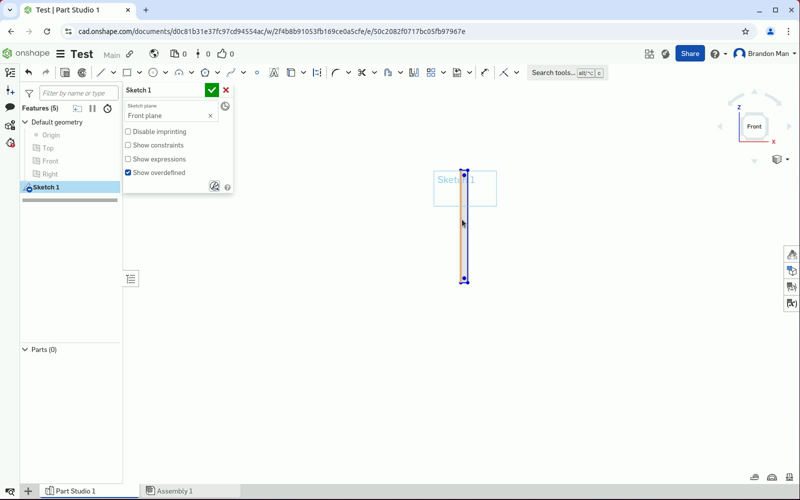
scroll(6)
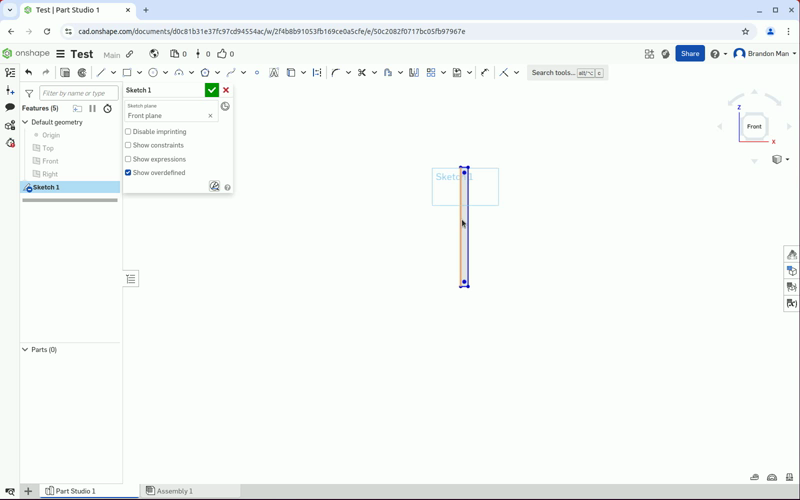
scroll(6)
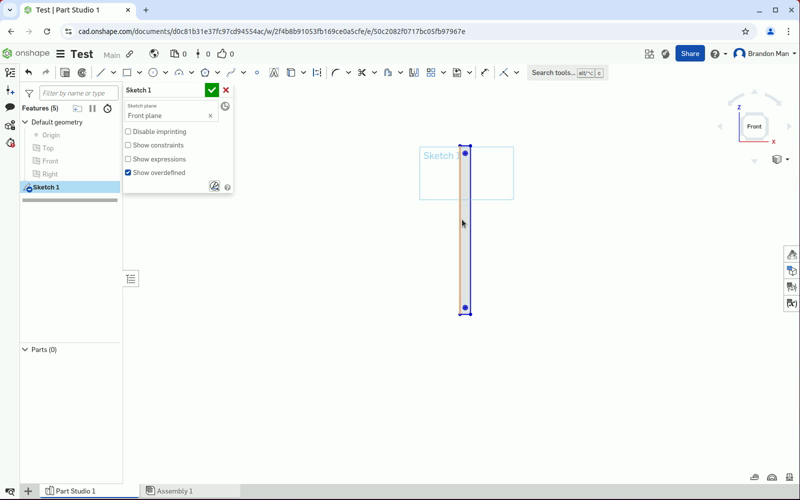
scroll(6)
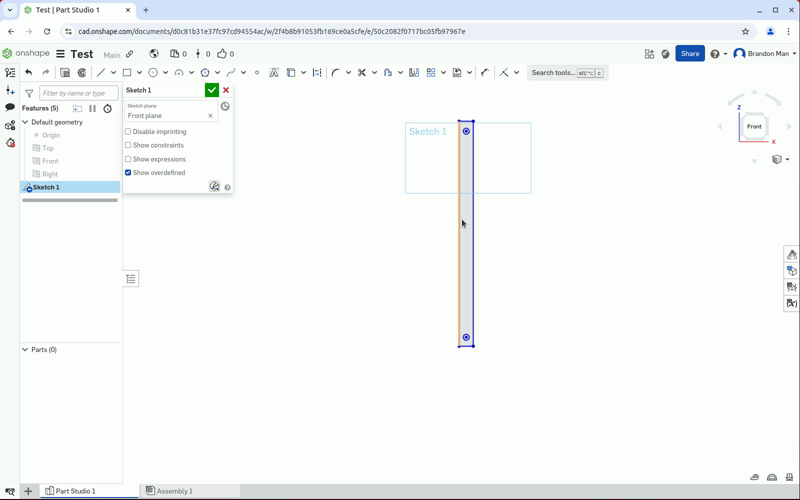
scroll(6)
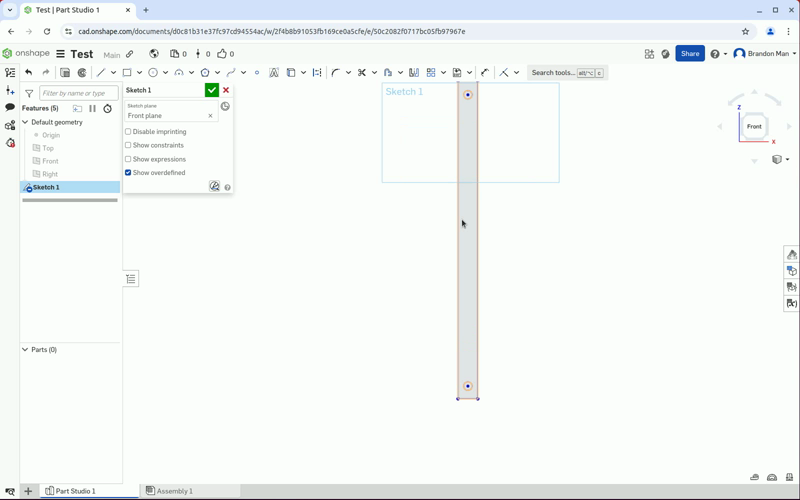
scroll(6)
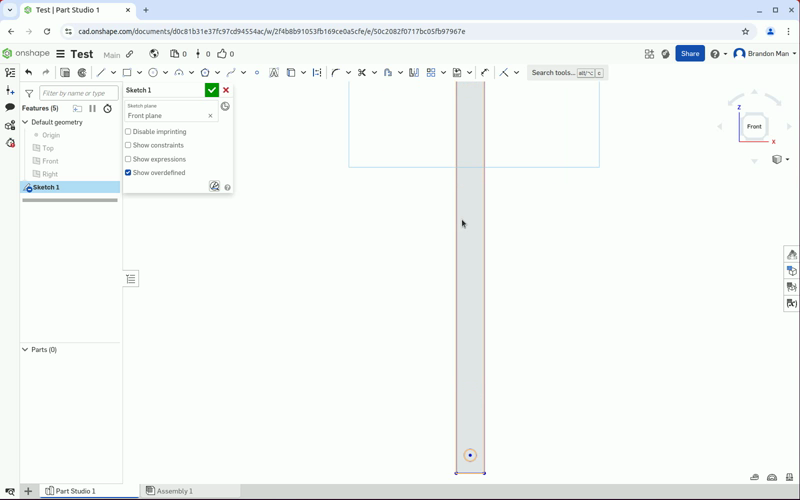
scroll(6)
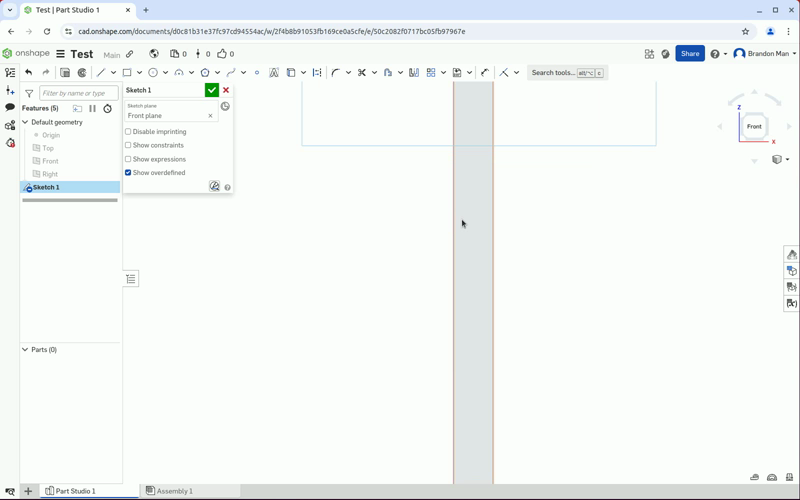
scroll(6)
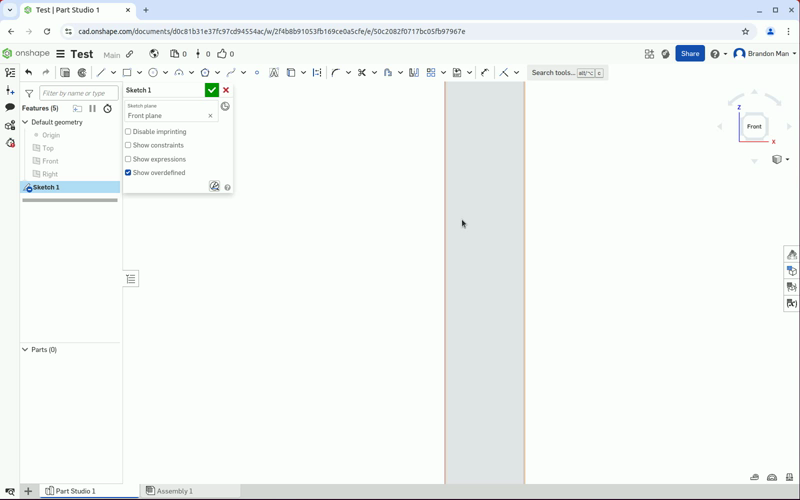
click(462, 219)
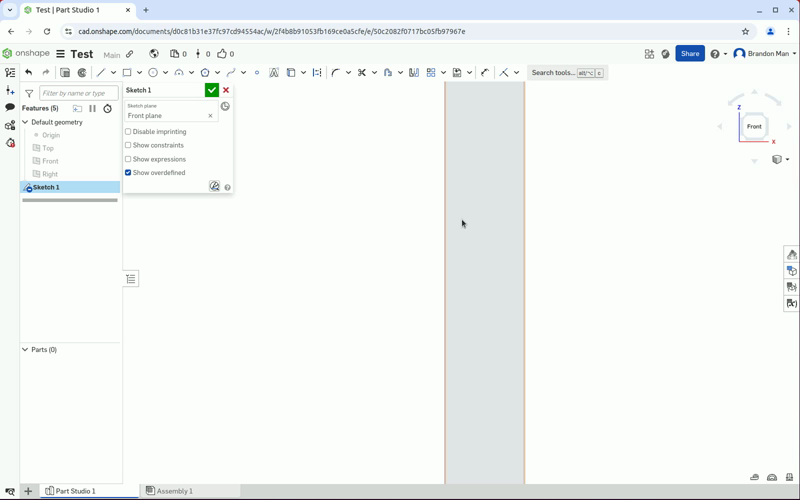
scroll(-6)
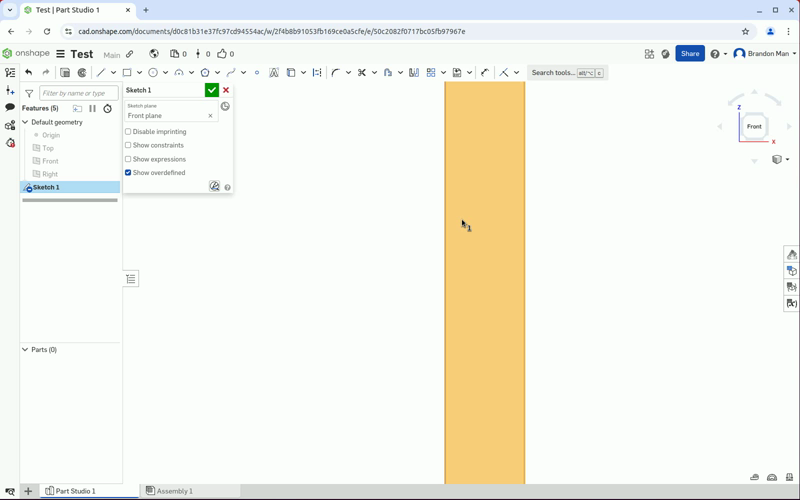
scroll(-6)
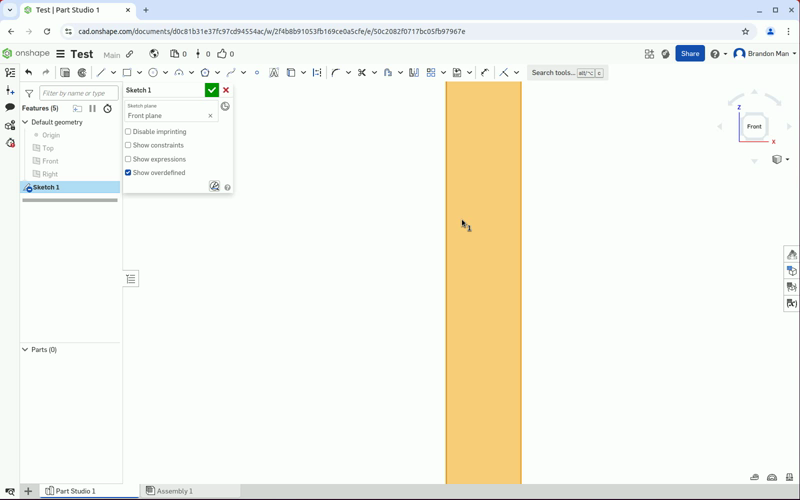
scroll(-6)
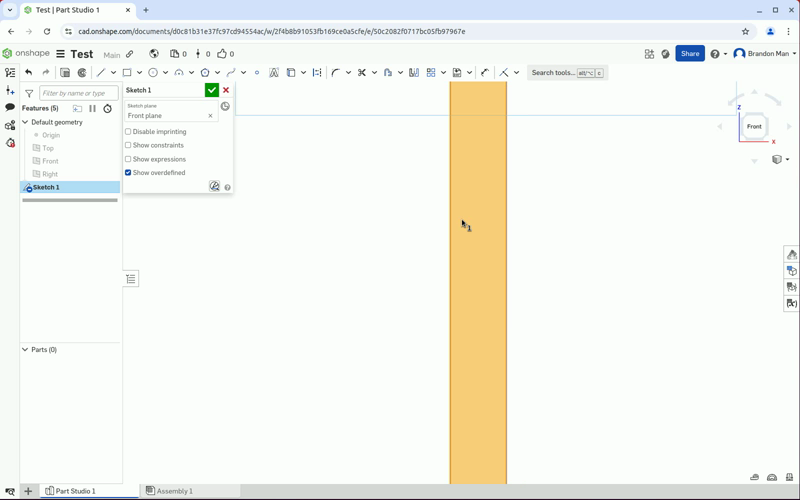
scroll(-6)
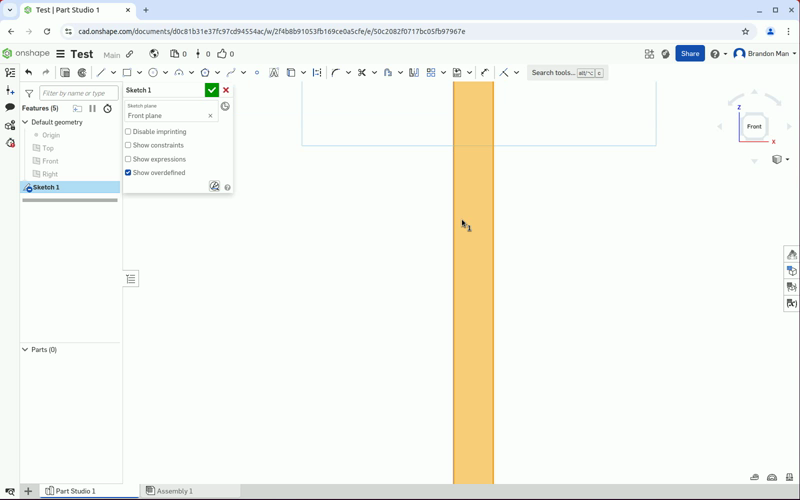
scroll(-6)
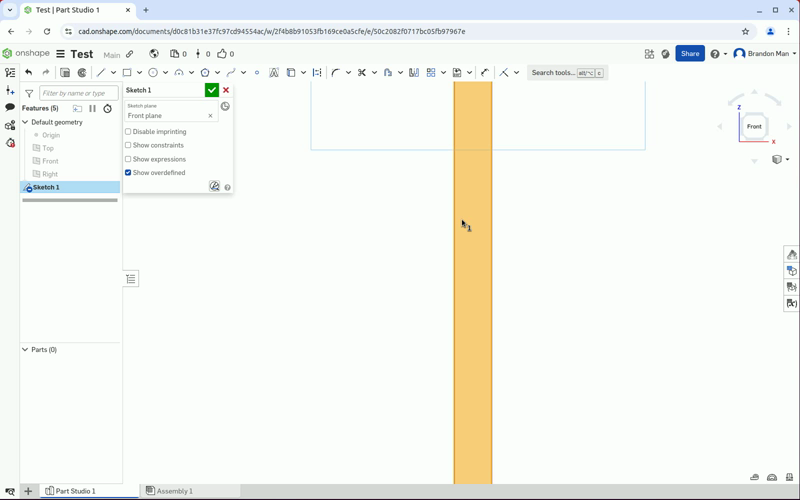
scroll(-6)
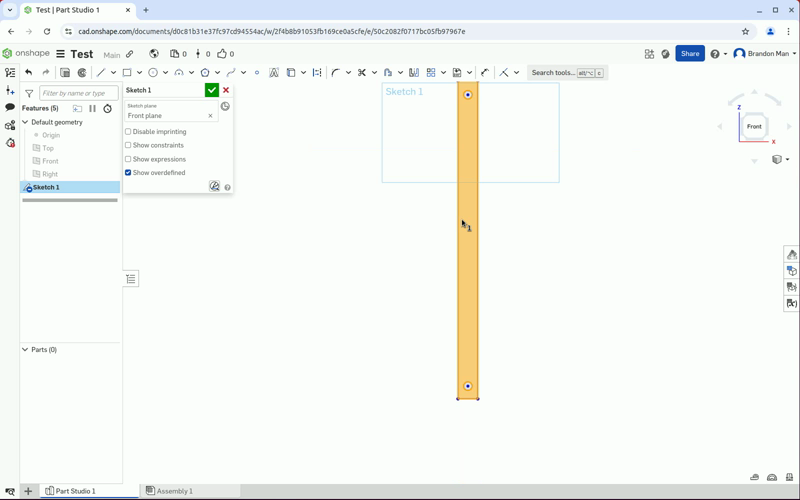
scroll(-6)
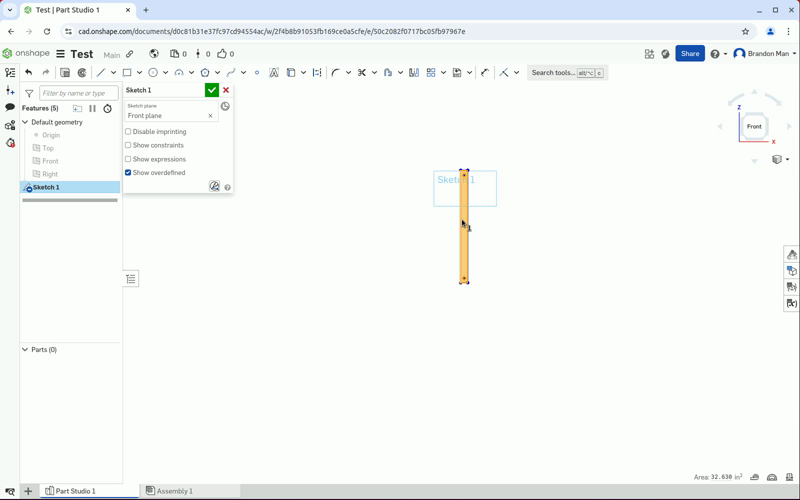
mouse_move(73, 352)
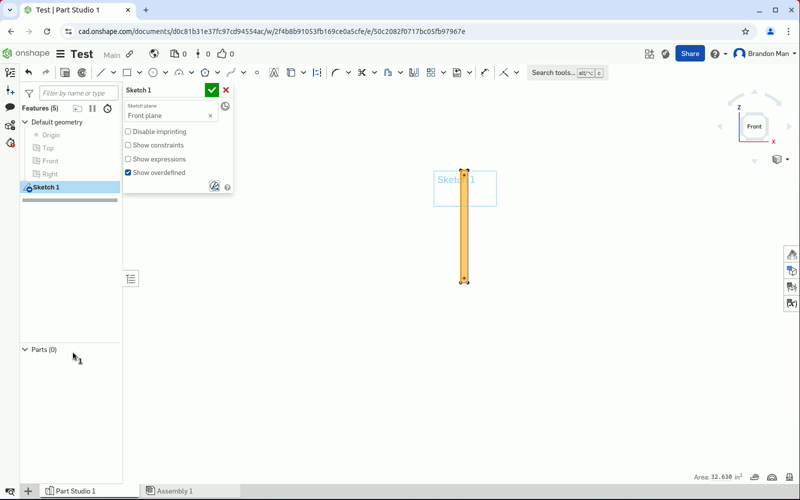
key(shift+y)
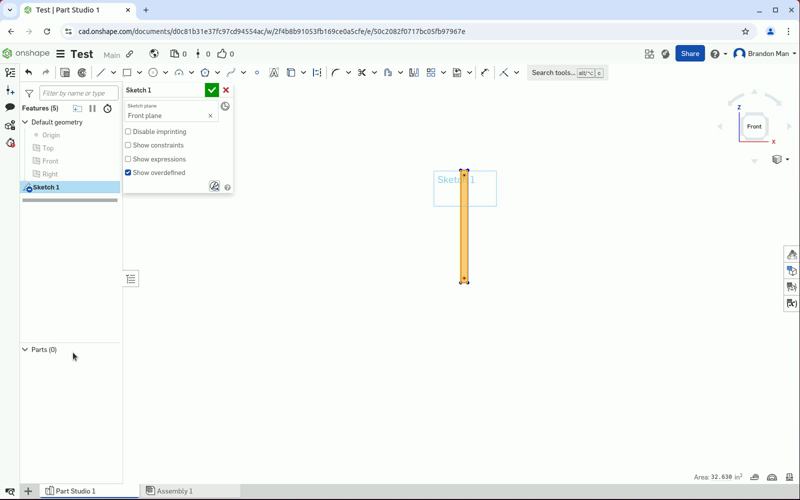
key(shift+e)
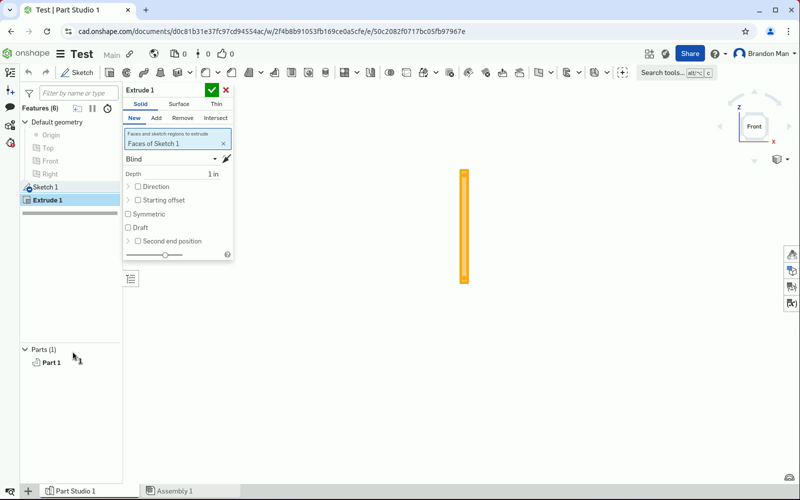
mouse_move(143, 106)
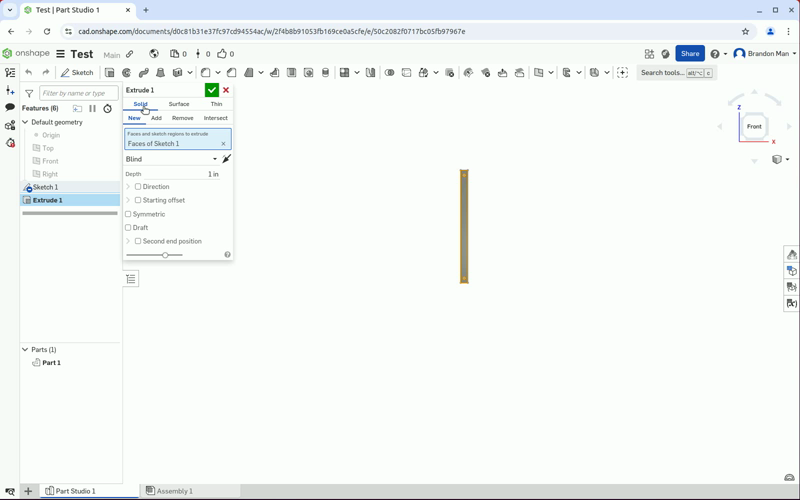
click(143, 106)
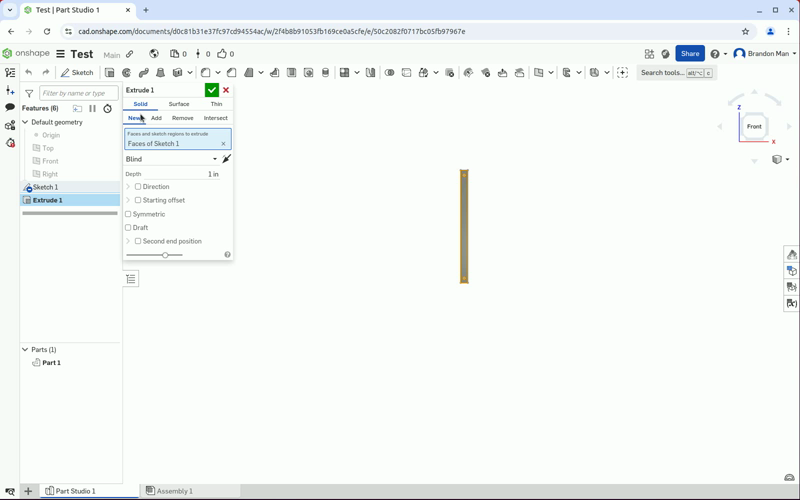
mouse_move(137, 120)
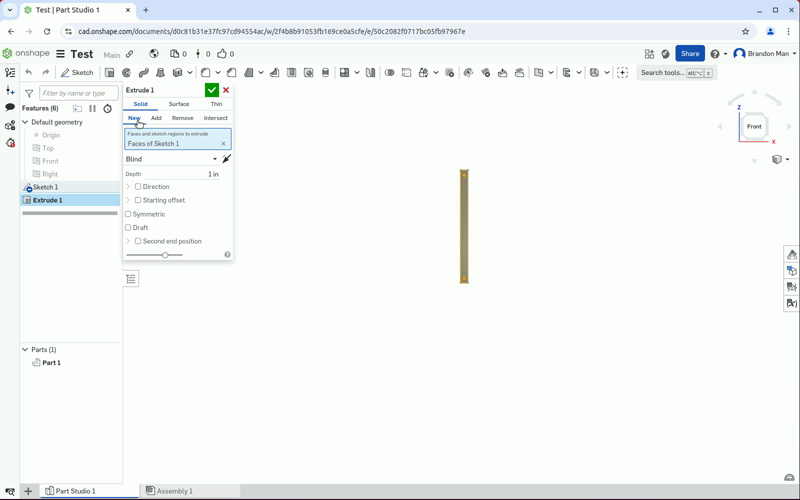
click(137, 120)
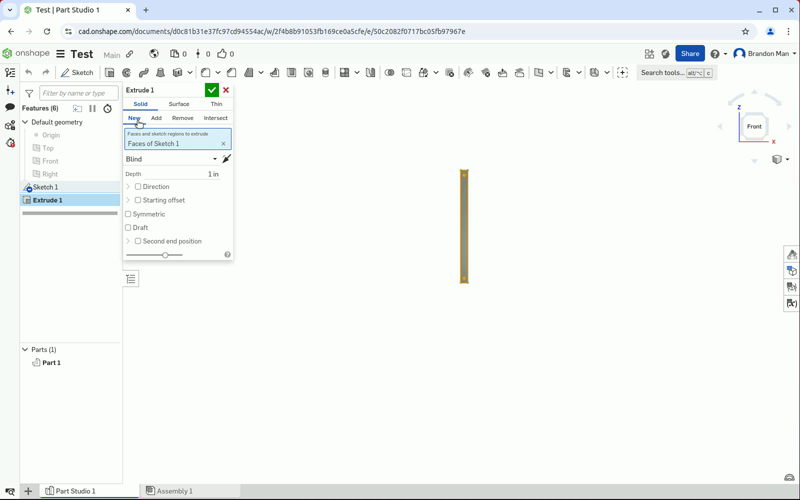
key(tab, 4)
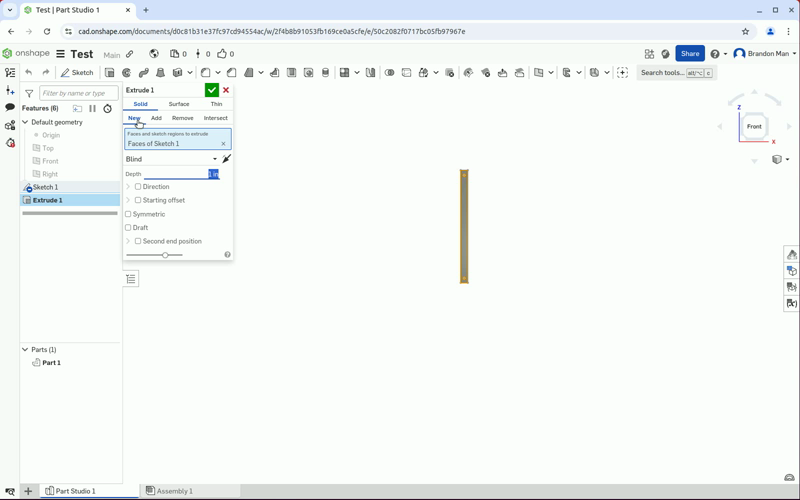
text(-0.241)
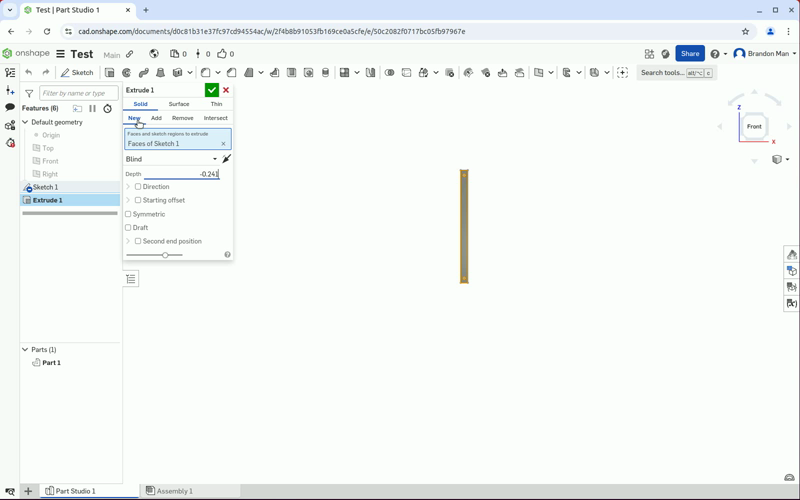
key(enter)
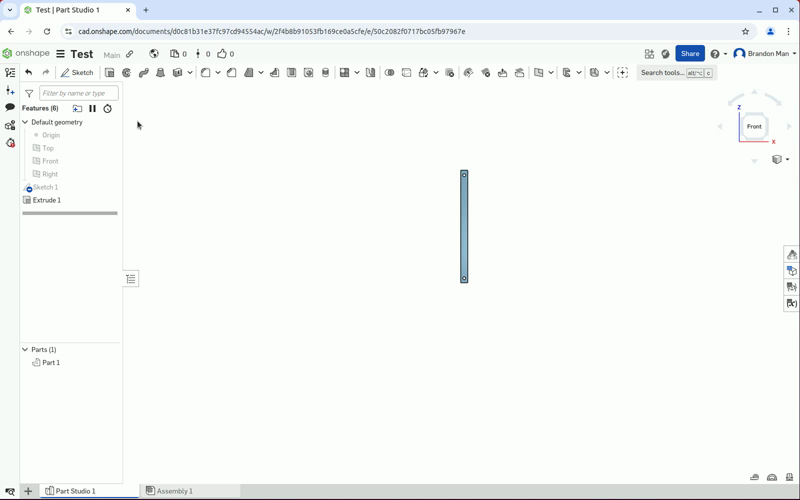
key(shift+h)
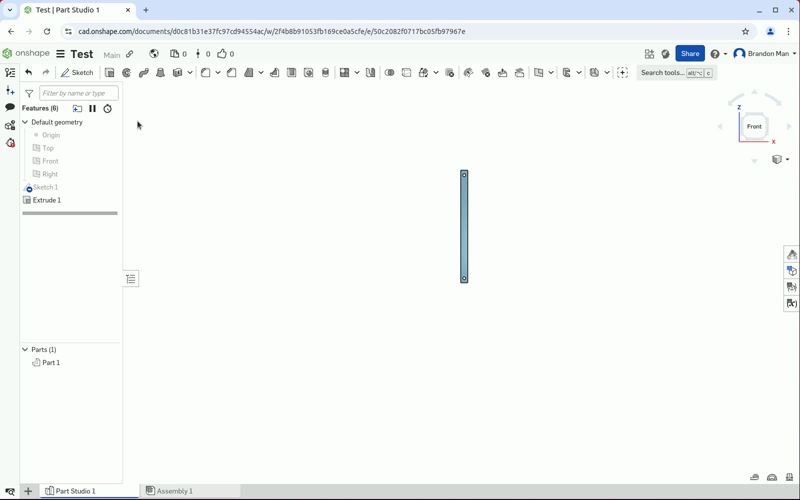
key(shift+h)
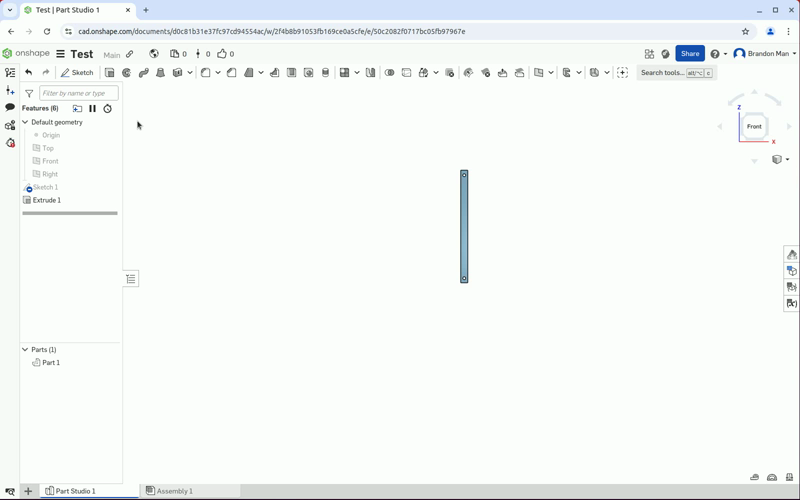
mouse_move(73, 189)
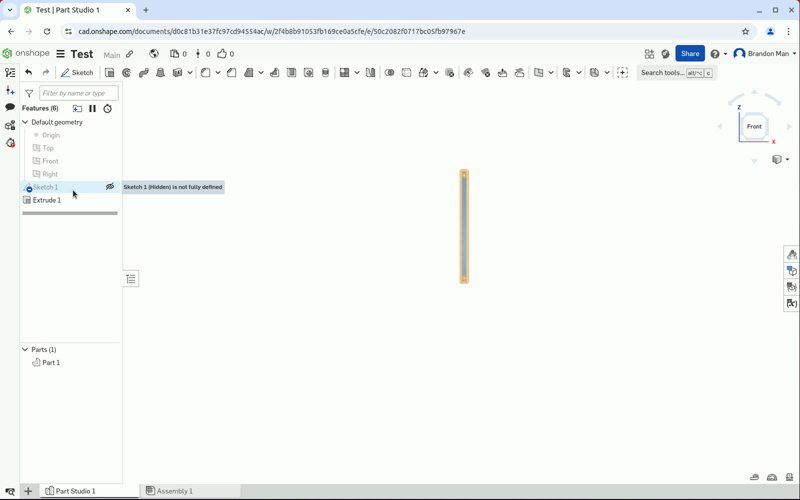
click(73, 189)
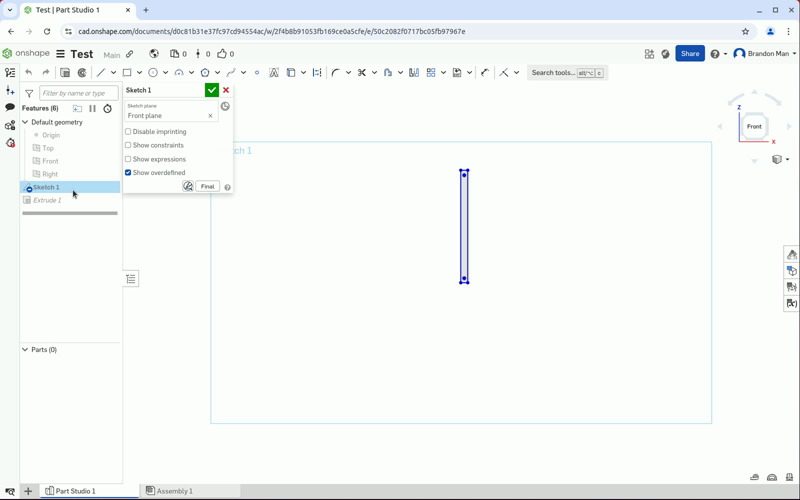
mouse_move(229, 92)
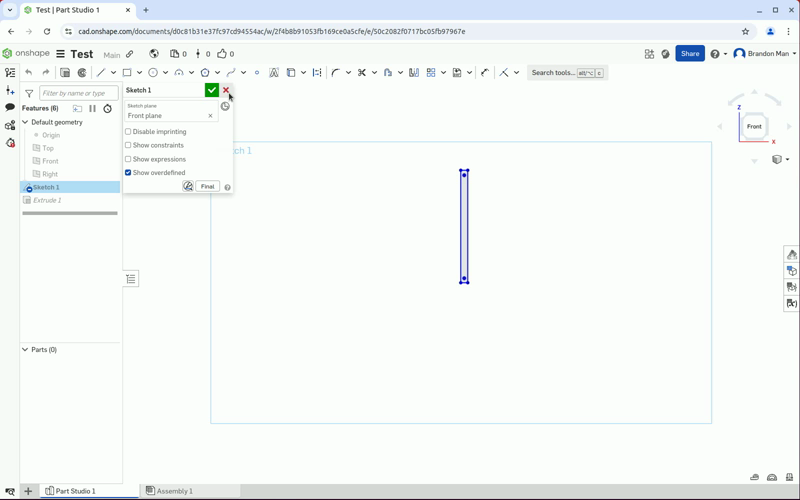
click(229, 92)
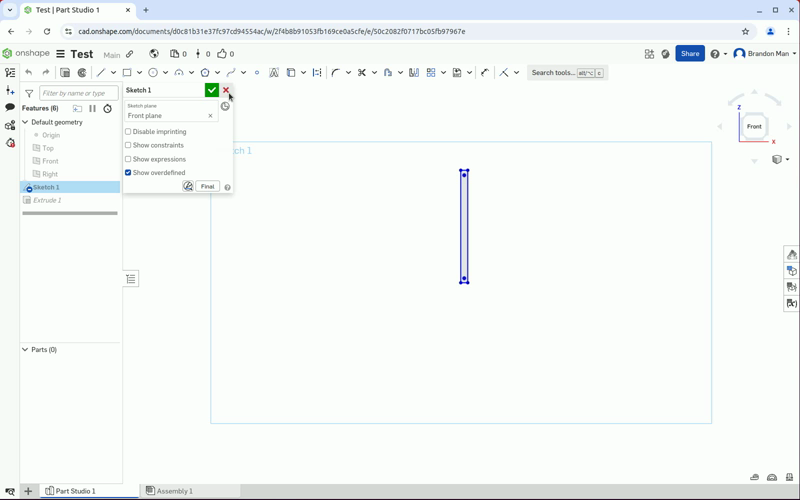
key(shift+s)
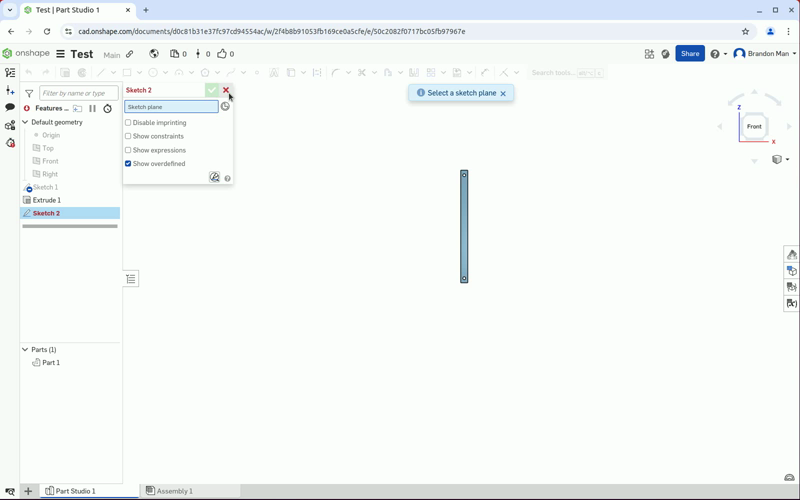
mouse_move(73, 163)
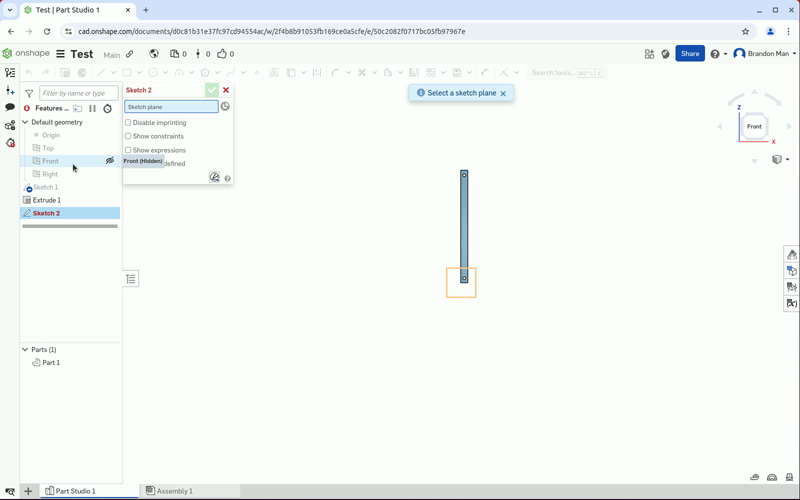
click(73, 163)
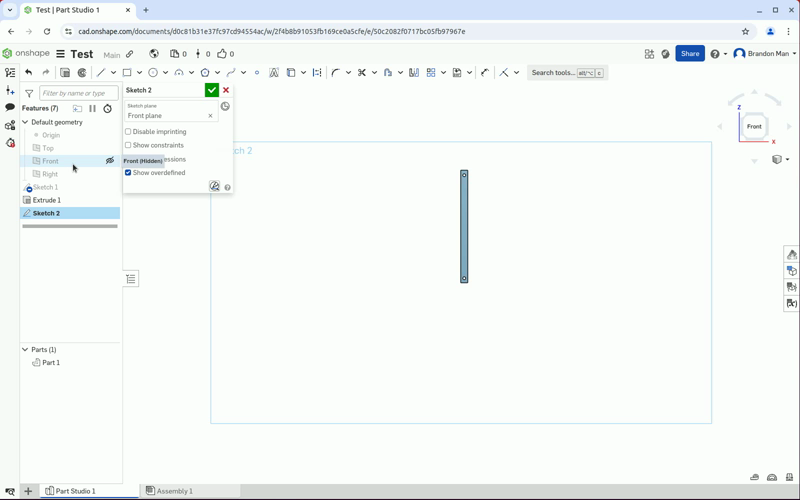
mouse_move(73, 352)
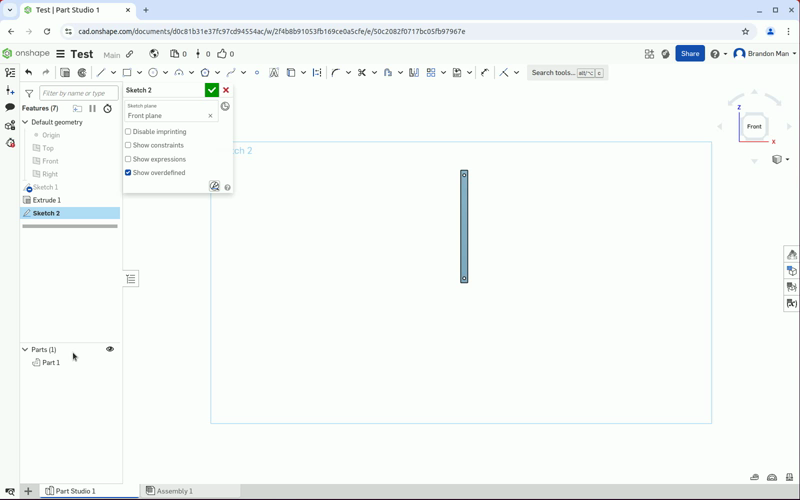
key(y)
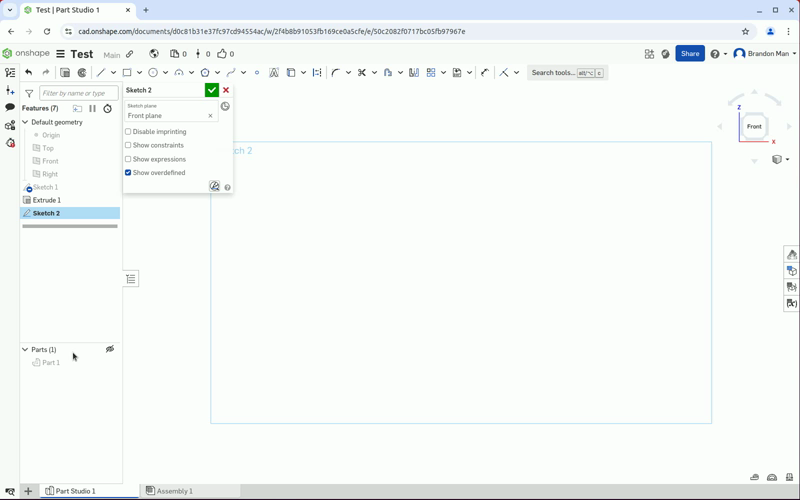
key(c)
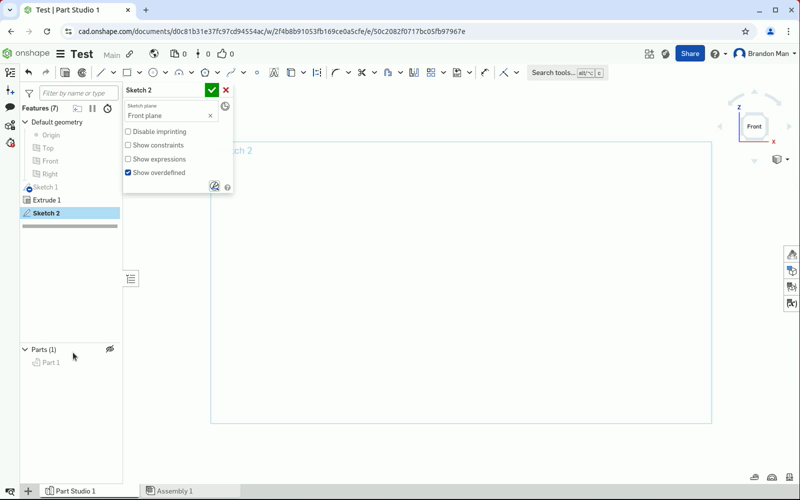
key_down(shift)
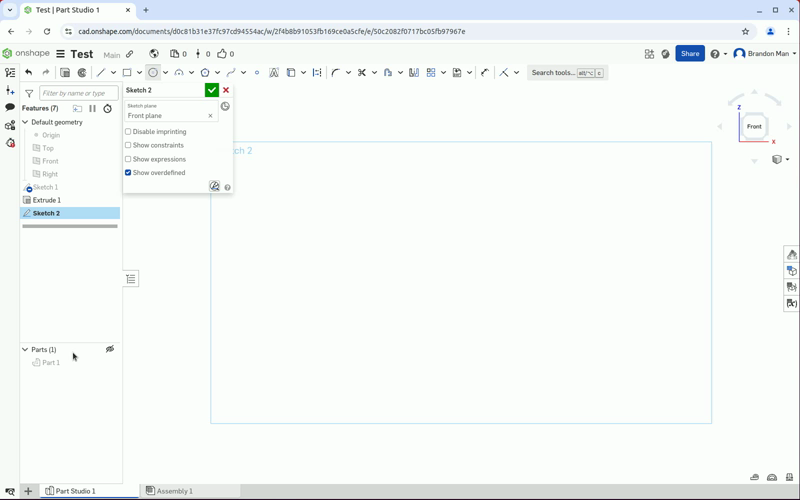
mouse_move(464, 278)
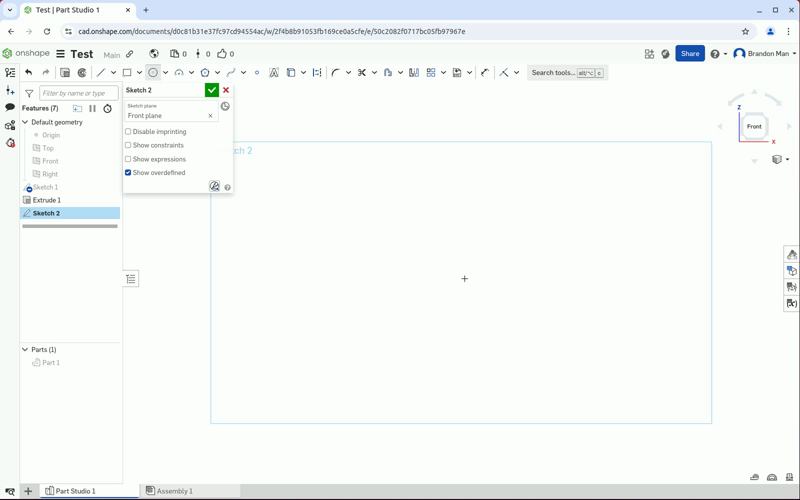
click(464, 278)
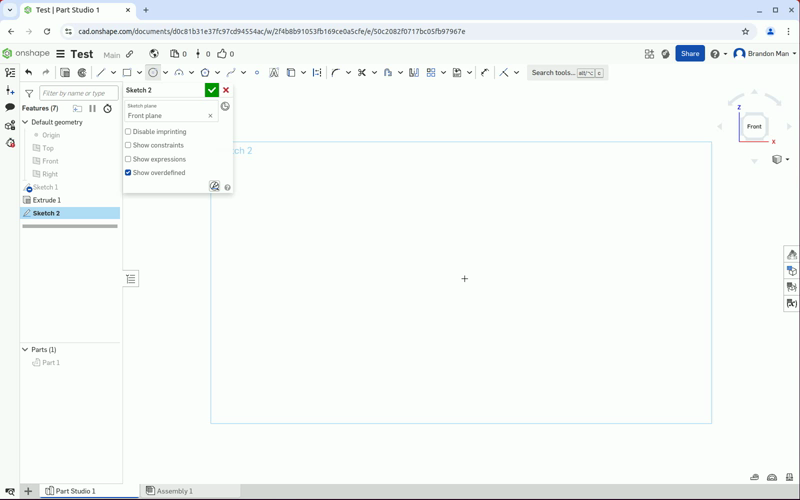
key_up(shift)
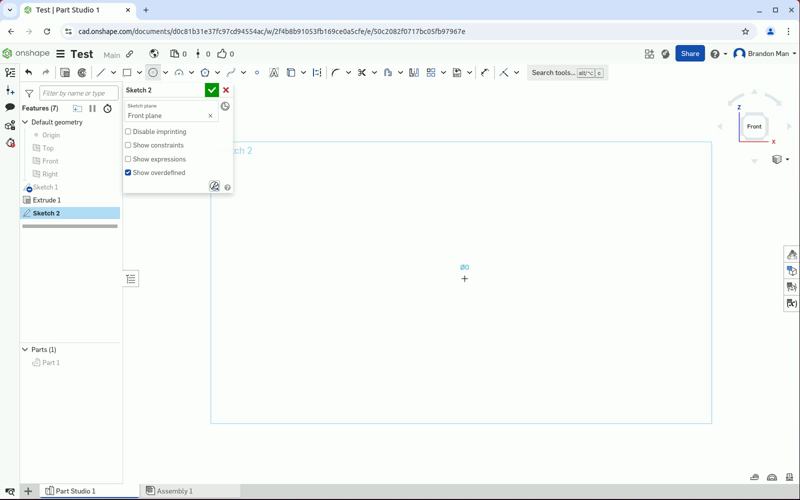
mouse_move(466, 278)
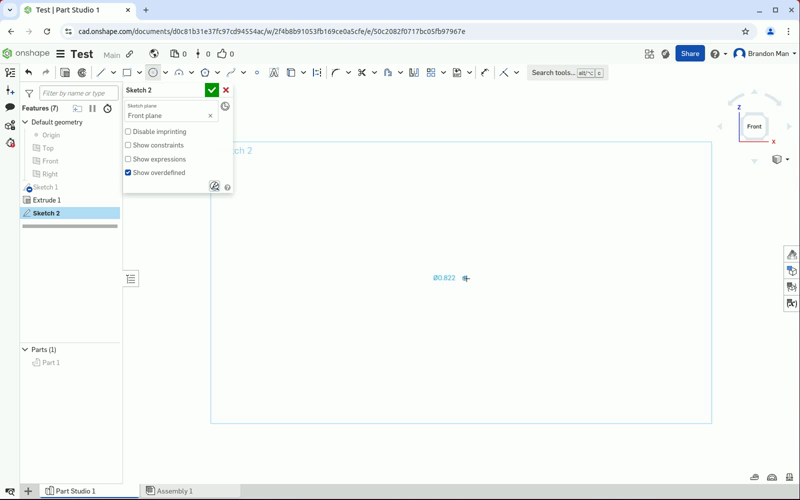
scroll(6)
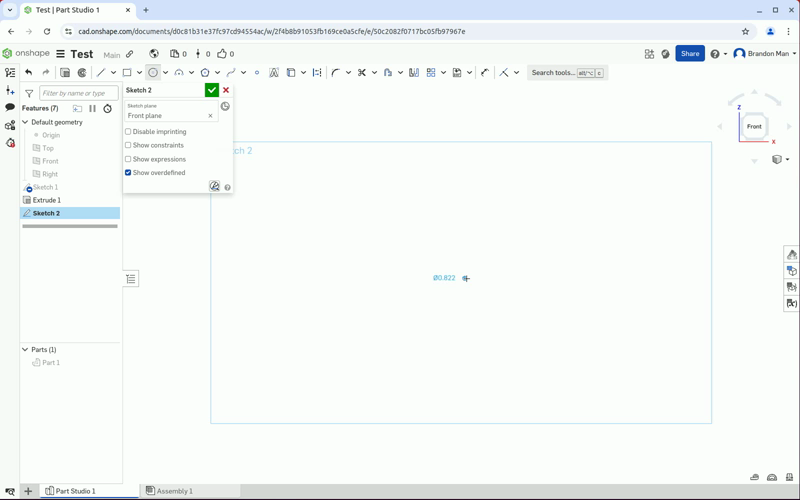
scroll(6)
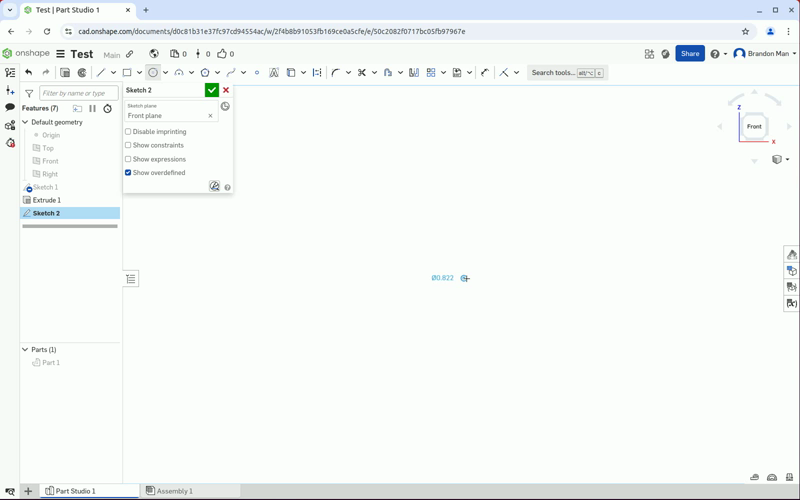
scroll(6)
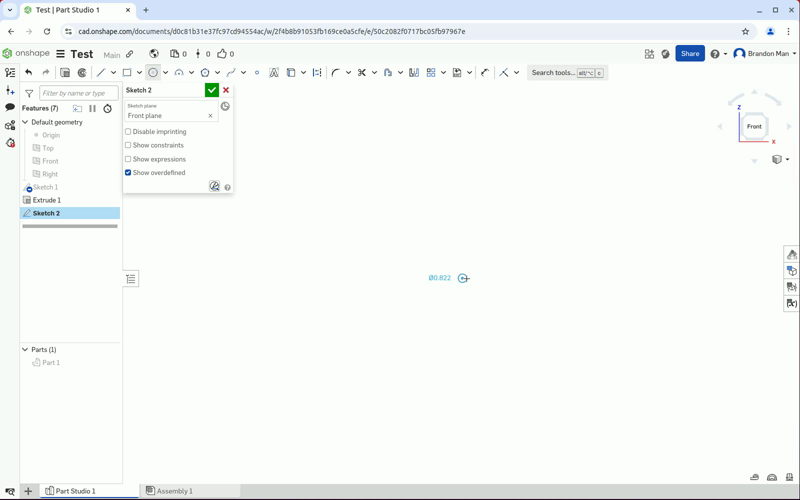
scroll(6)
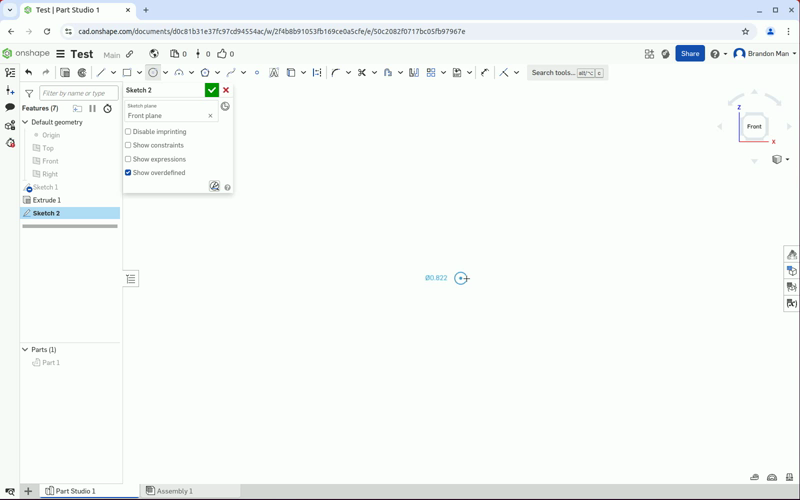
scroll(6)
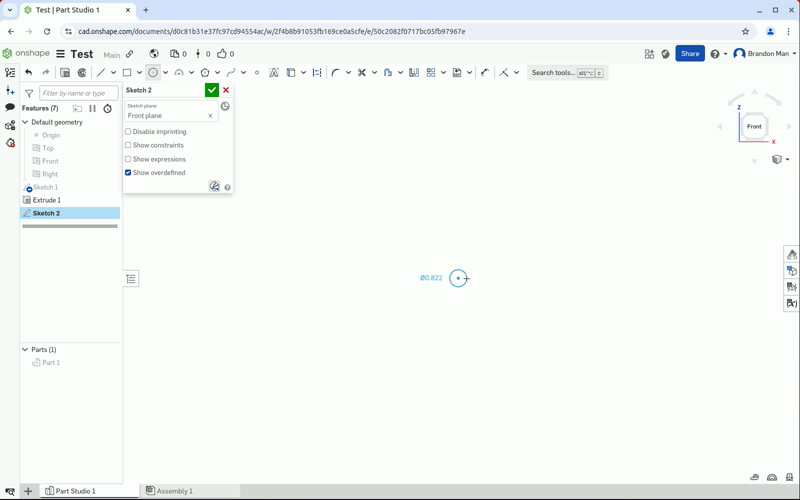
scroll(6)
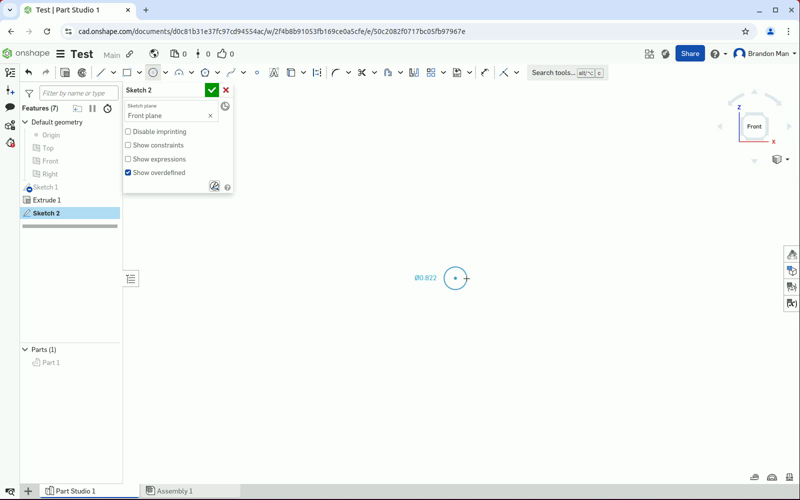
scroll(6)
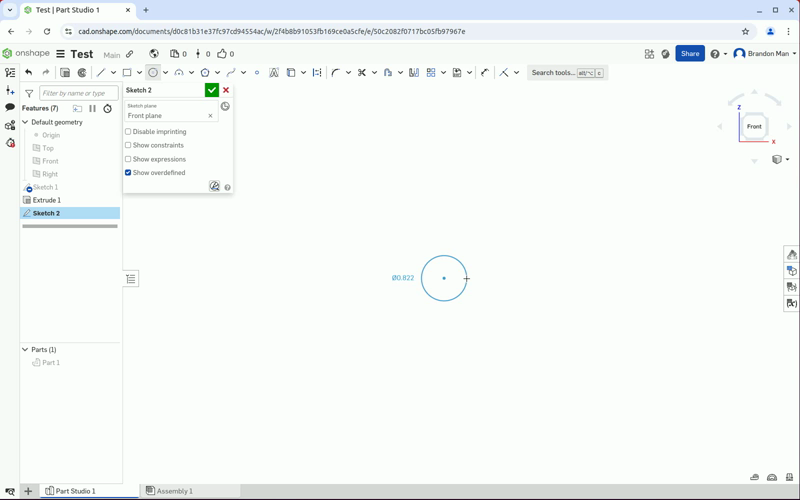
click(466, 278)
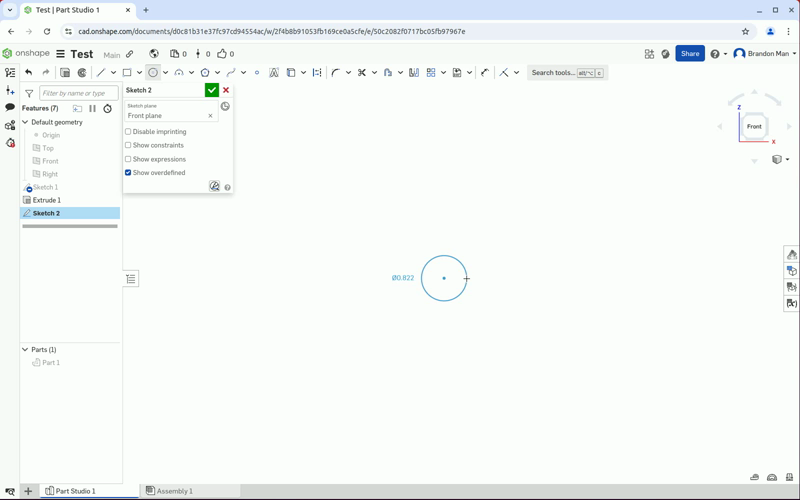
scroll(-6)
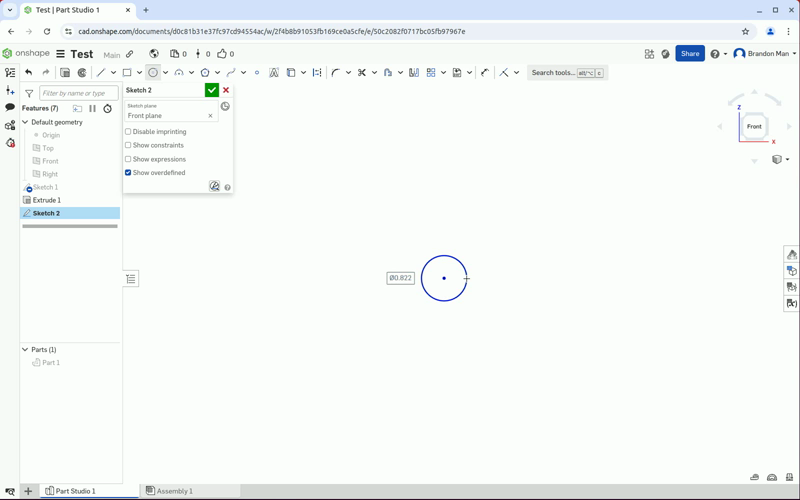
scroll(-6)
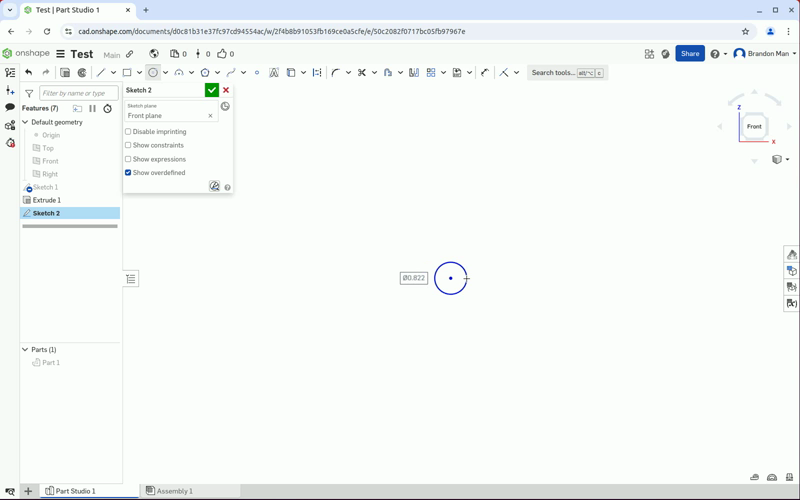
scroll(-6)
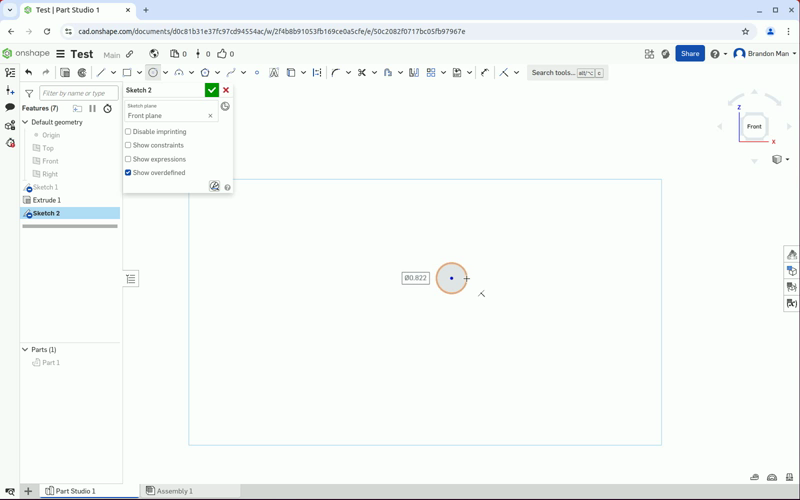
scroll(-6)
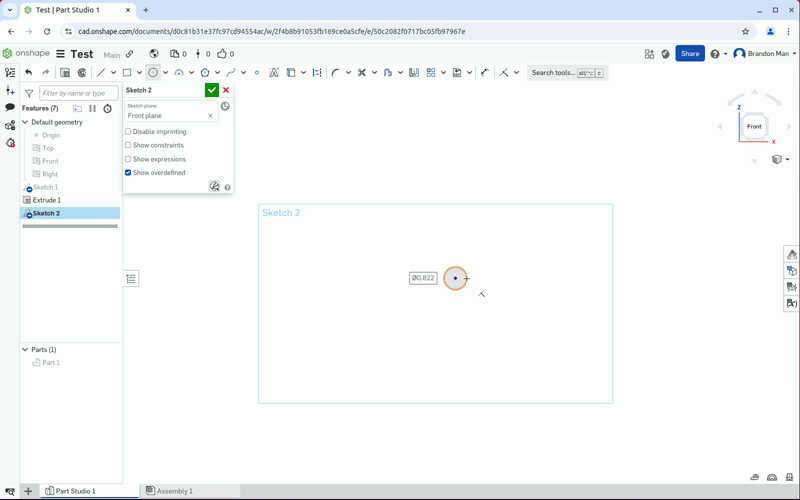
scroll(-6)
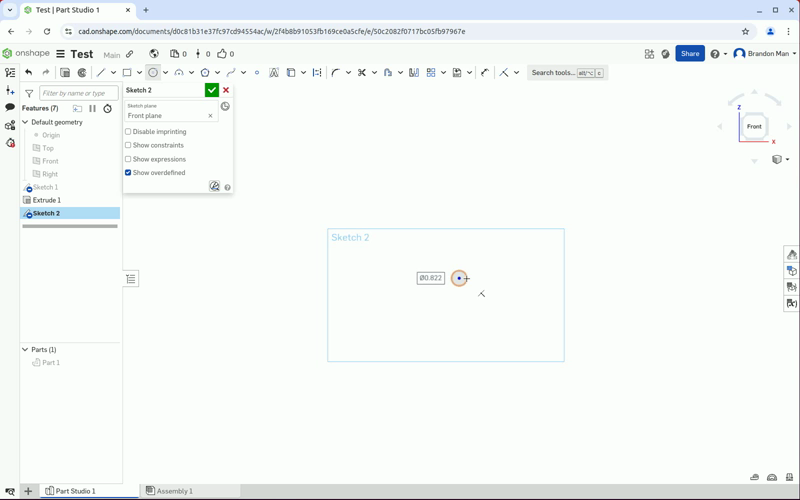
scroll(-6)
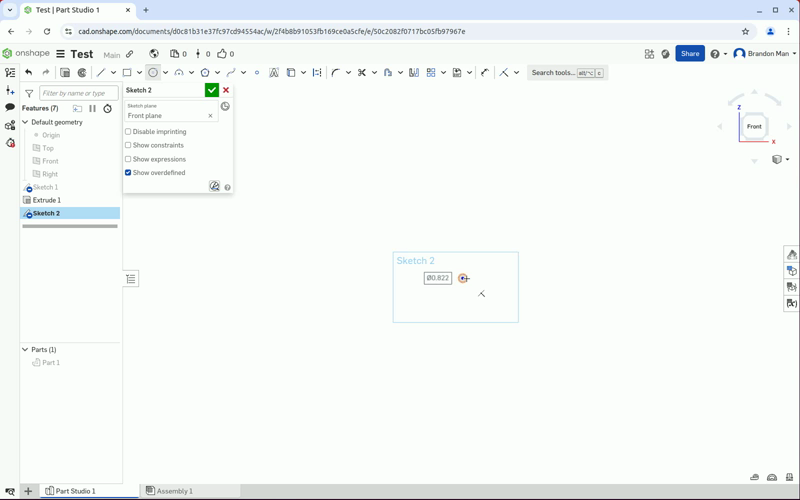
scroll(-6)
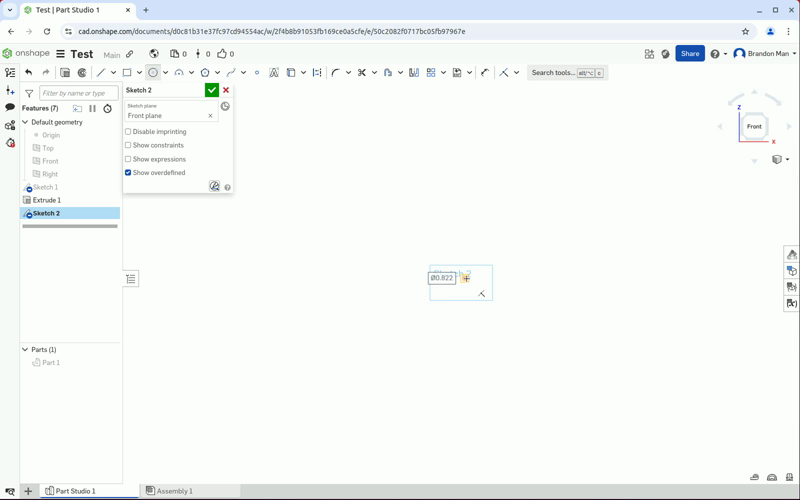
key(esc)
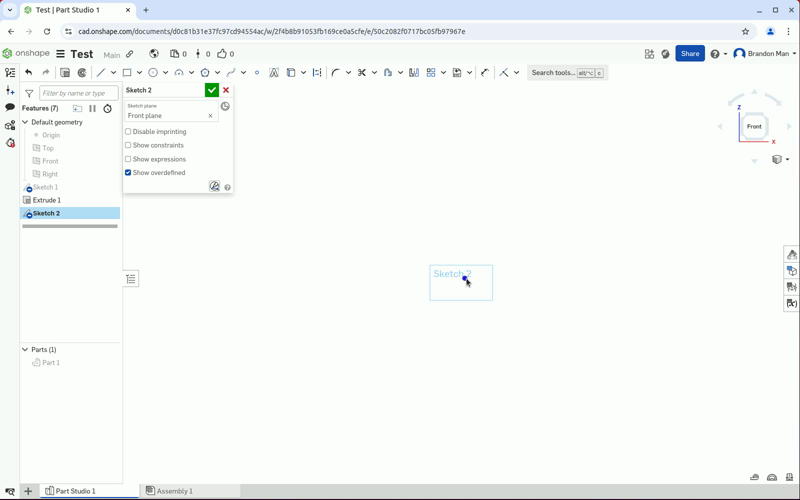
mouse_move(464, 278)
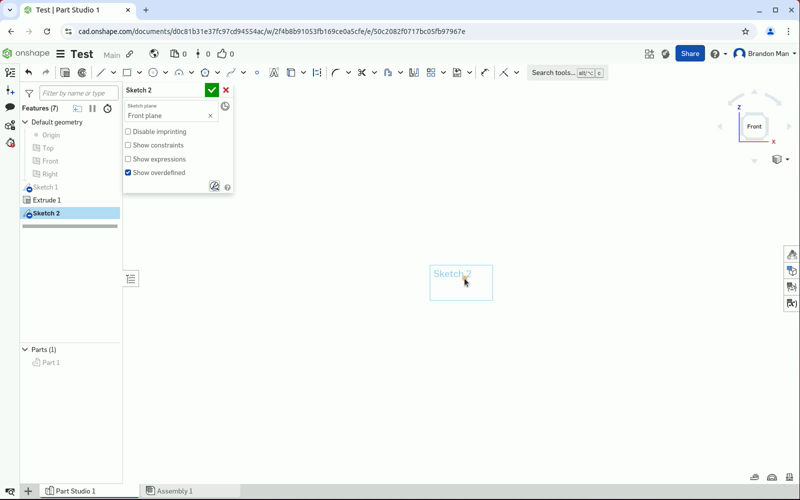
scroll(6)
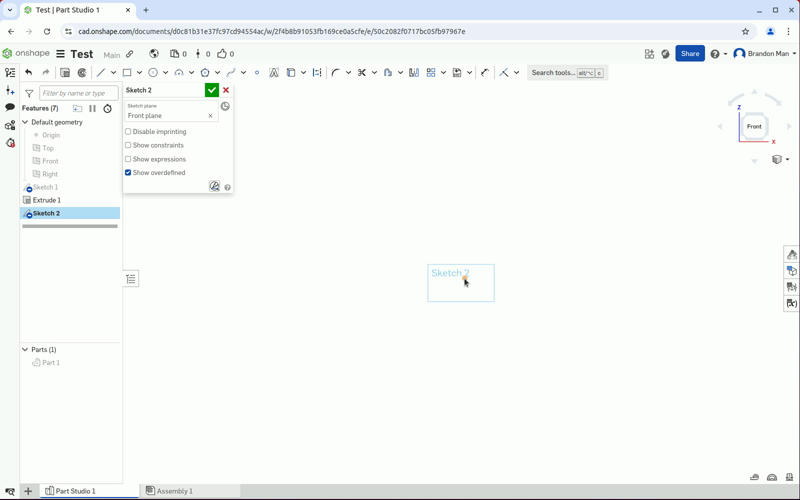
scroll(6)
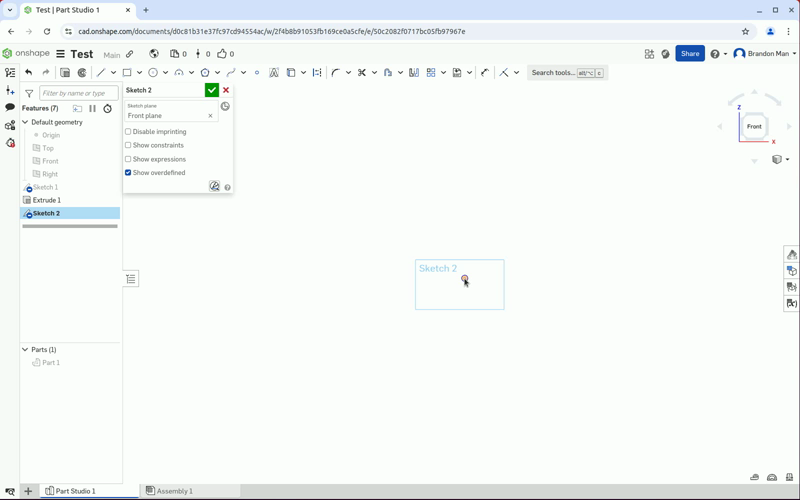
scroll(6)
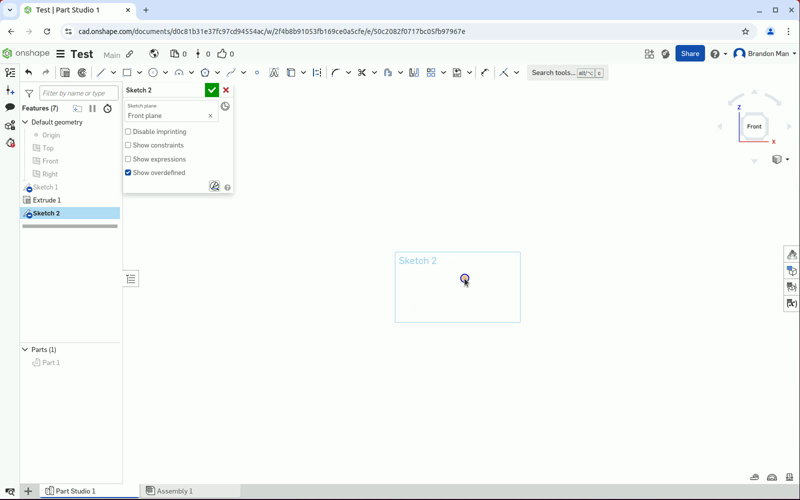
scroll(6)
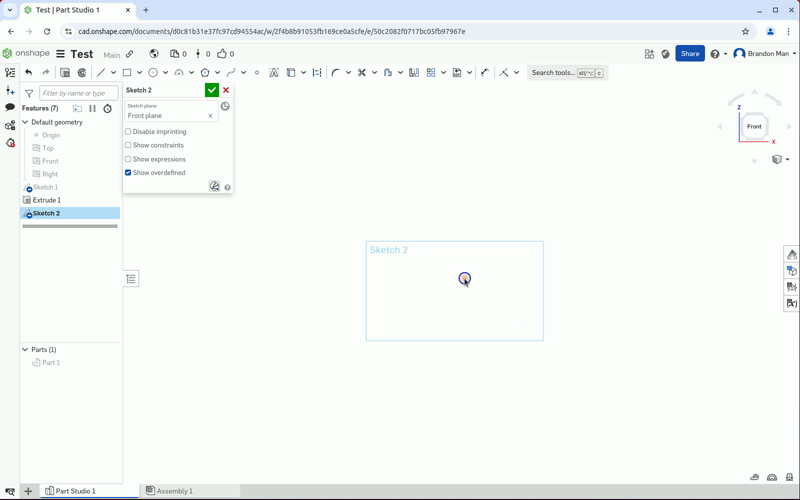
scroll(6)
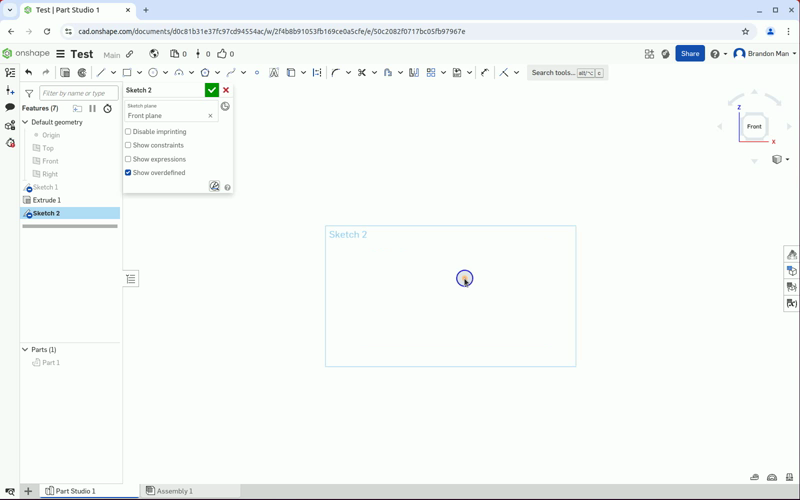
scroll(6)
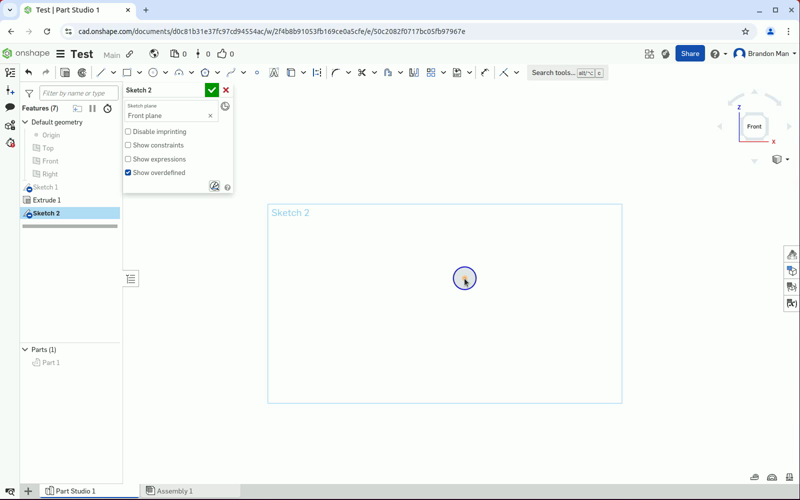
scroll(6)
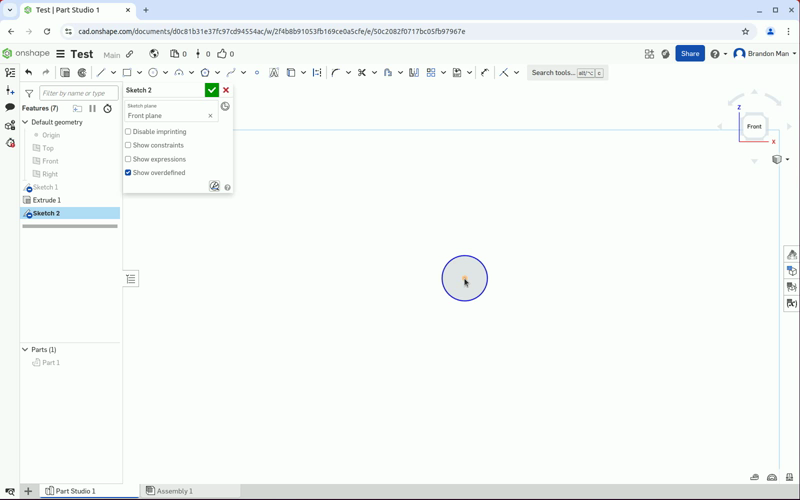
click(464, 278)
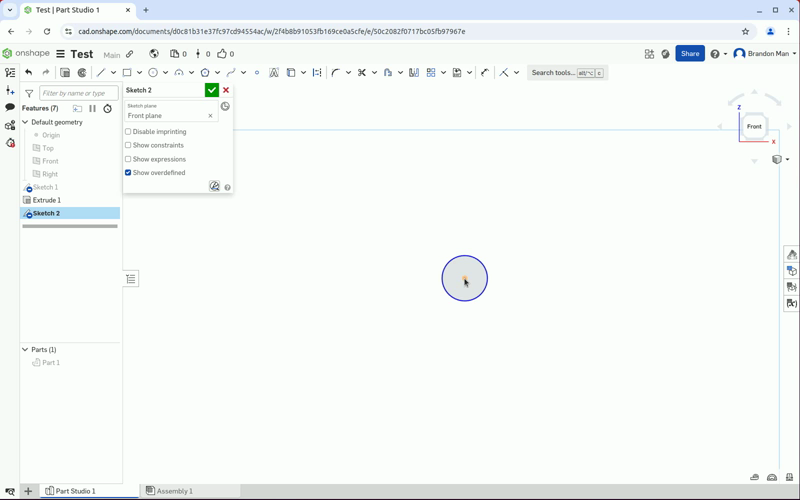
scroll(-6)
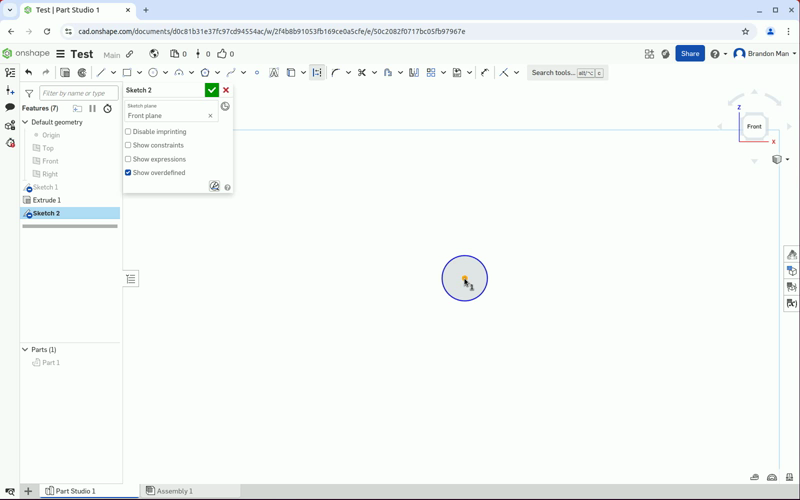
scroll(-6)
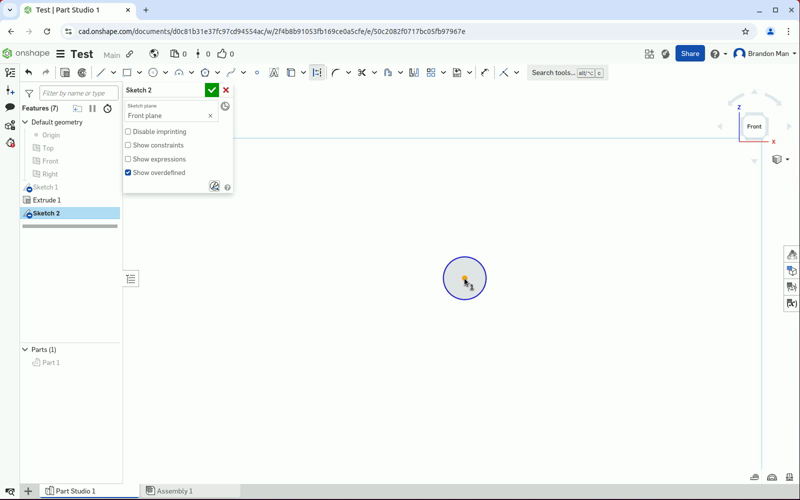
scroll(-6)
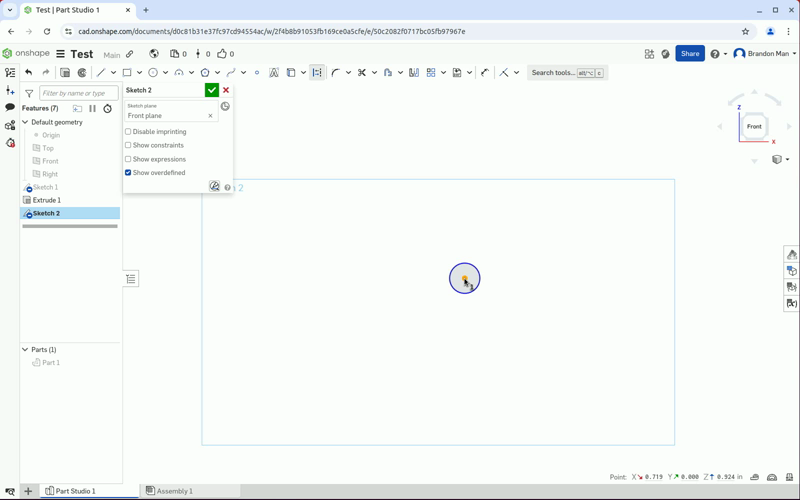
scroll(-6)
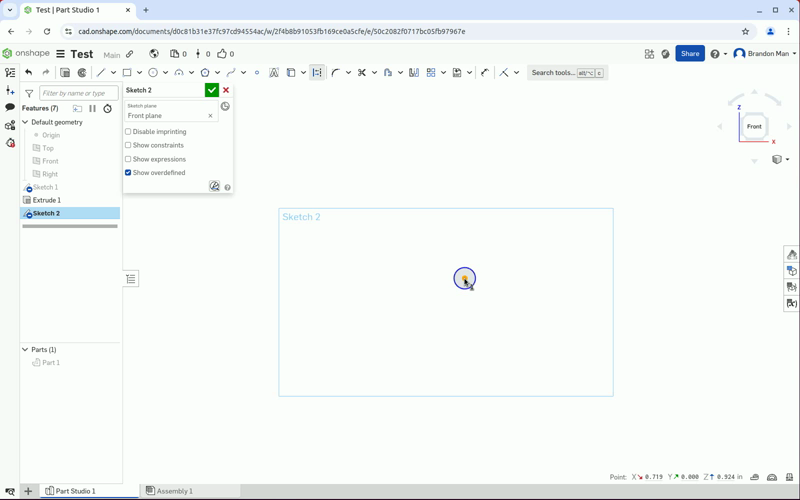
scroll(-6)
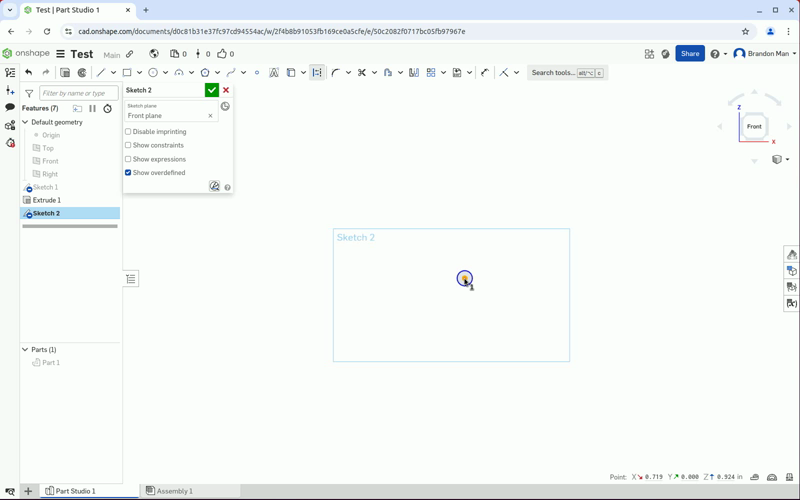
scroll(-6)
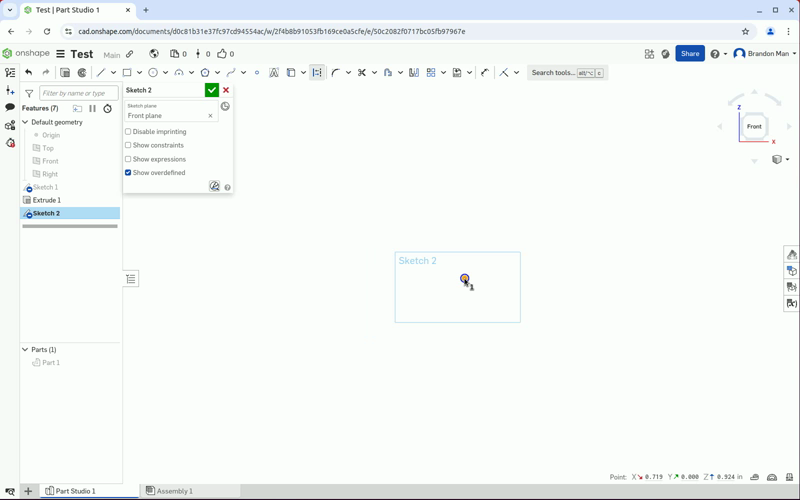
scroll(-6)
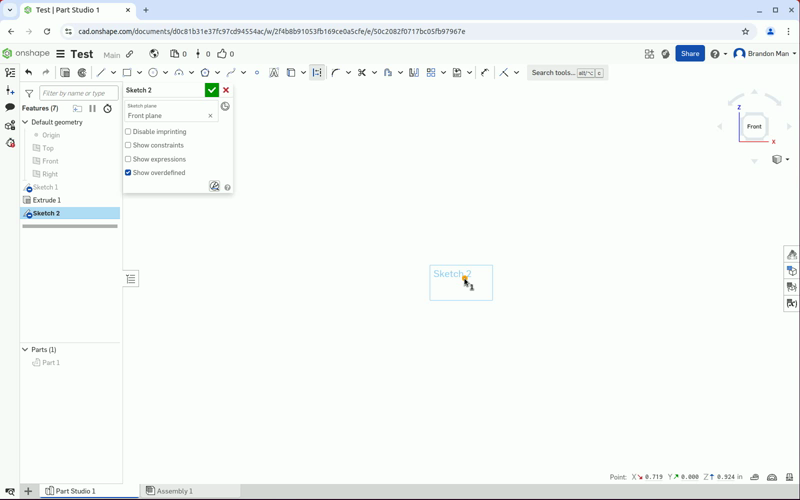
mouse_move(73, 352)
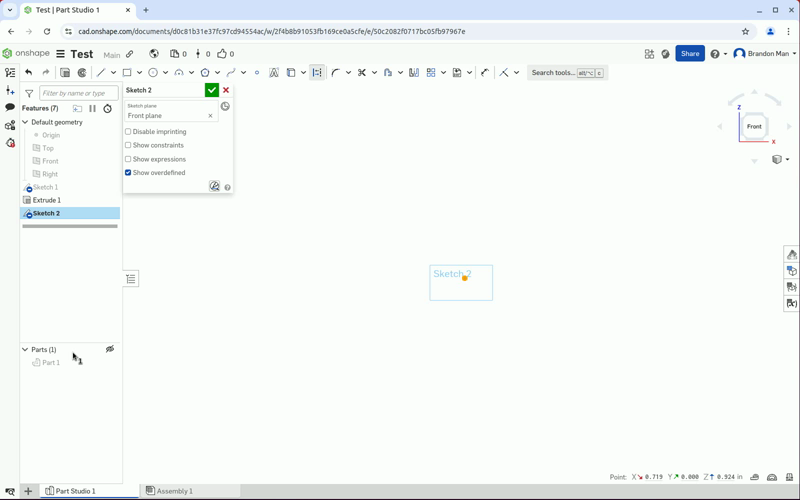
key(shift+y)
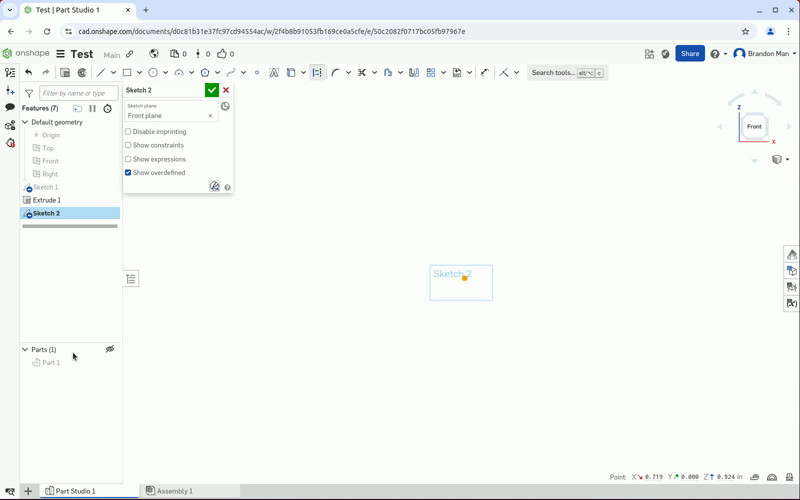
key(shift+e)
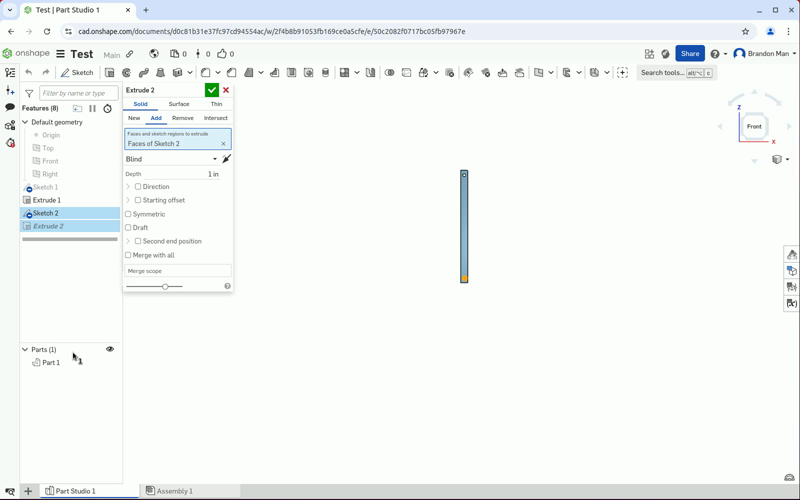
mouse_move(143, 106)
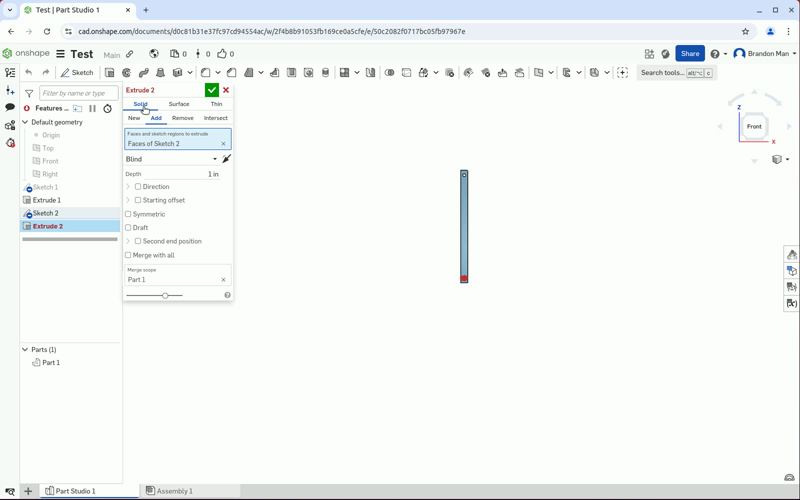
click(143, 106)
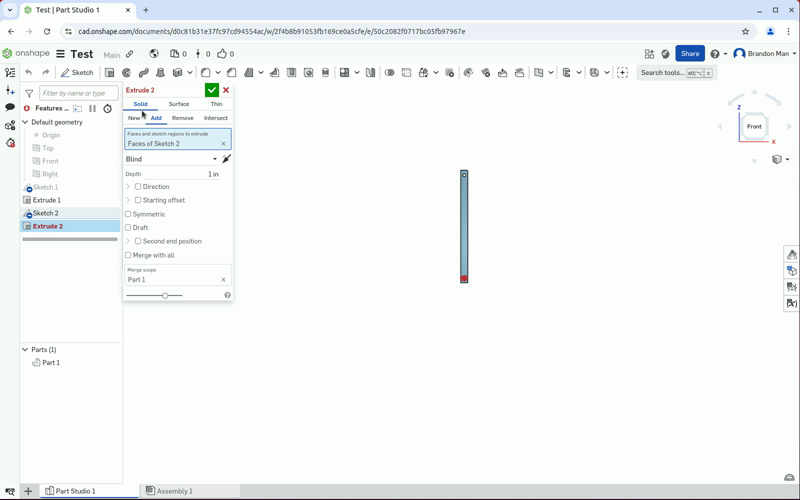
mouse_move(137, 120)
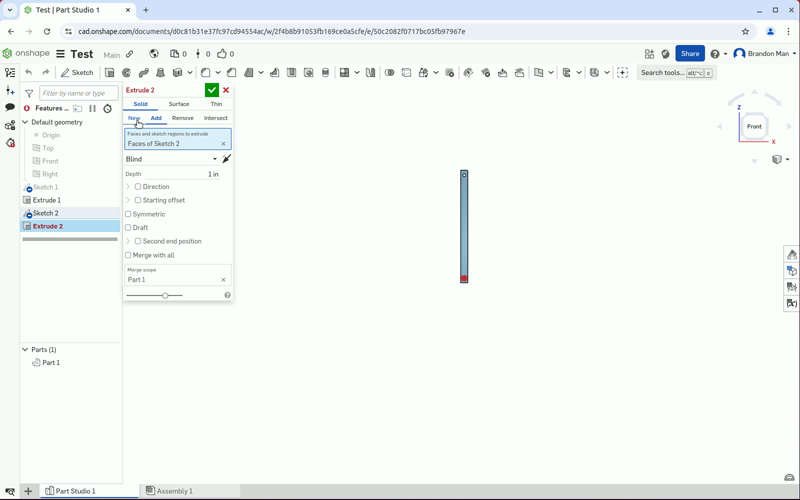
click(137, 120)
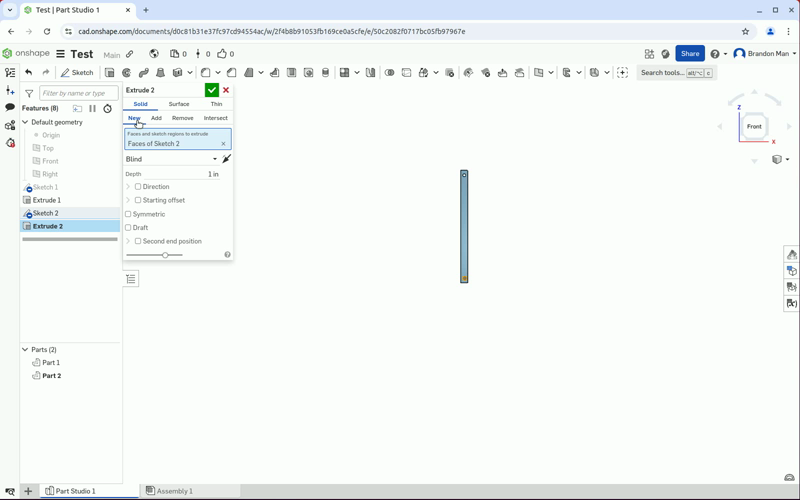
key(tab, 4)
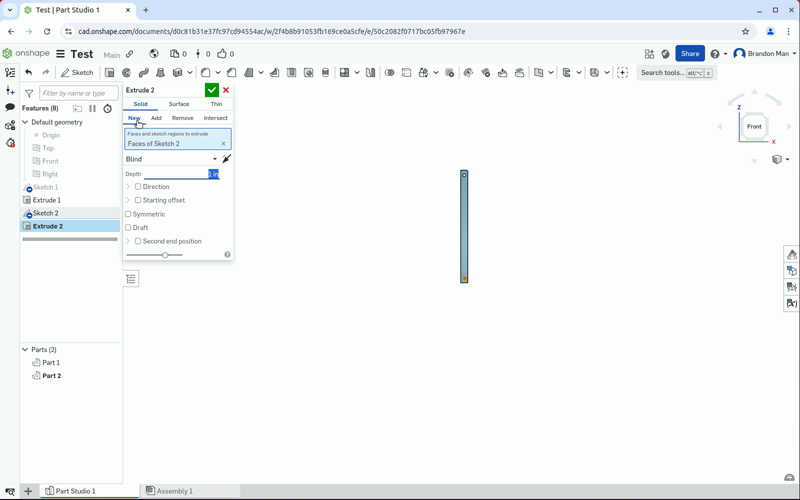
text(2.889)
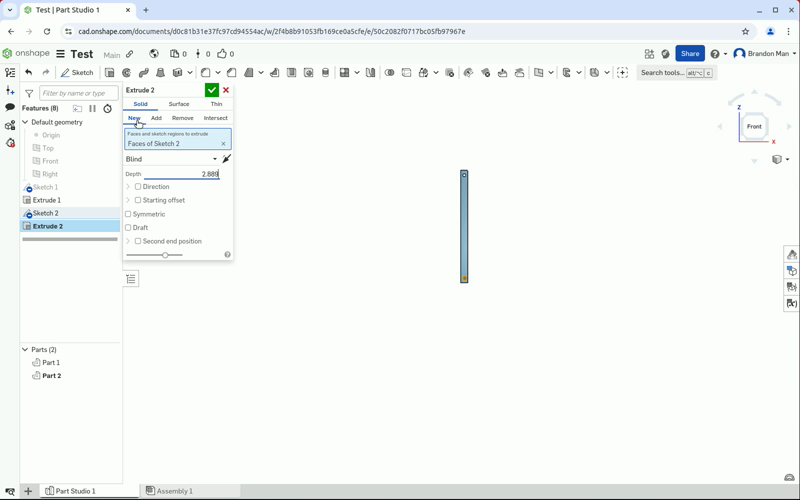
key(tab, 3)
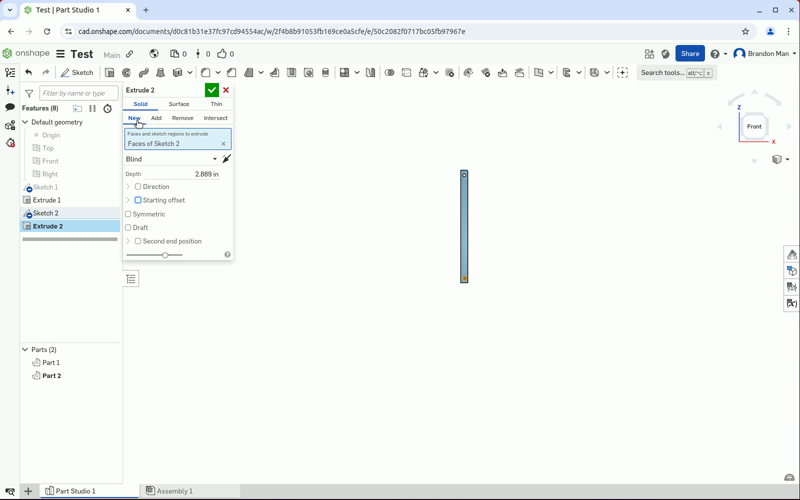
key(tab, 2)
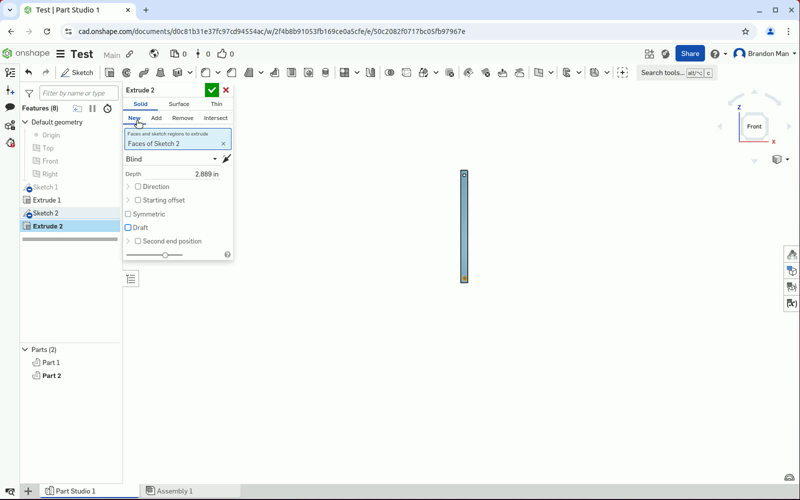
key(space)
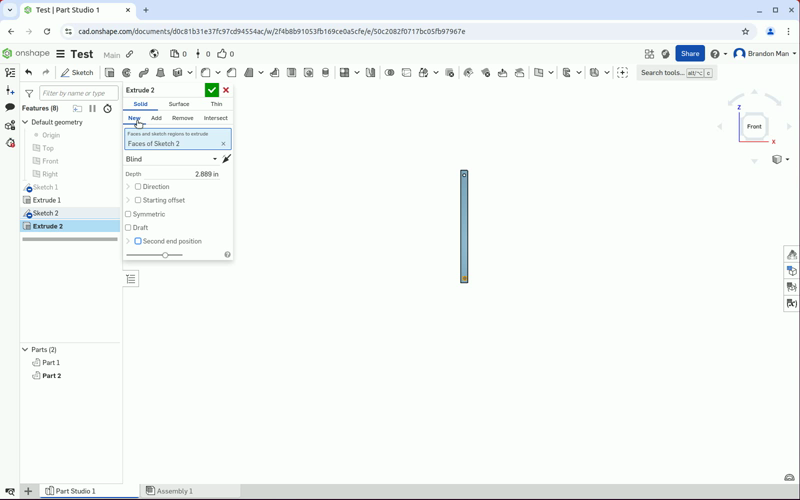
key(tab, 3)
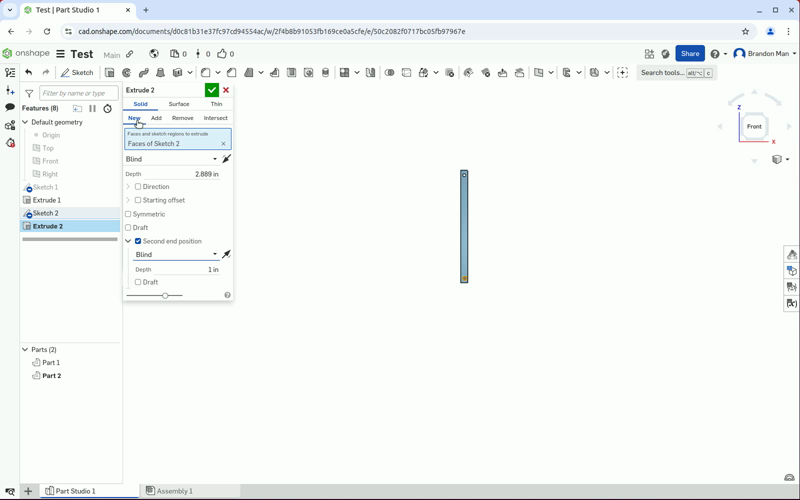
text(-0.241)
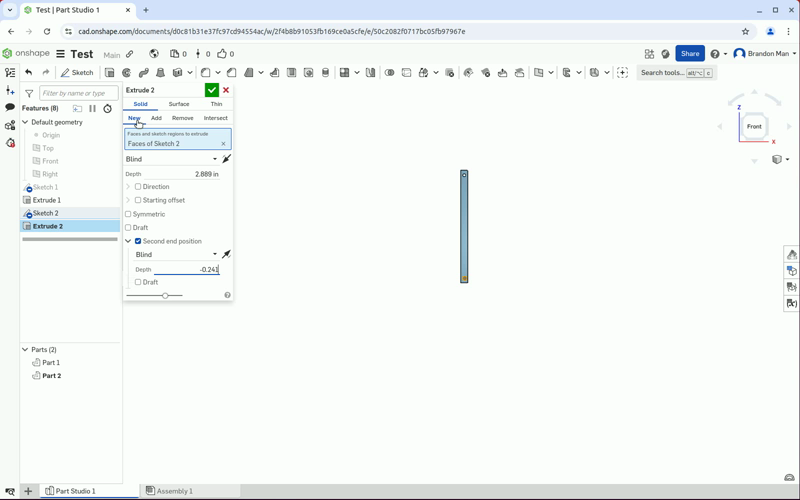
key(enter)
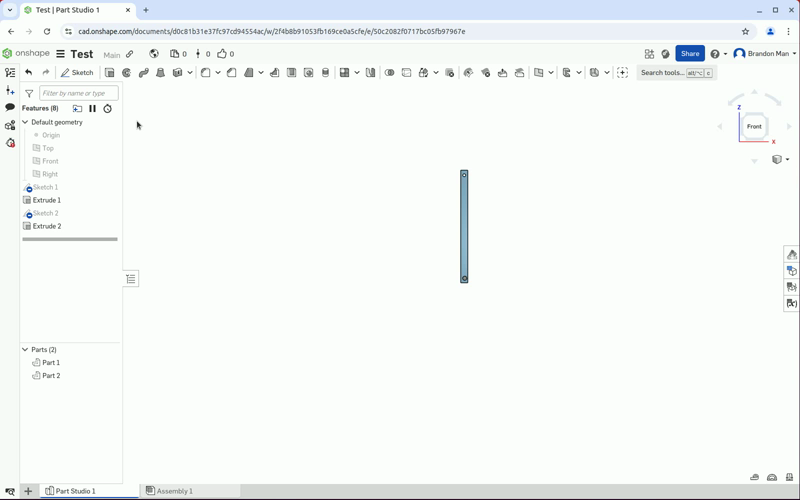
key(shift+h)
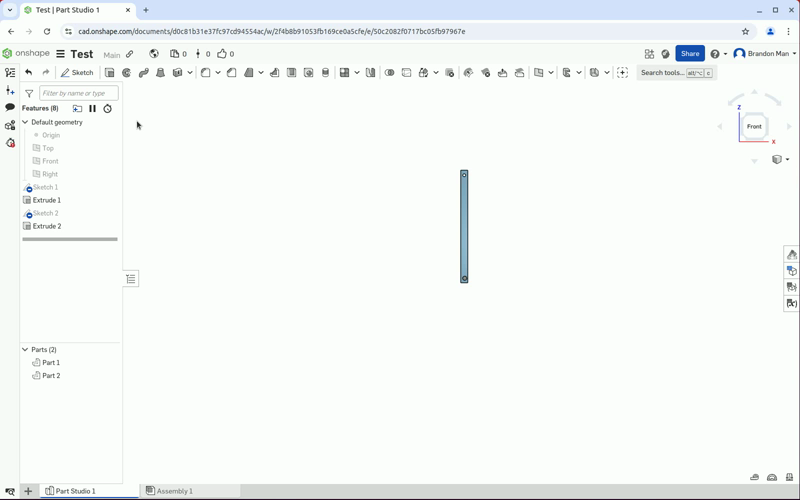
key(shift+h)
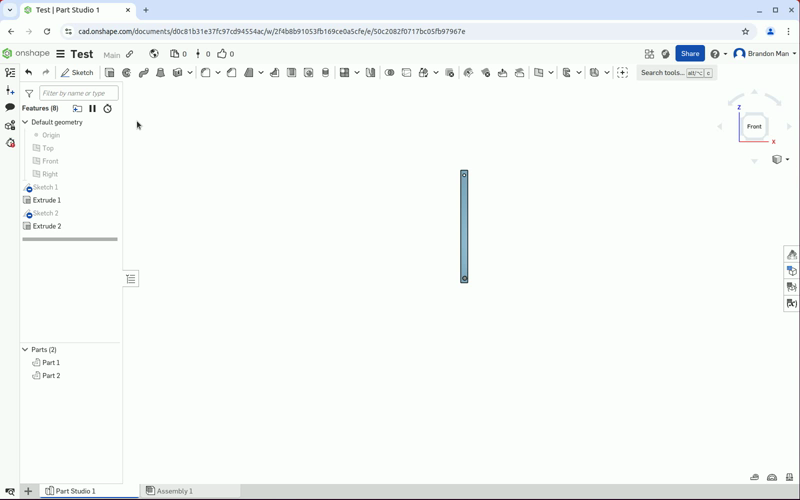
mouse_move(73, 189)
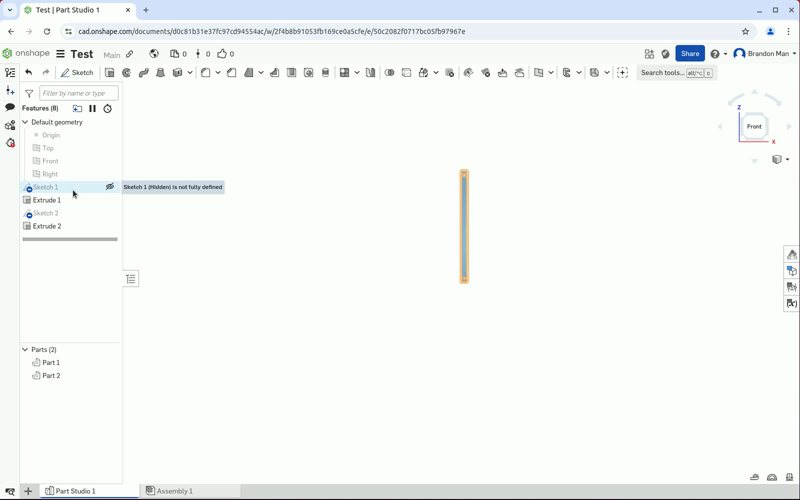
click(73, 189)
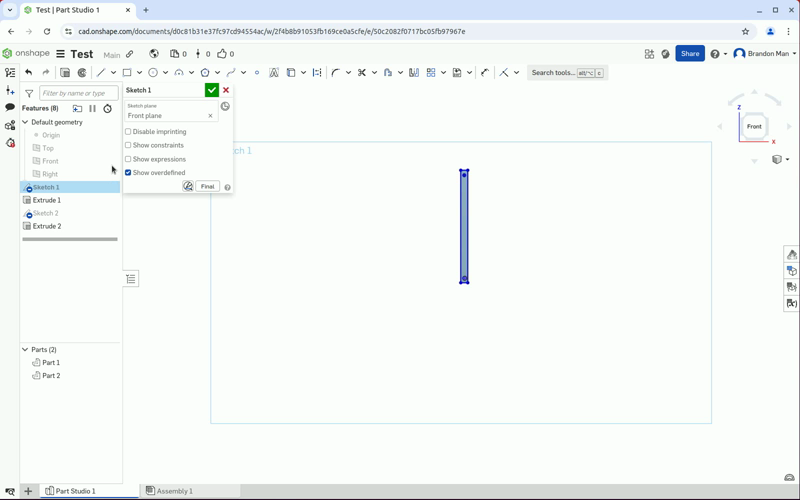
mouse_move(229, 92)
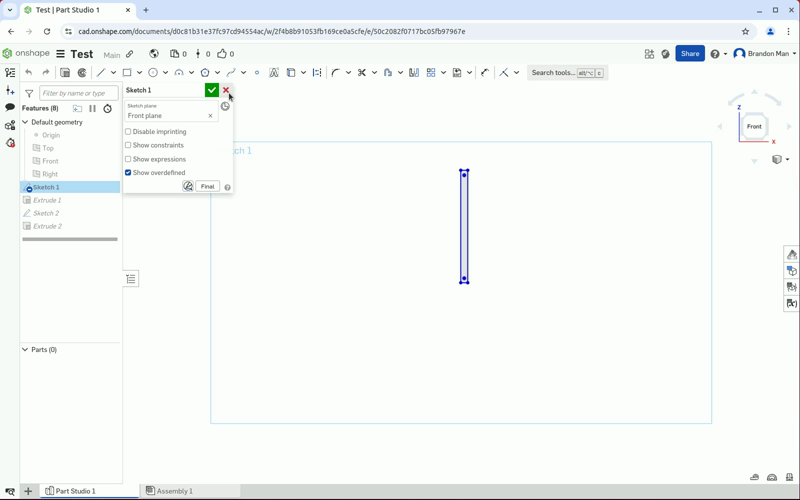
click(229, 92)
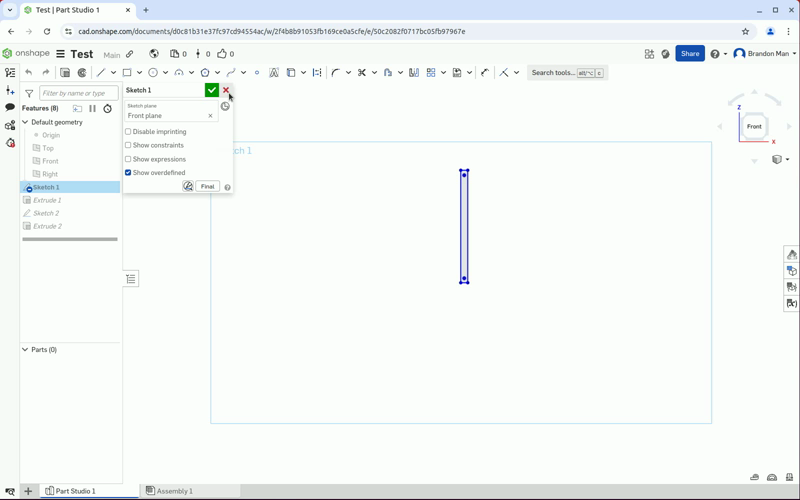
key(shift+s)
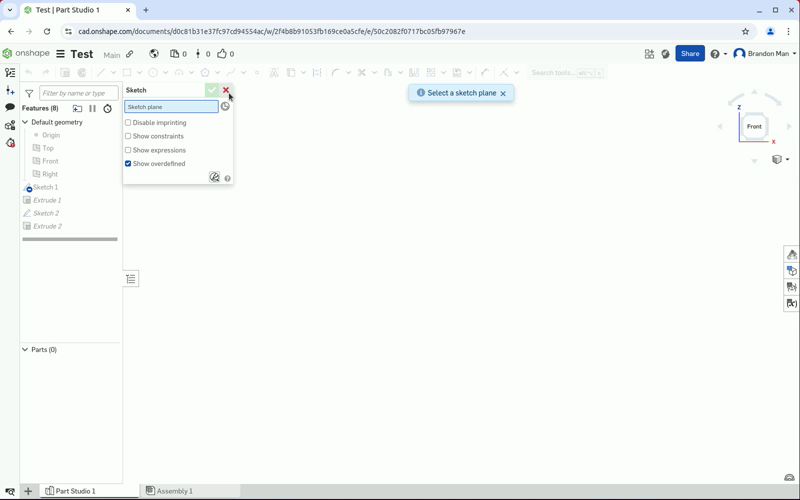
mouse_move(73, 163)
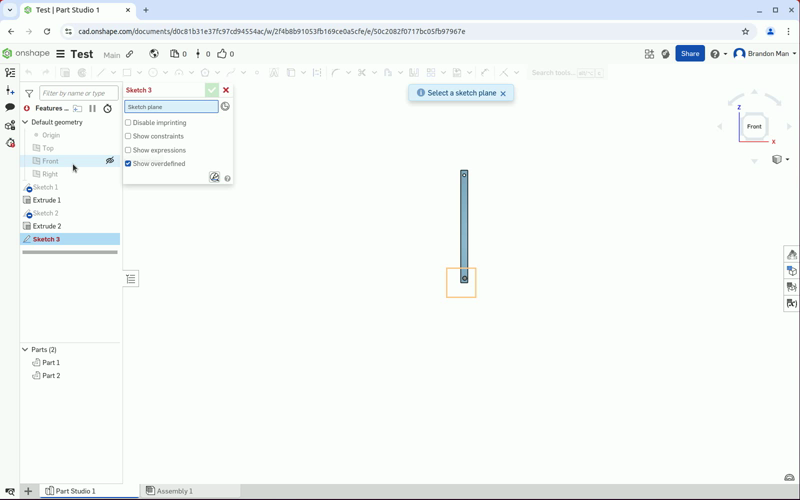
click(73, 163)
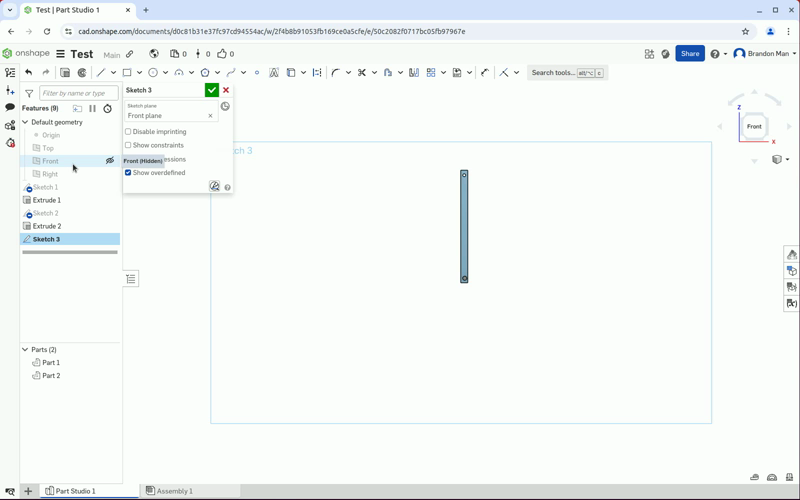
mouse_move(73, 352)
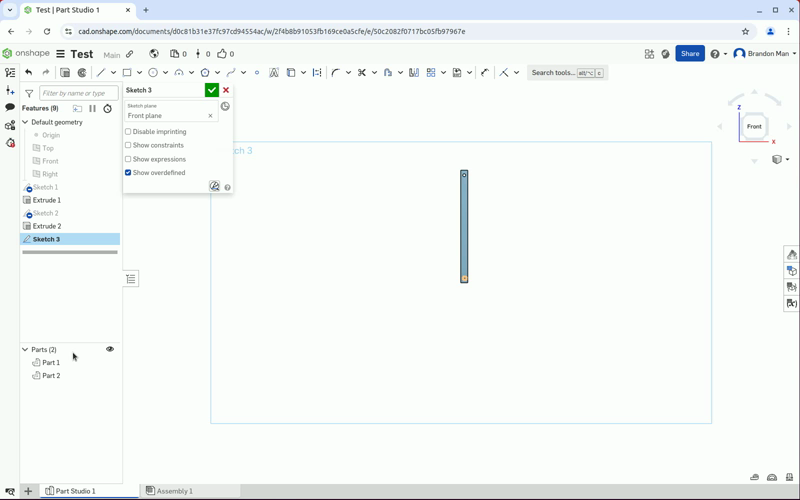
key(y)
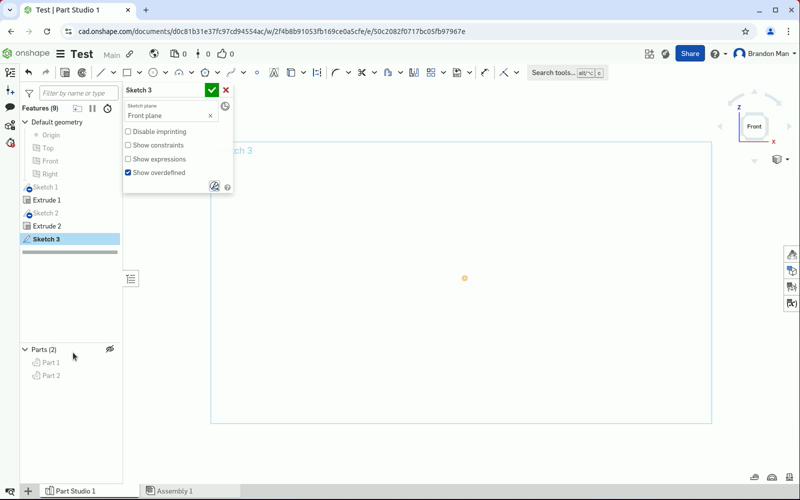
key(c)
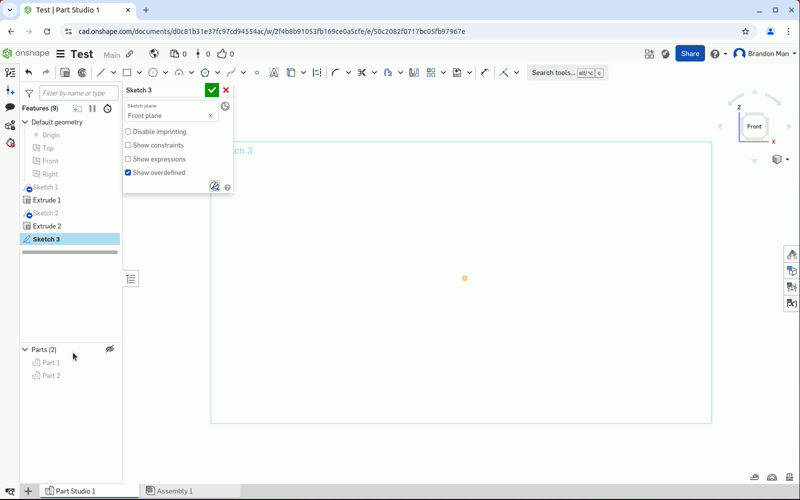
key_down(shift)
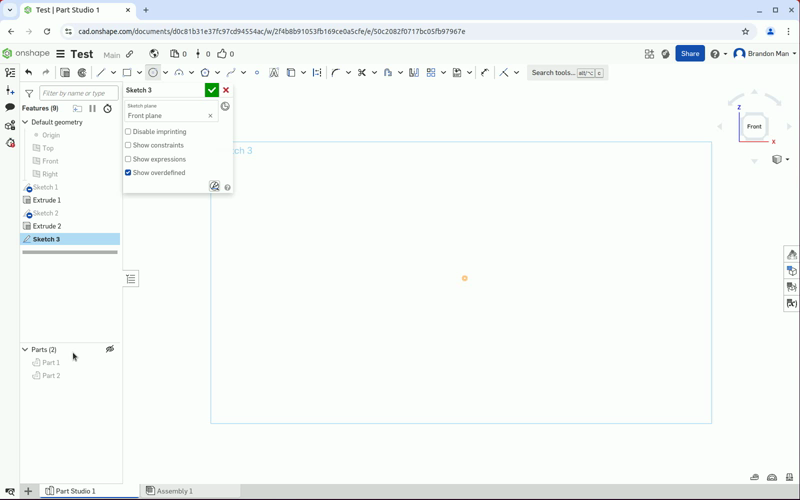
mouse_move(464, 175)
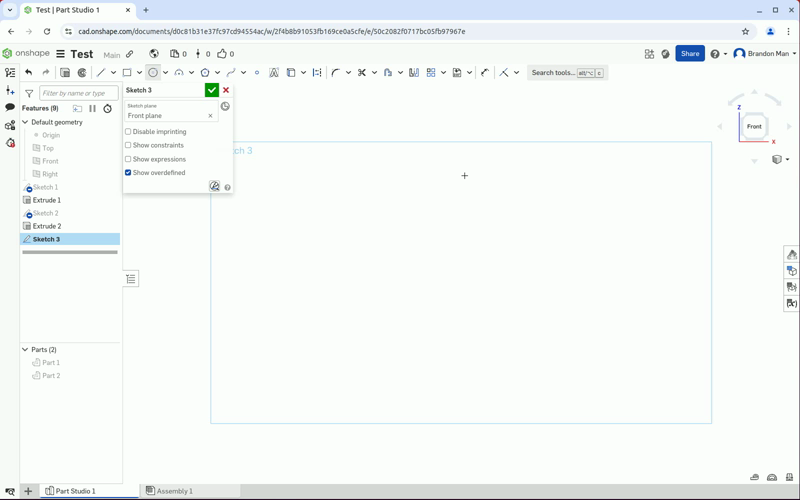
click(464, 175)
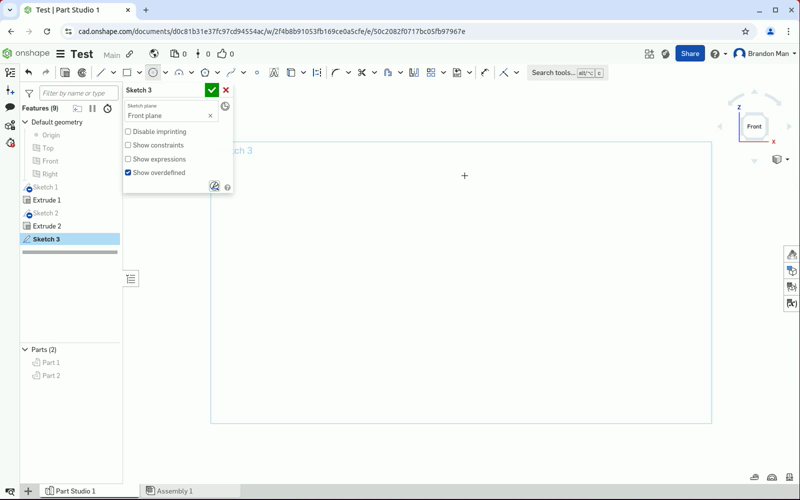
key_up(shift)
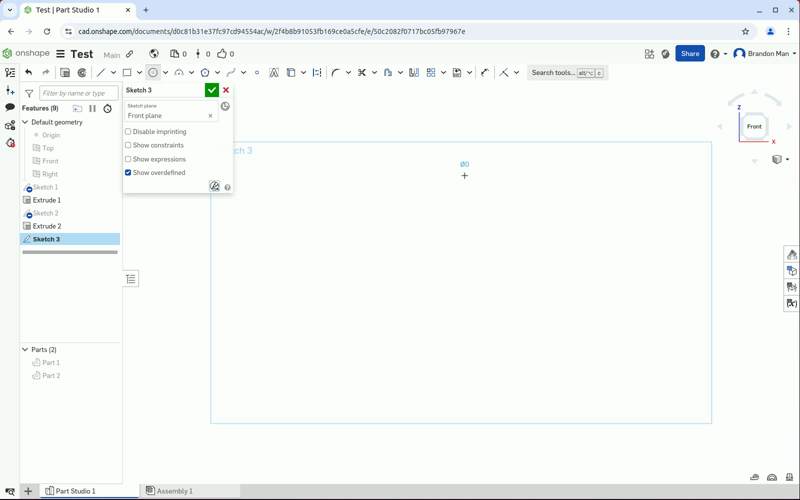
mouse_move(466, 175)
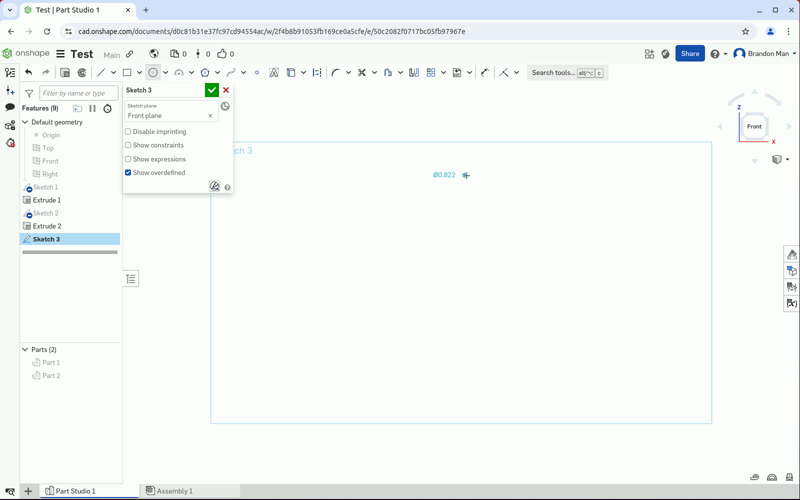
scroll(6)
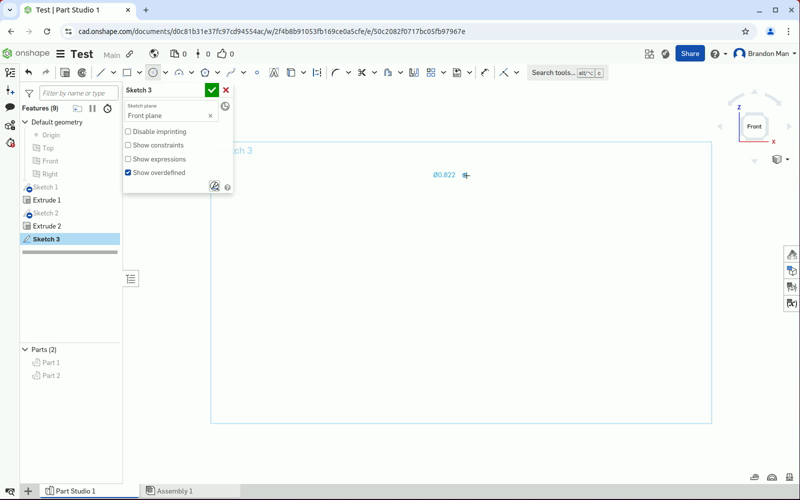
scroll(6)
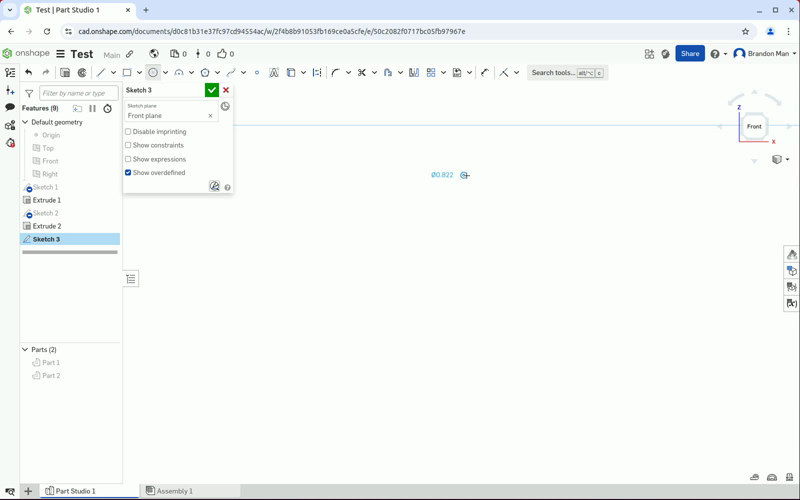
scroll(6)
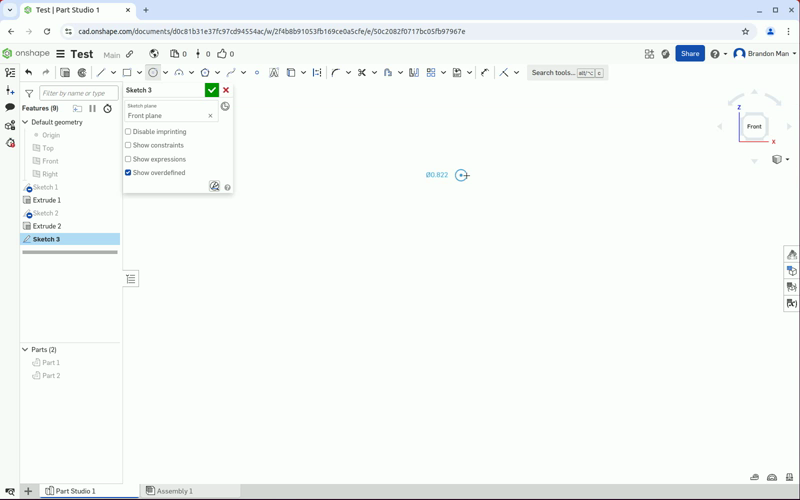
scroll(6)
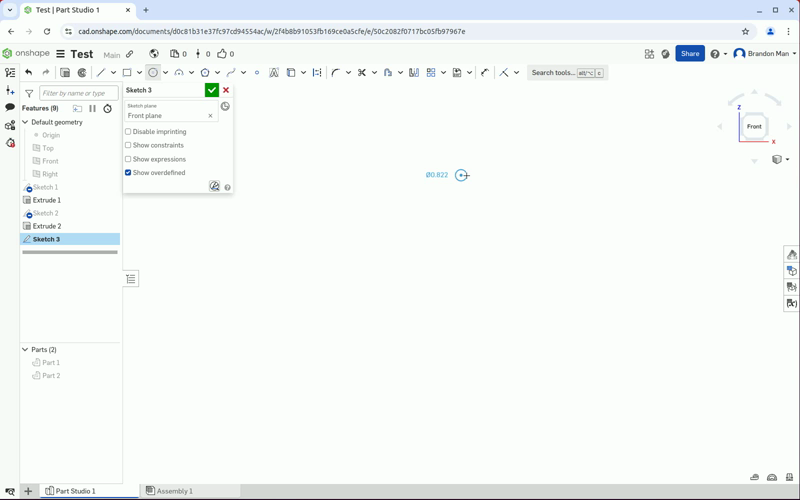
scroll(6)
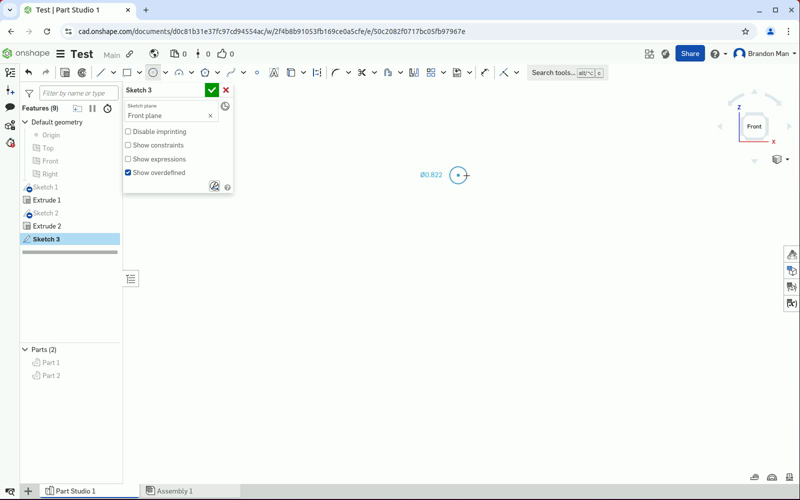
scroll(6)
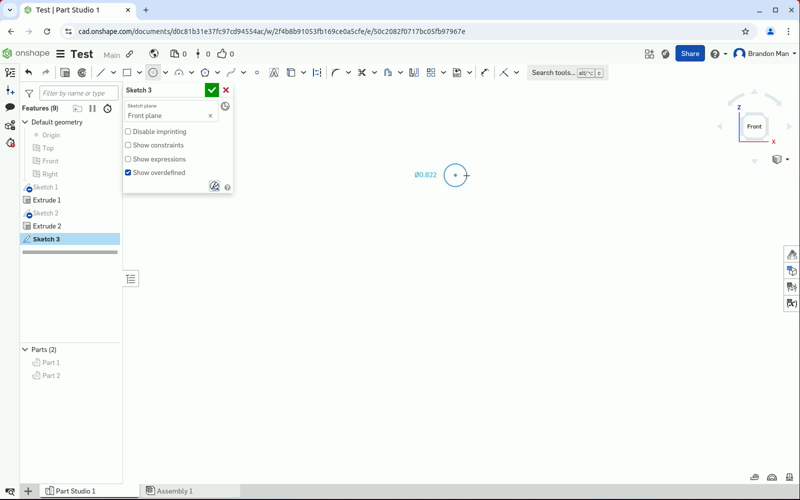
scroll(6)
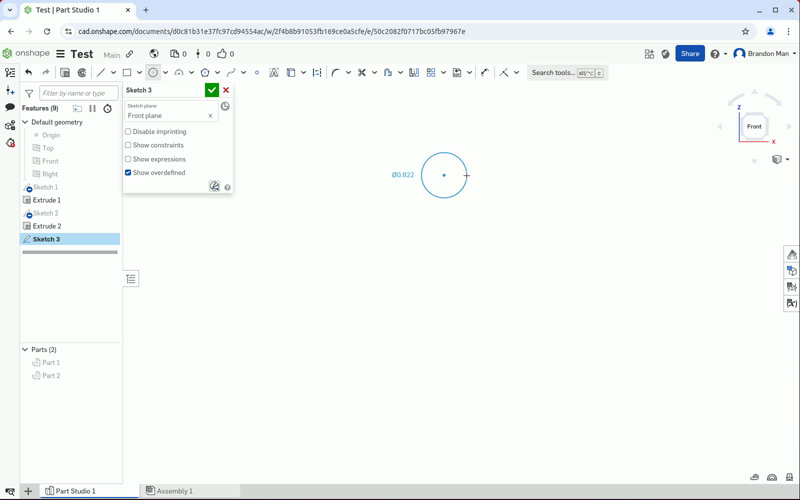
click(466, 175)
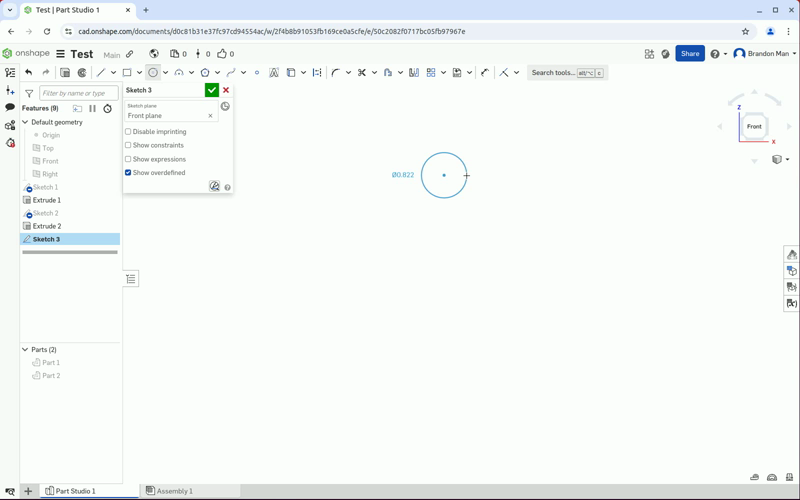
scroll(-6)
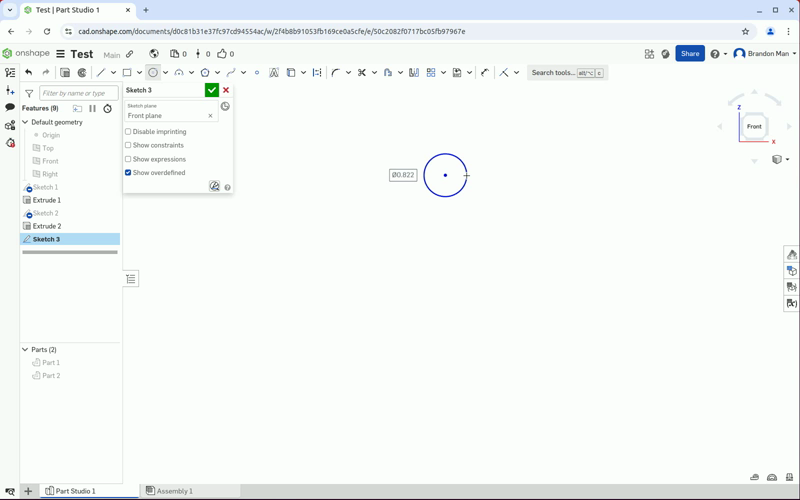
scroll(-6)
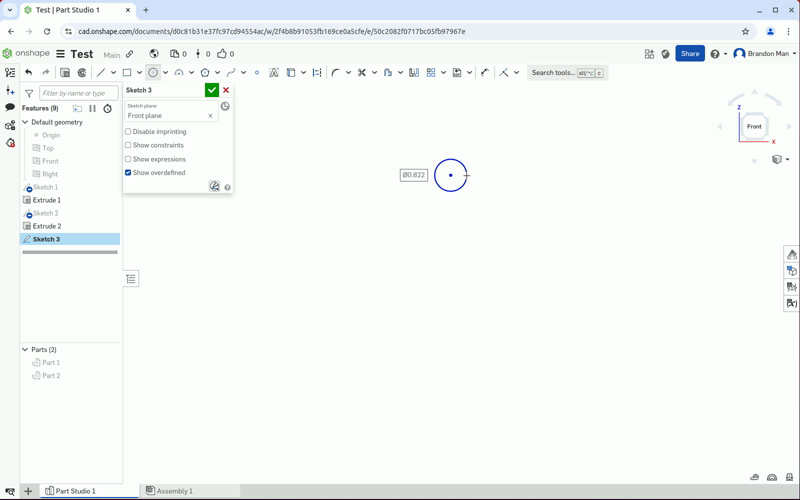
scroll(-6)
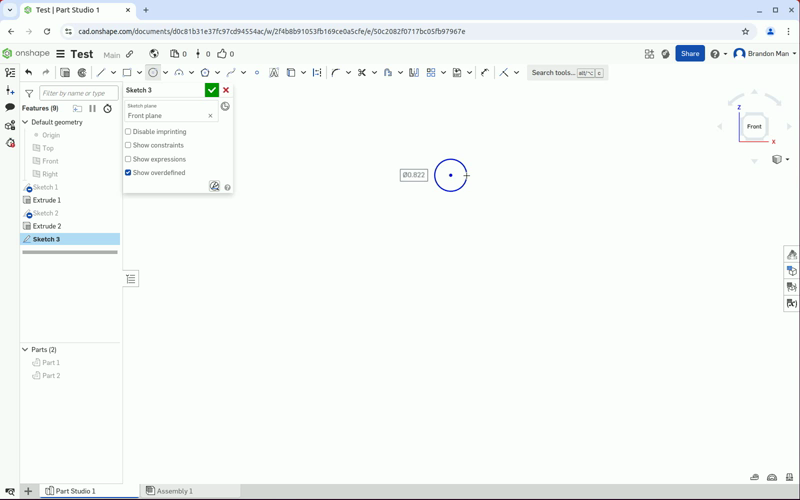
scroll(-6)
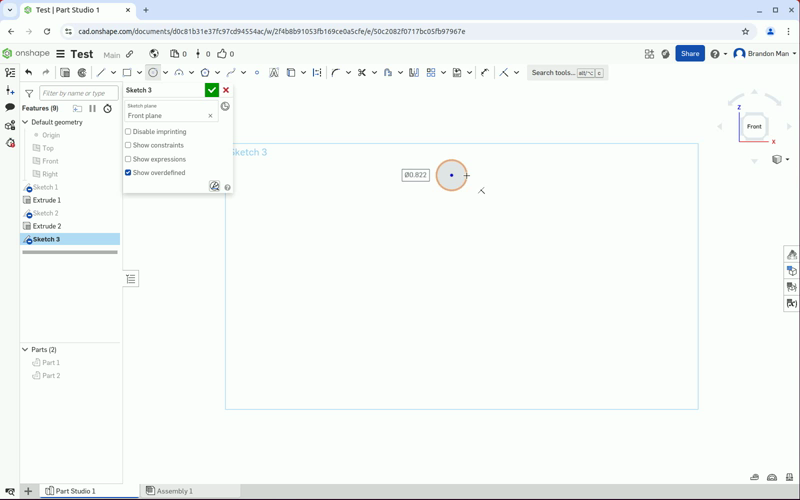
scroll(-6)
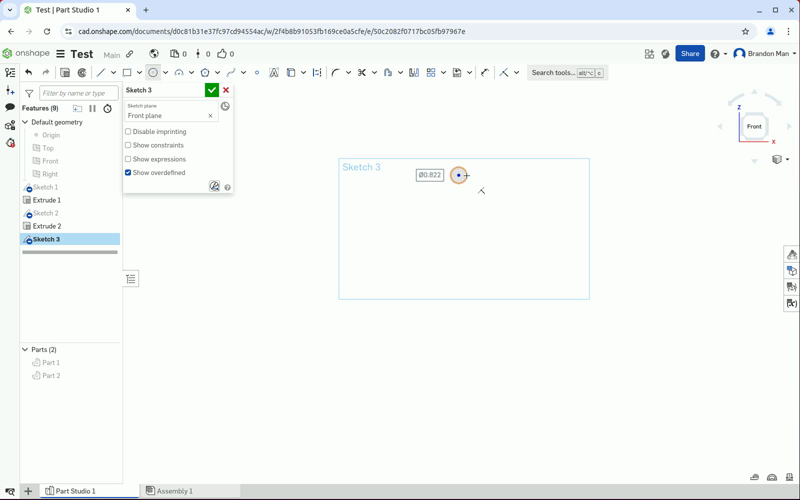
scroll(-6)
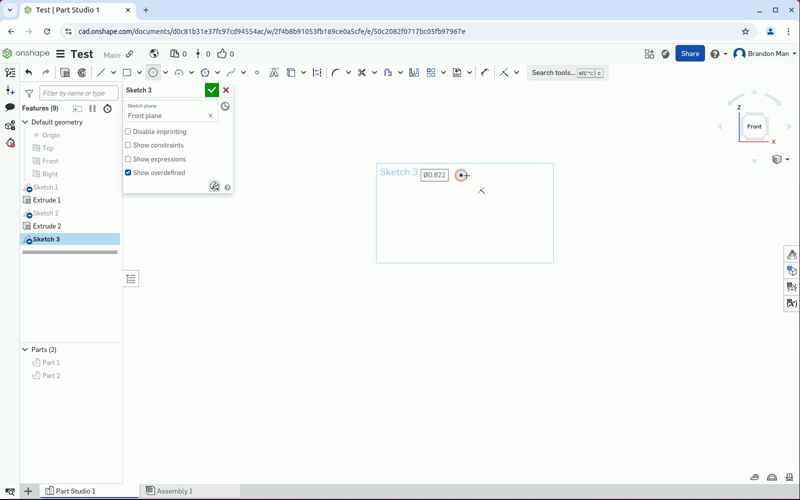
scroll(-6)
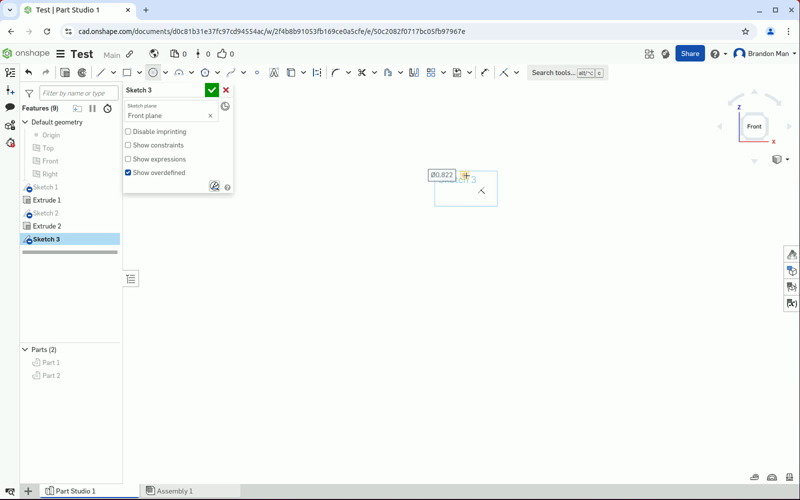
key(esc)
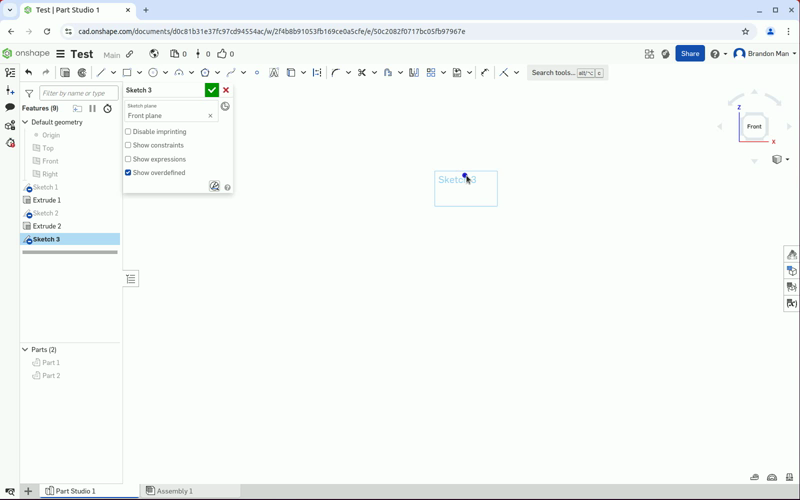
mouse_move(464, 174)
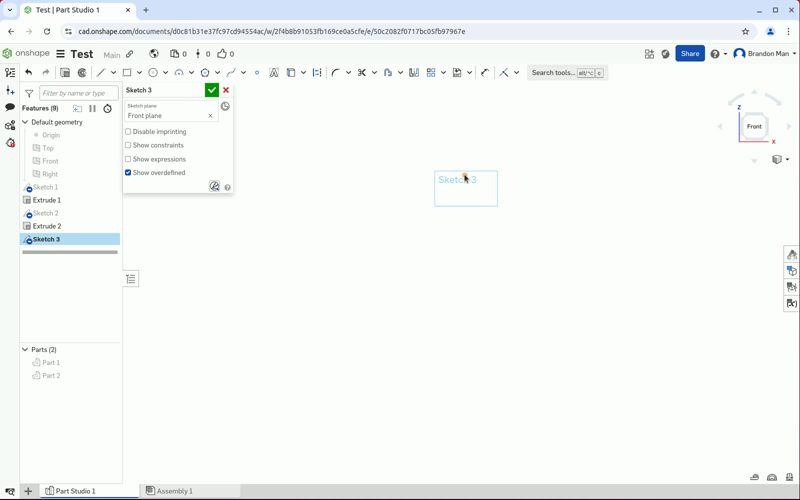
scroll(6)
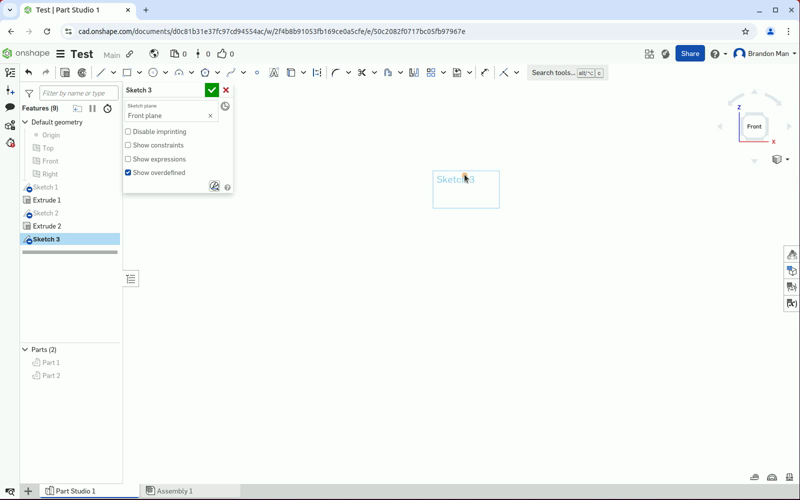
scroll(6)
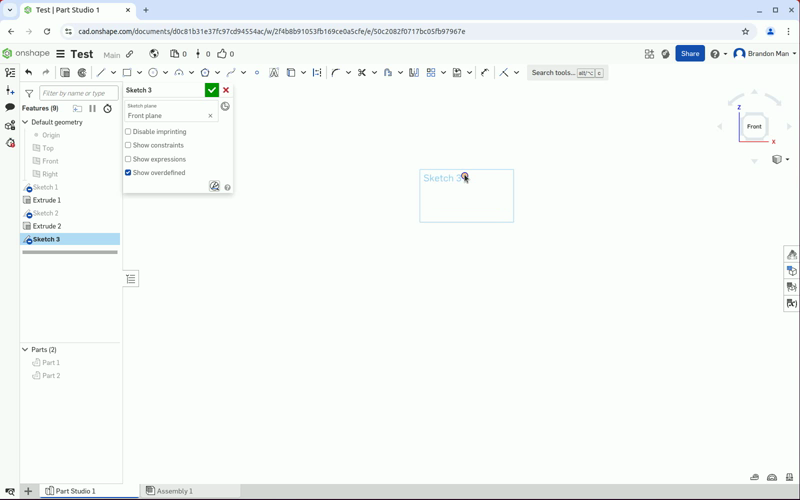
scroll(6)
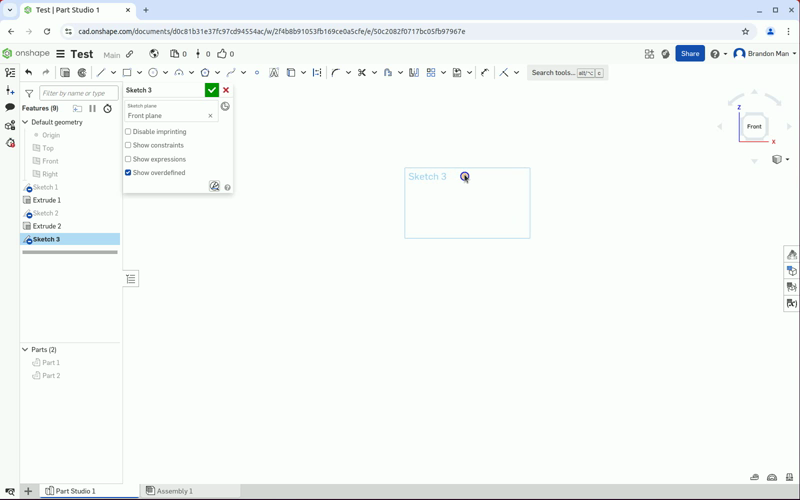
scroll(6)
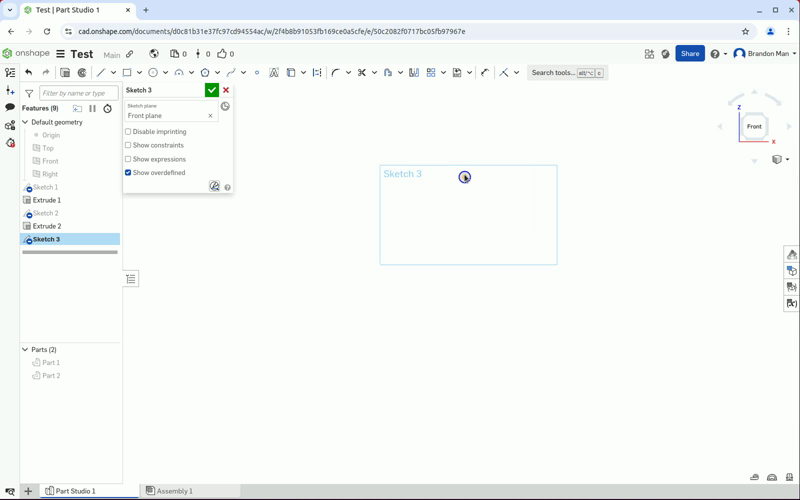
scroll(6)
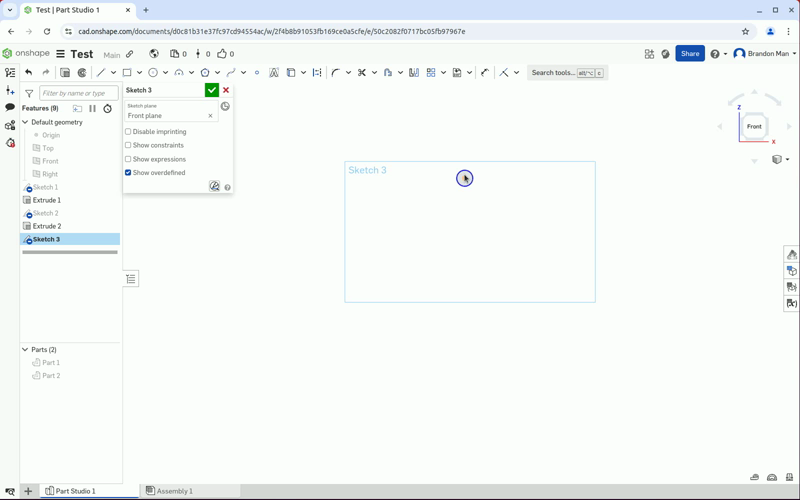
scroll(6)
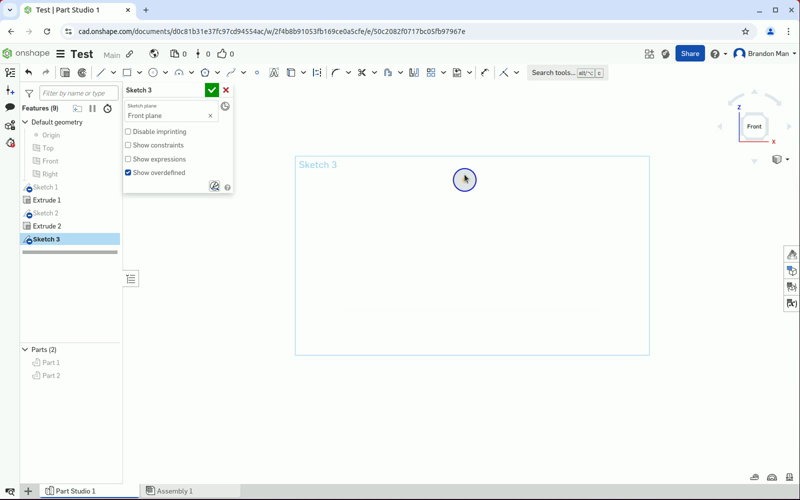
scroll(6)
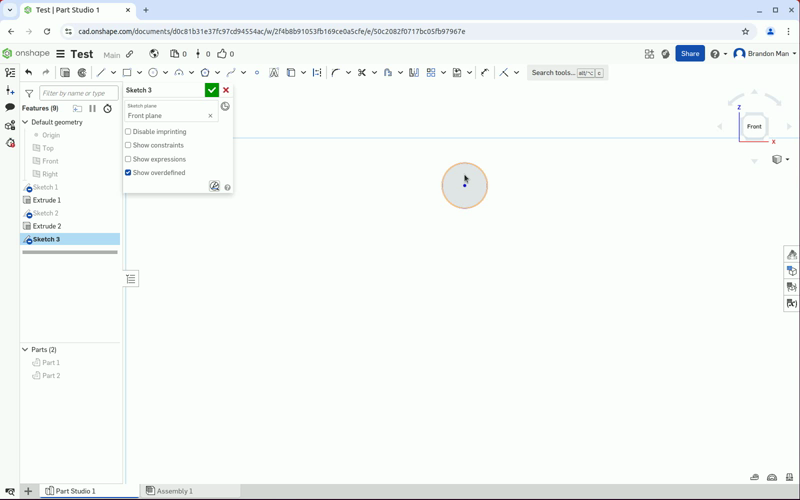
click(464, 174)
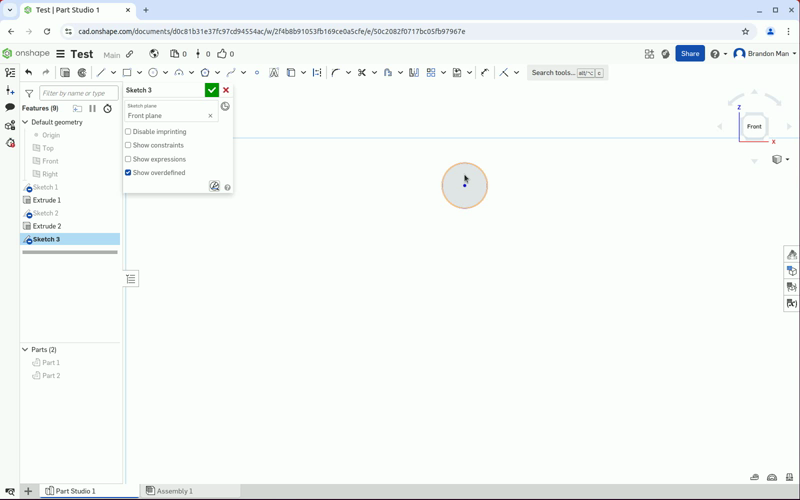
scroll(-6)
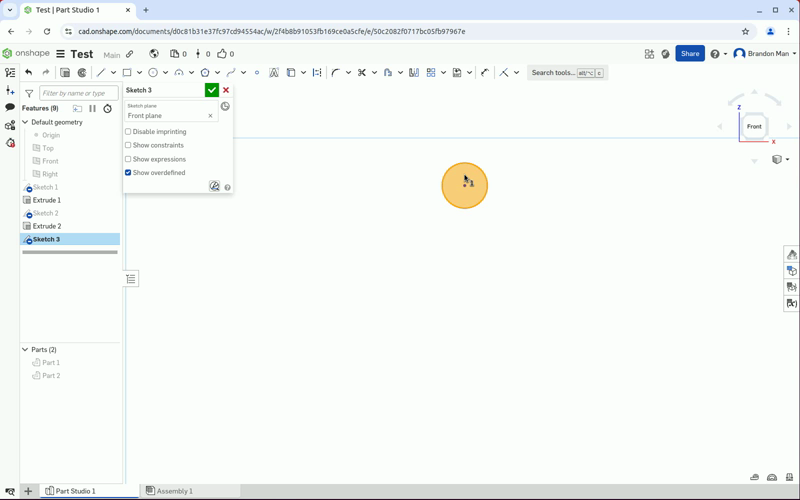
scroll(-6)
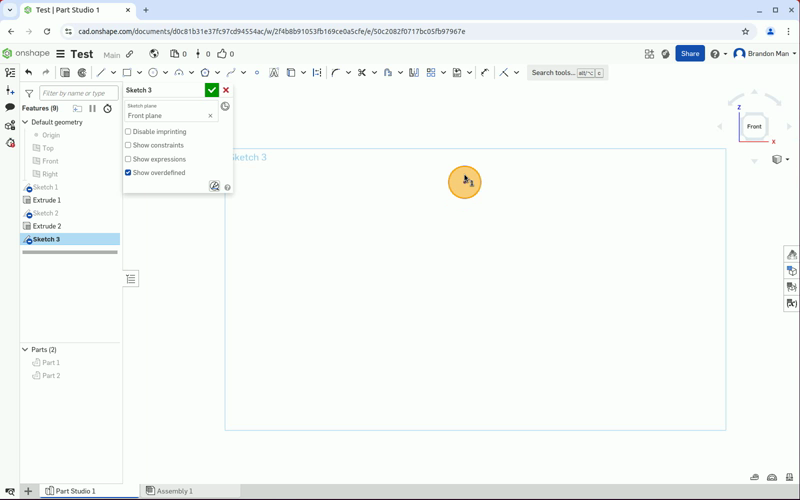
scroll(-6)
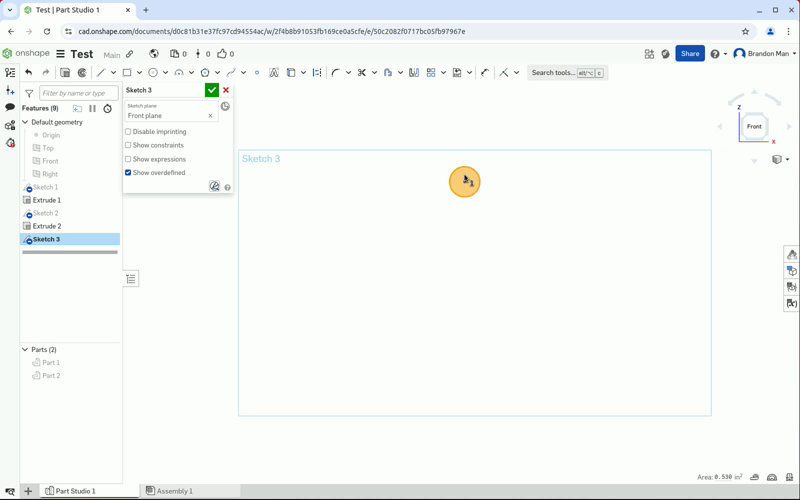
scroll(-6)
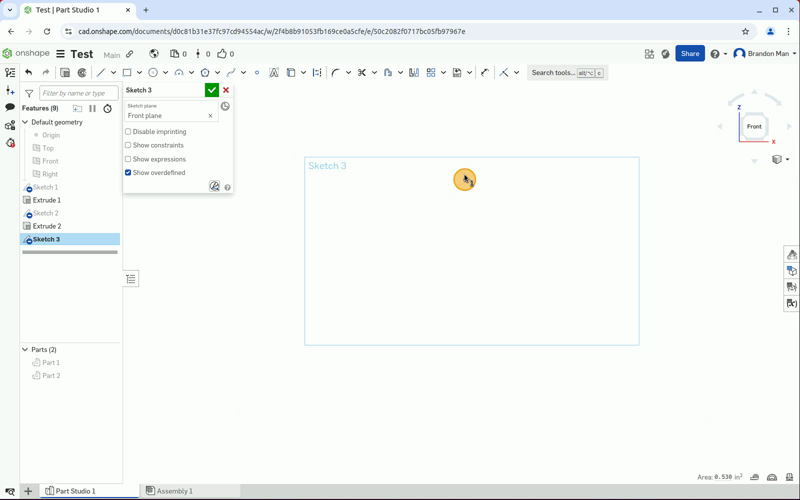
scroll(-6)
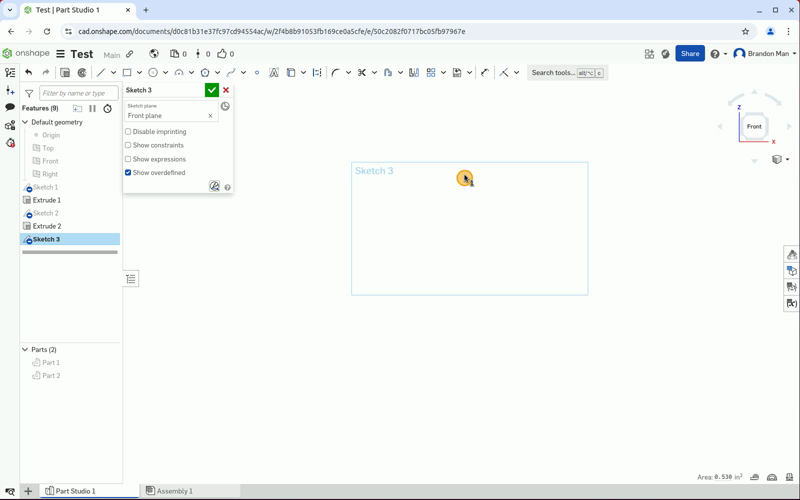
scroll(-6)
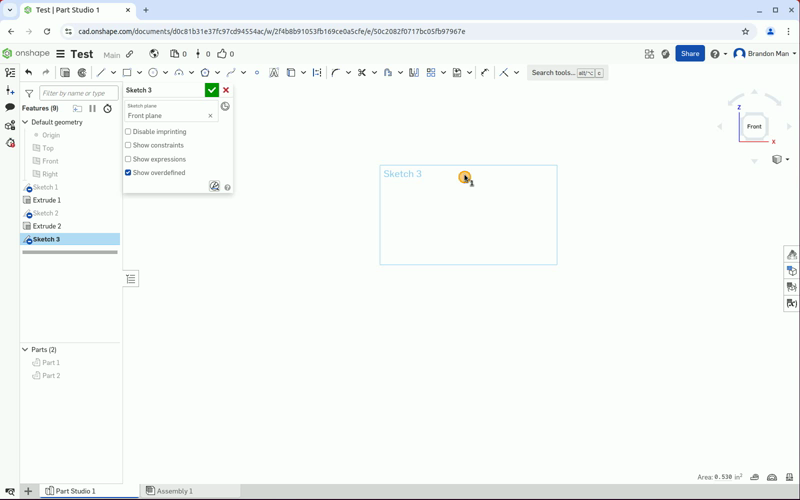
scroll(-6)
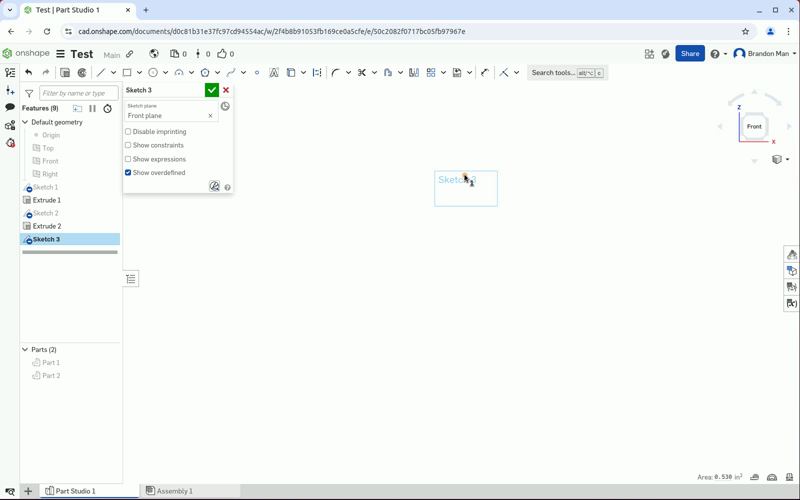
mouse_move(73, 352)
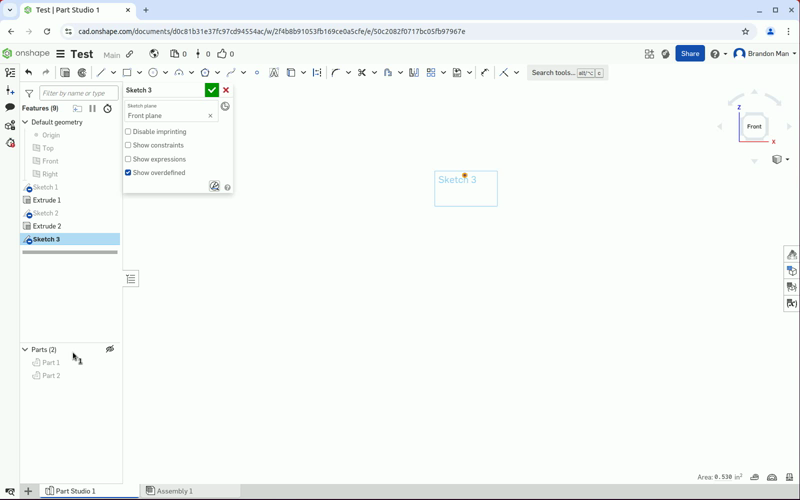
key(shift+y)
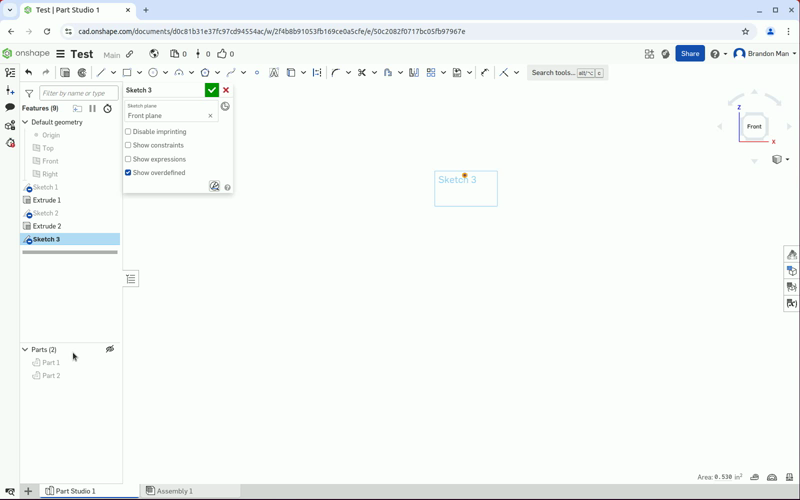
key(shift+e)
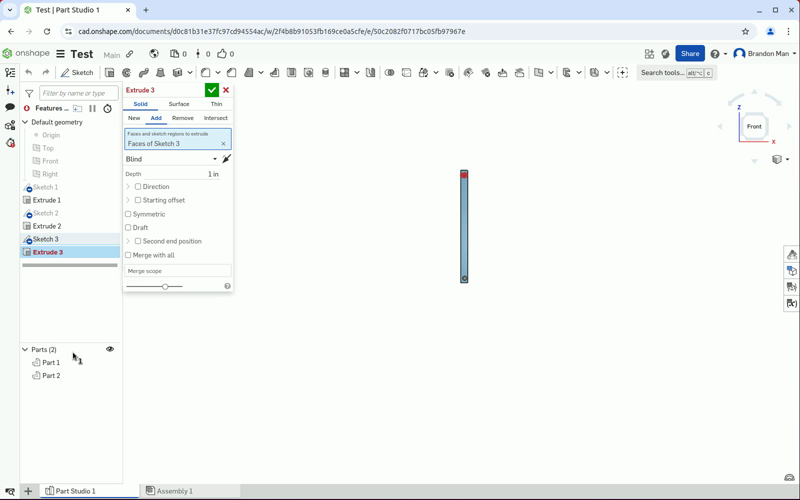
mouse_move(143, 106)
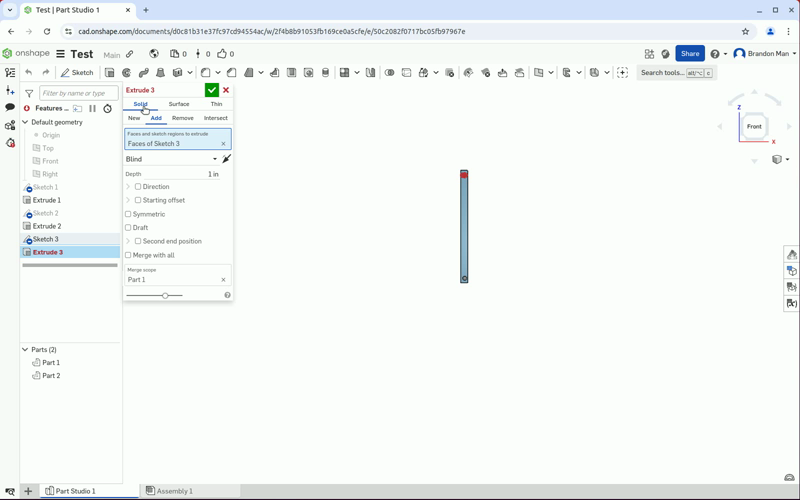
click(143, 106)
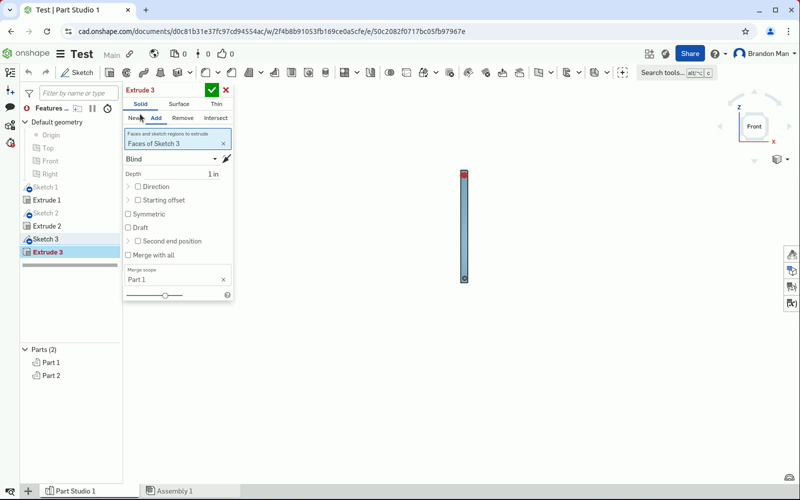
mouse_move(137, 120)
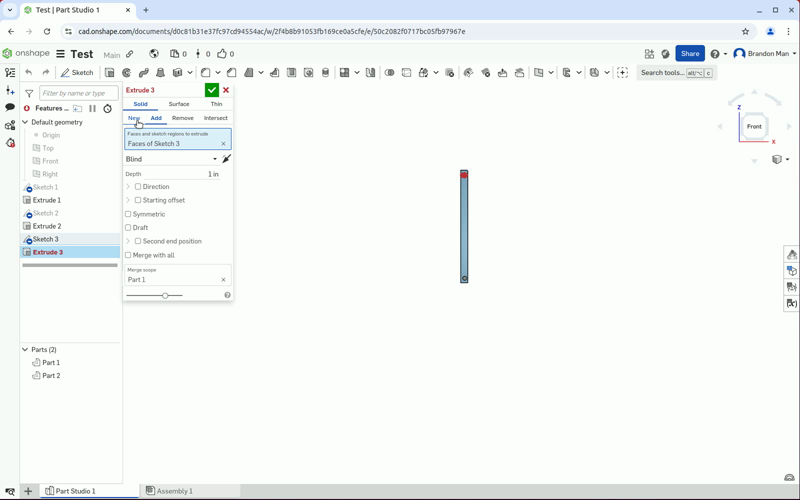
click(137, 120)
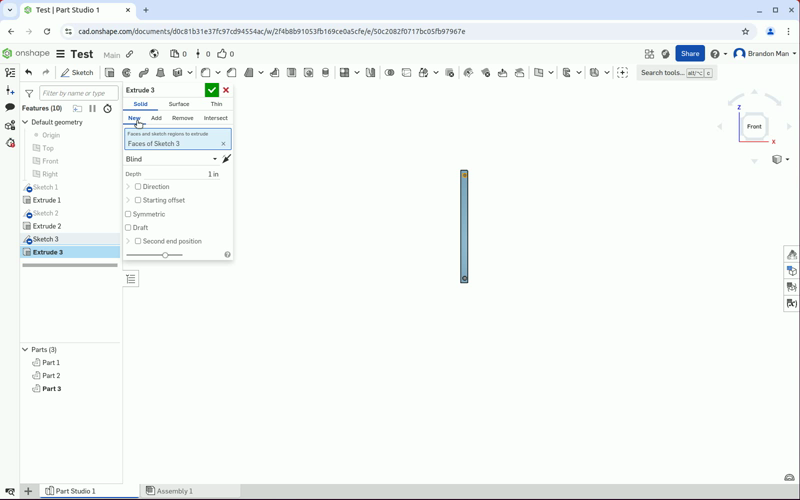
key(tab, 4)
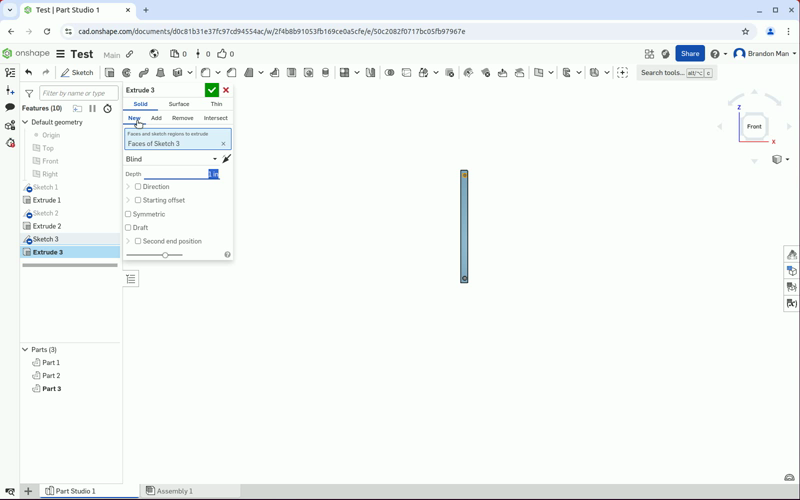
text(0.963)
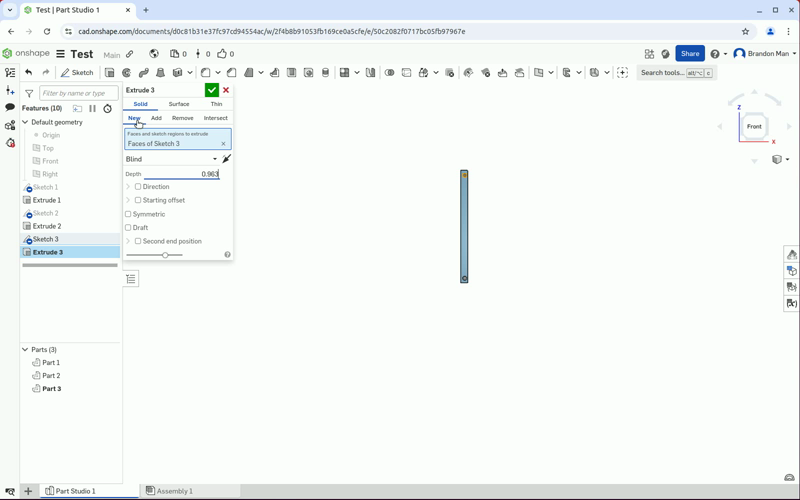
key(enter)
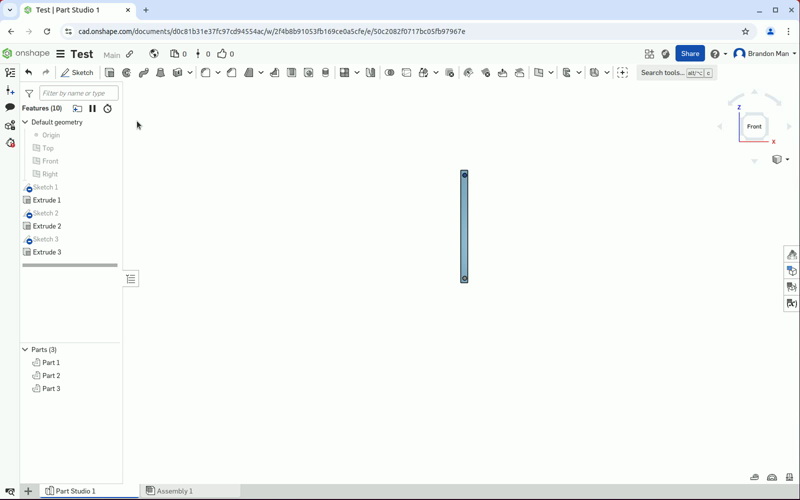
key(shift+h)
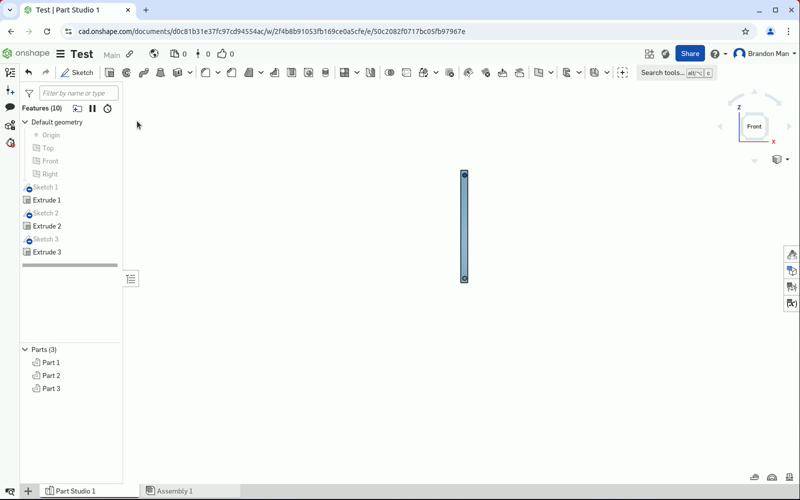
key(shift+h)
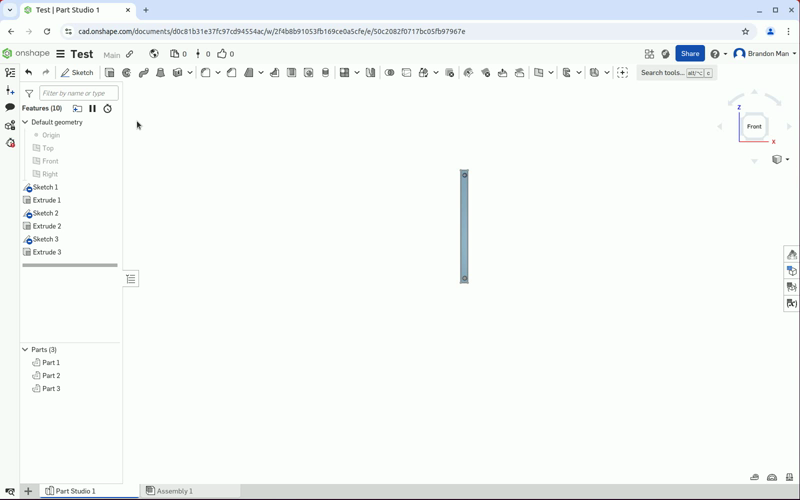
key(shift+7)
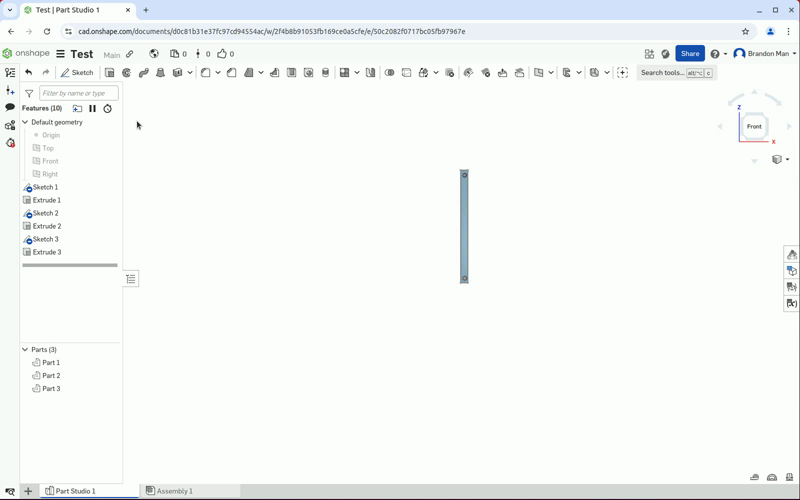
key(left, 2)
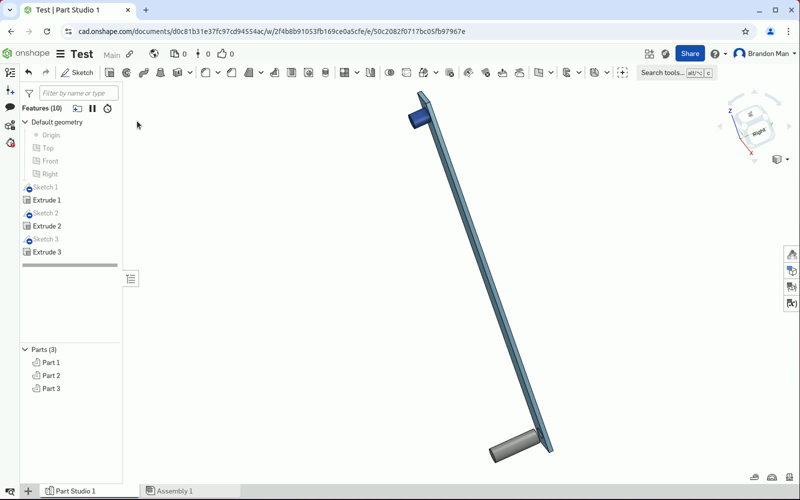
key(down, 2)
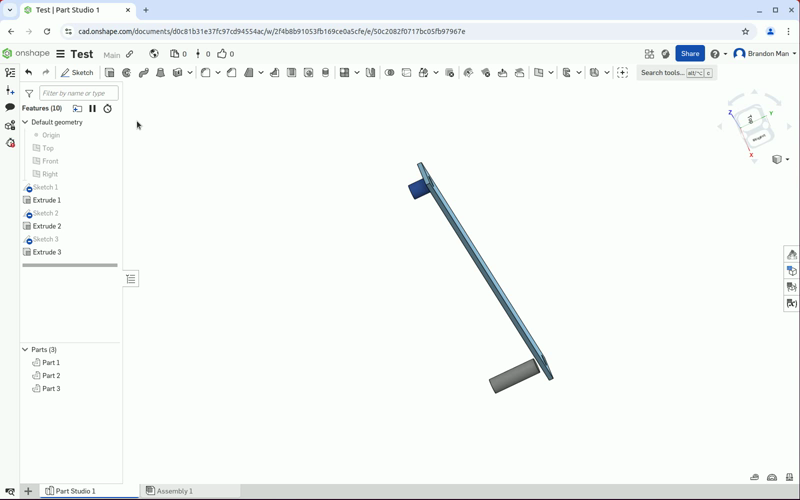
key(up, 2)
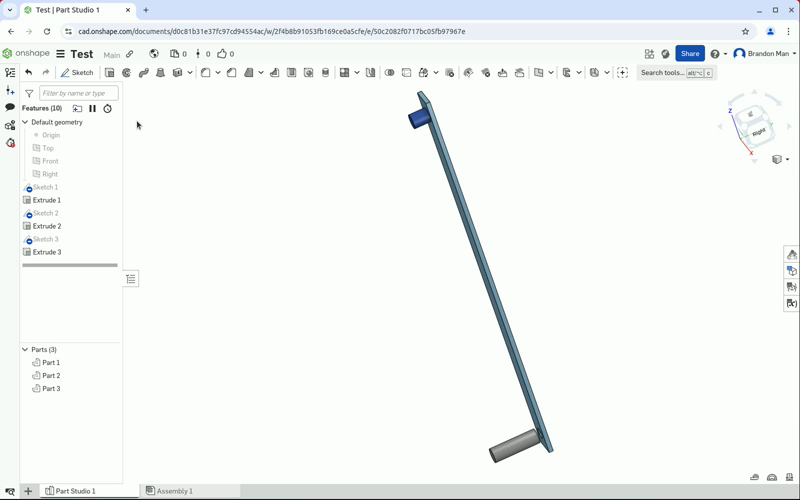
key(right, 2)
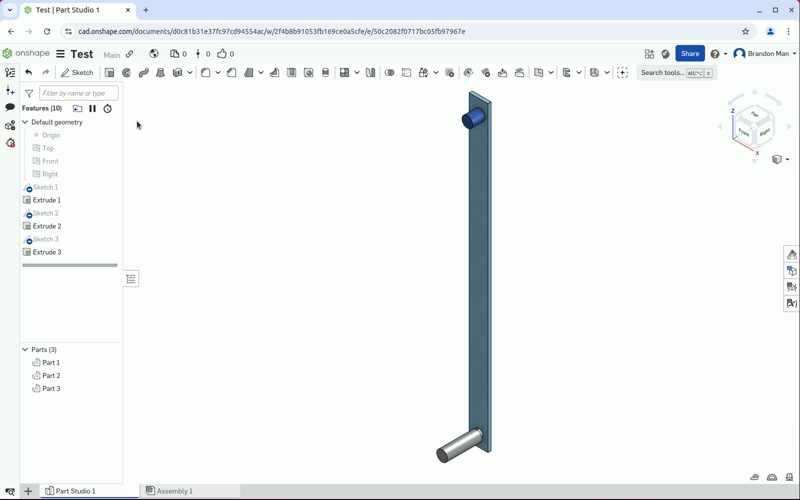
mouse_move(73, 189)
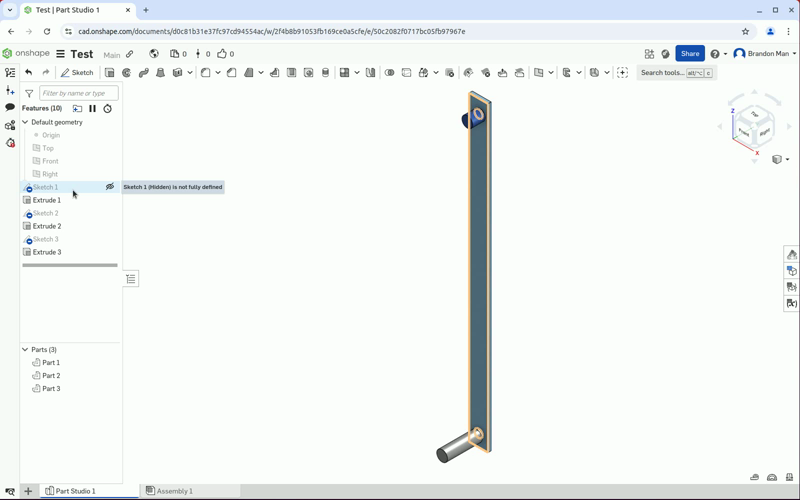
click(73, 189)